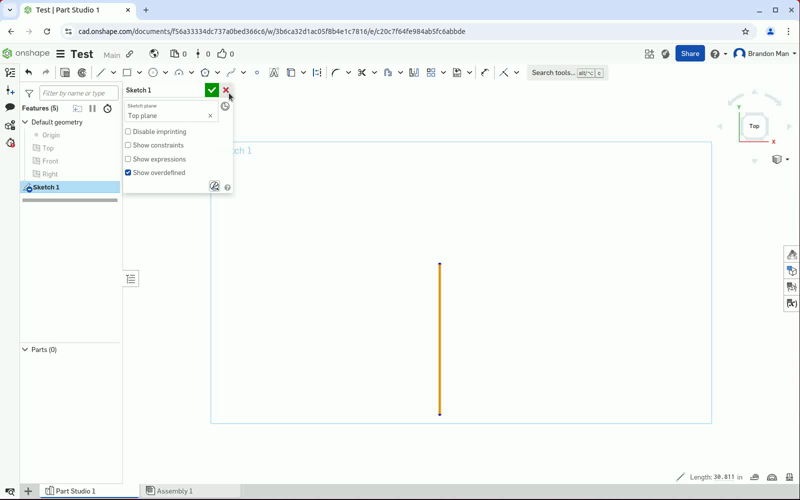
key(shift+h)
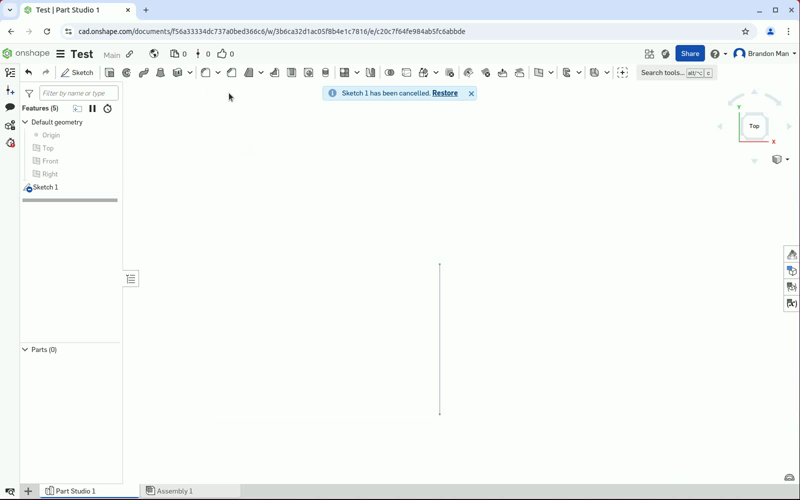
key(shift+s)
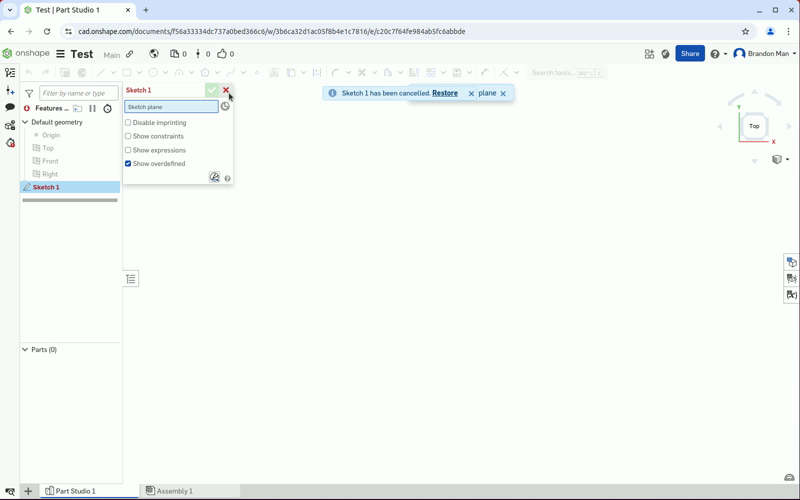
mouse_move(73, 150)
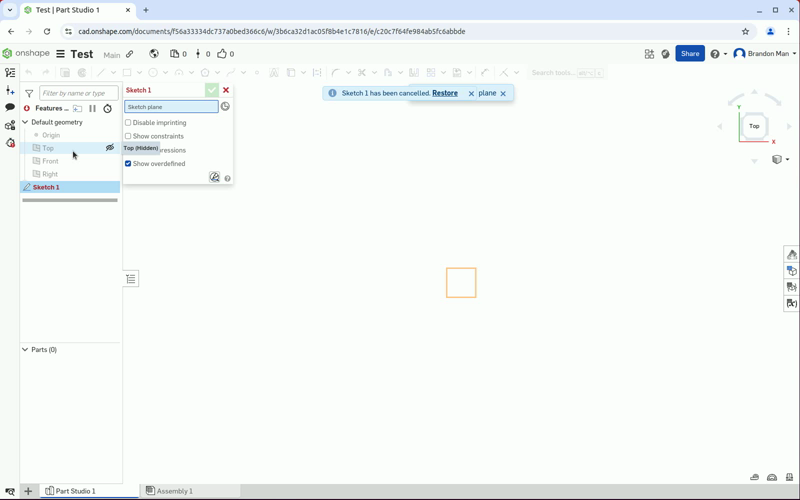
click(73, 150)
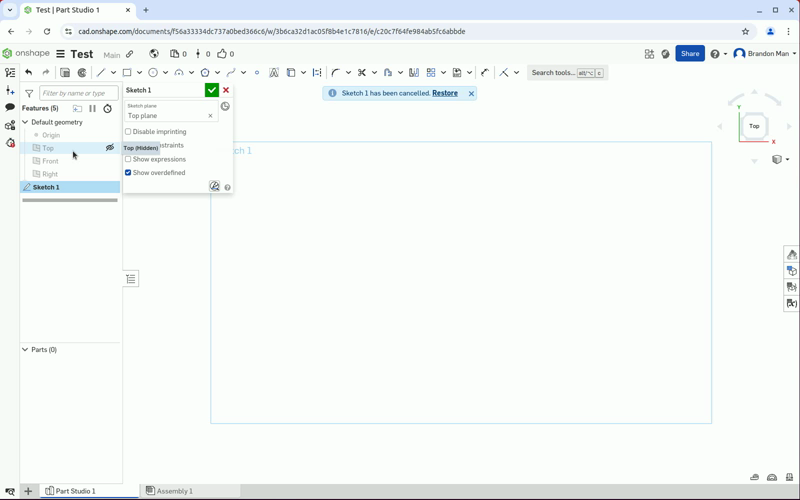
mouse_move(73, 352)
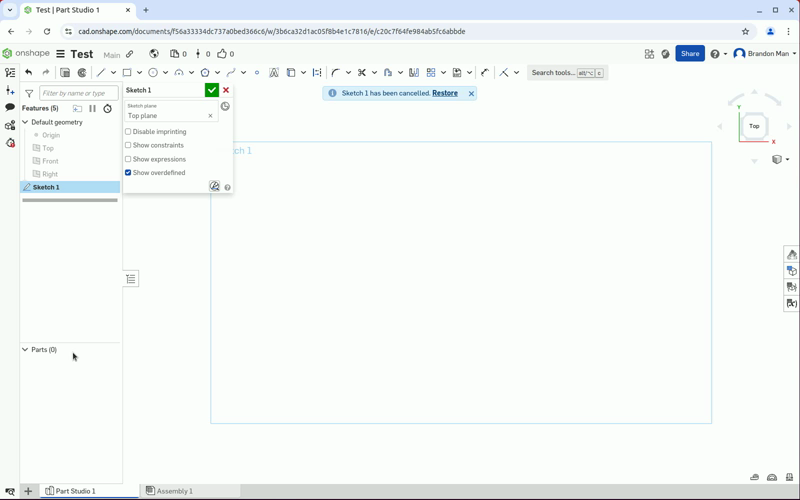
key(y)
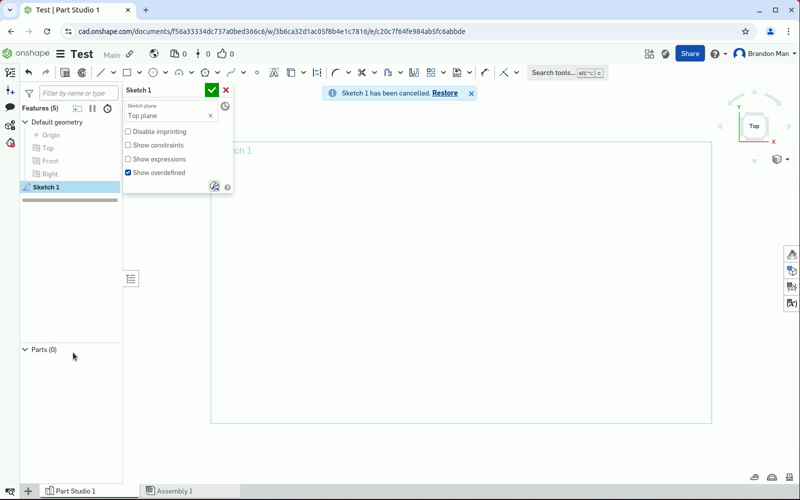
key(l)
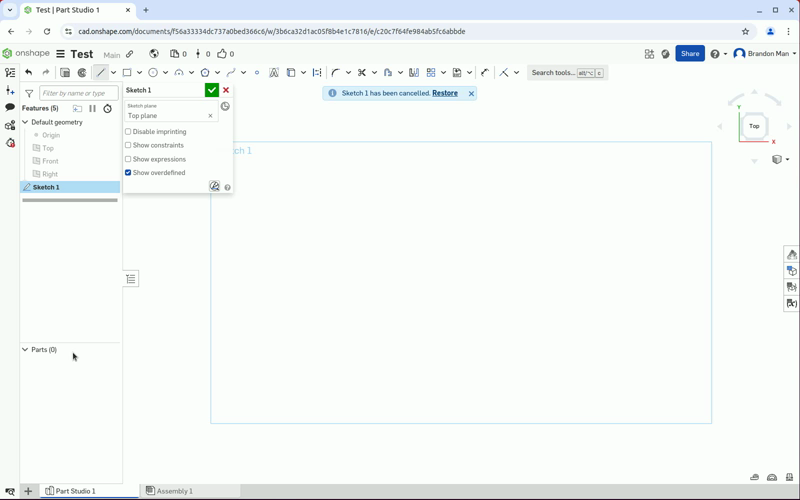
key_down(shift)
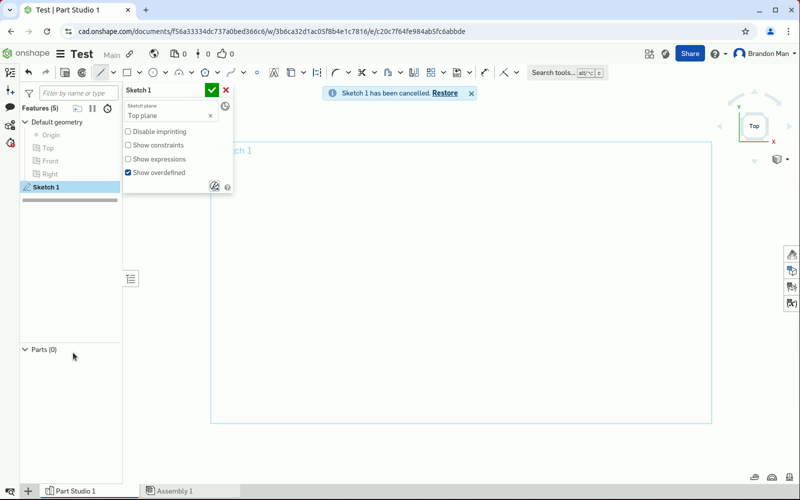
mouse_move(378, 359)
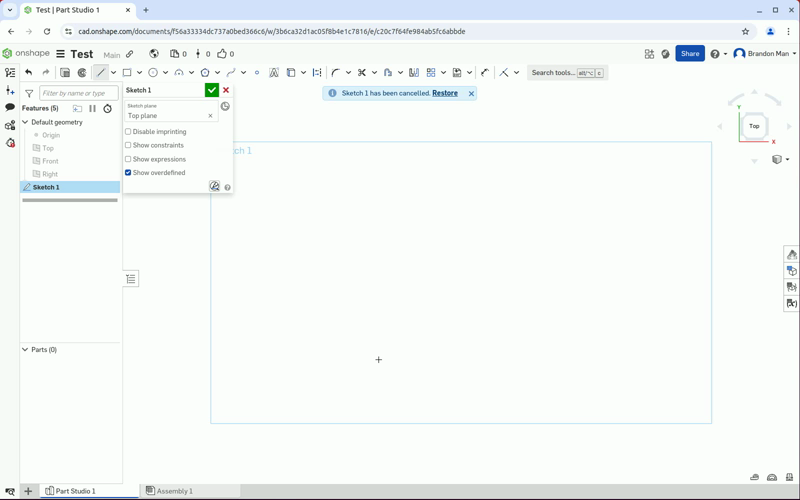
click(378, 359)
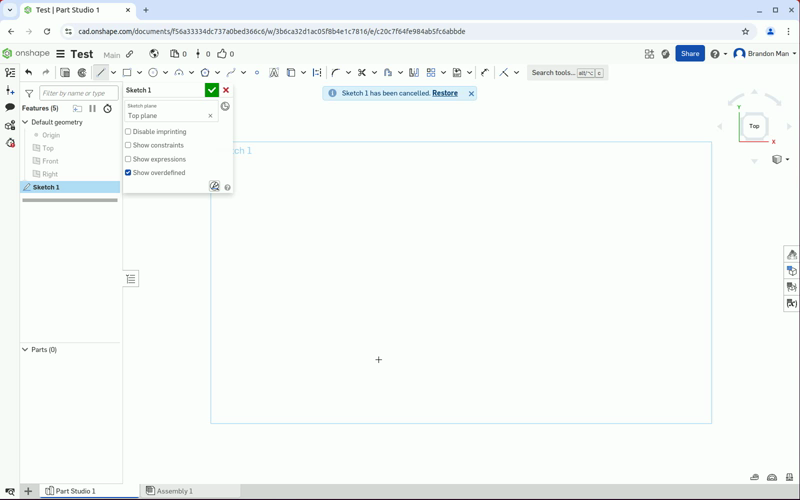
key_up(shift)
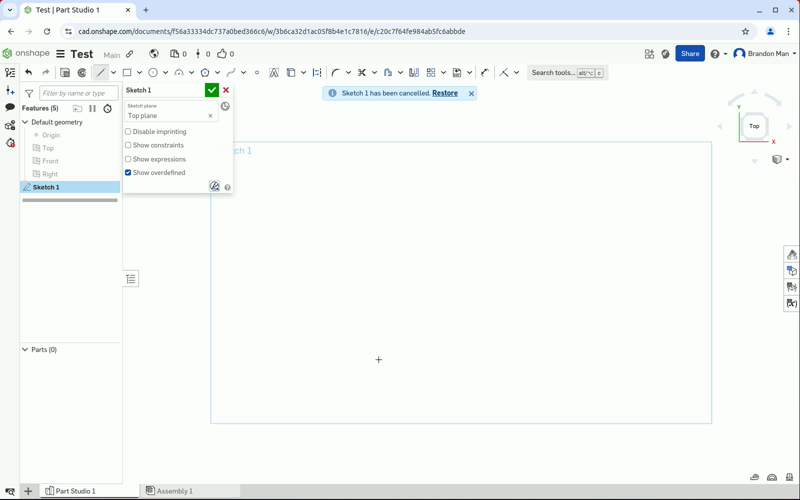
key_down(shift)
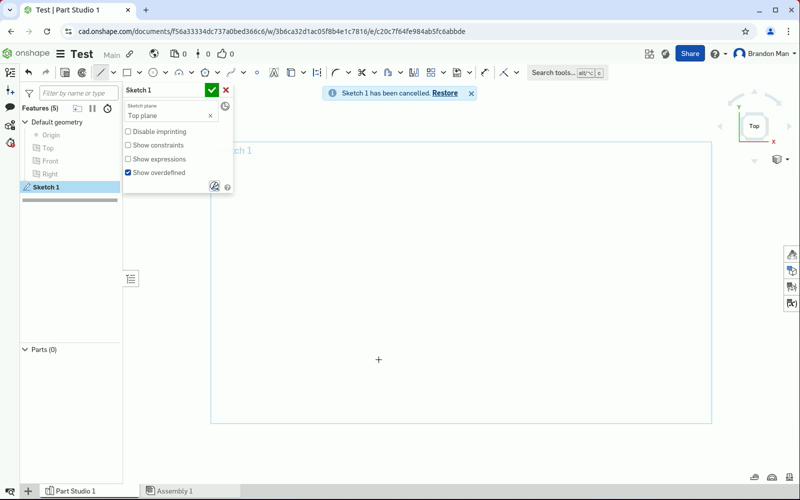
mouse_move(541, 359)
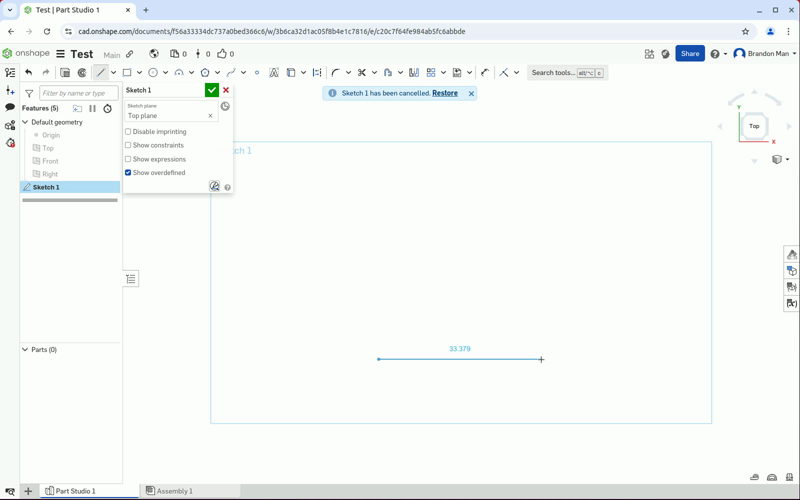
click(541, 359)
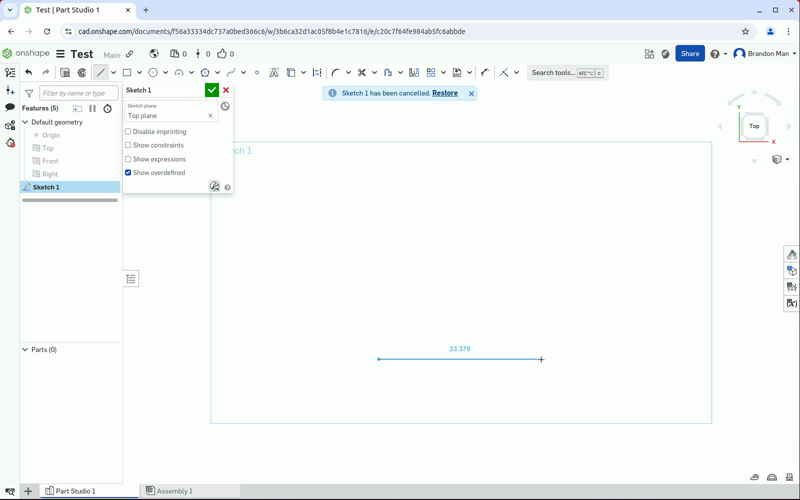
key_up(shift)
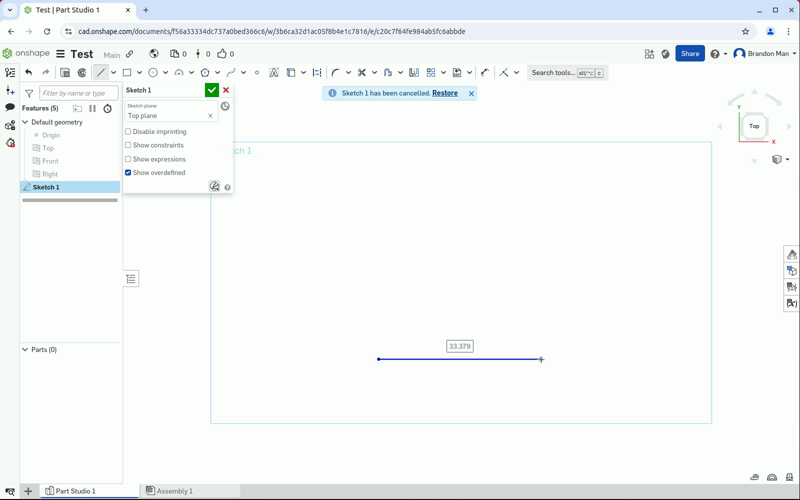
key_down(shift)
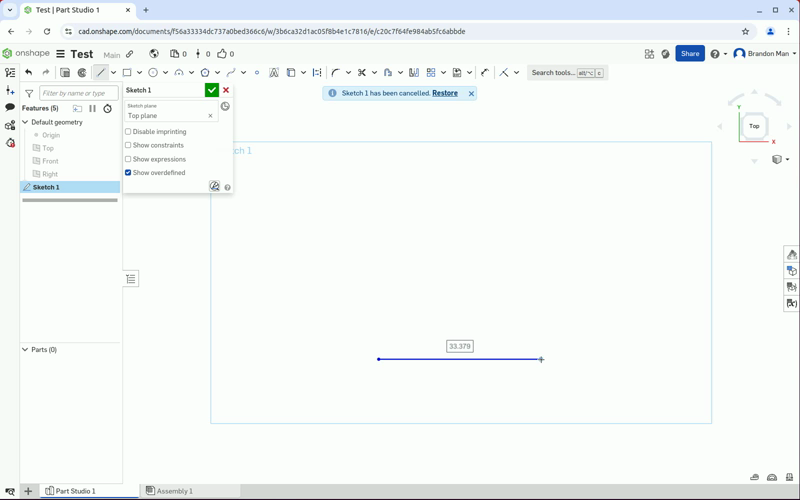
mouse_move(571, 359)
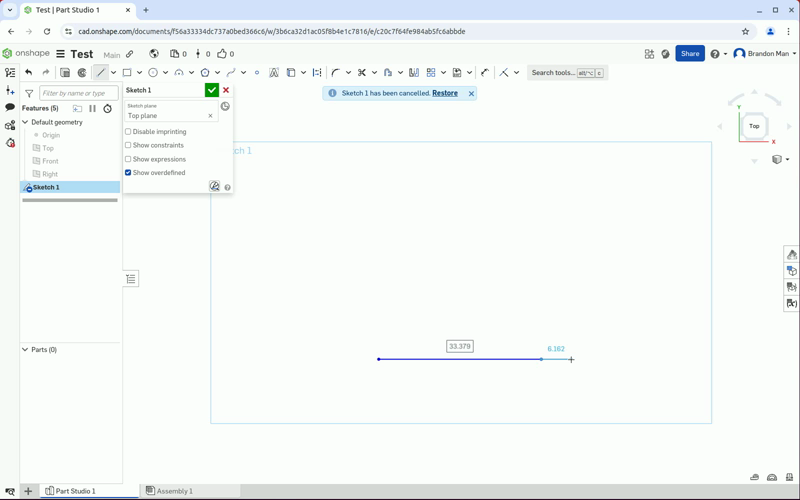
mouse_move(541, 333)
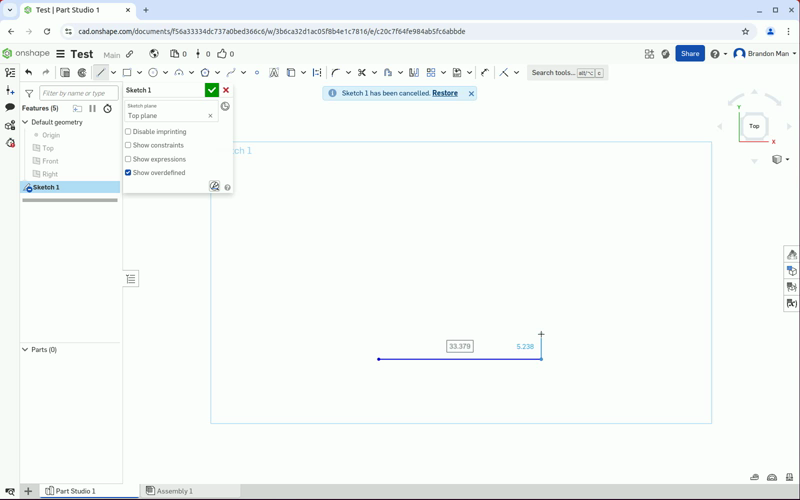
click(541, 333)
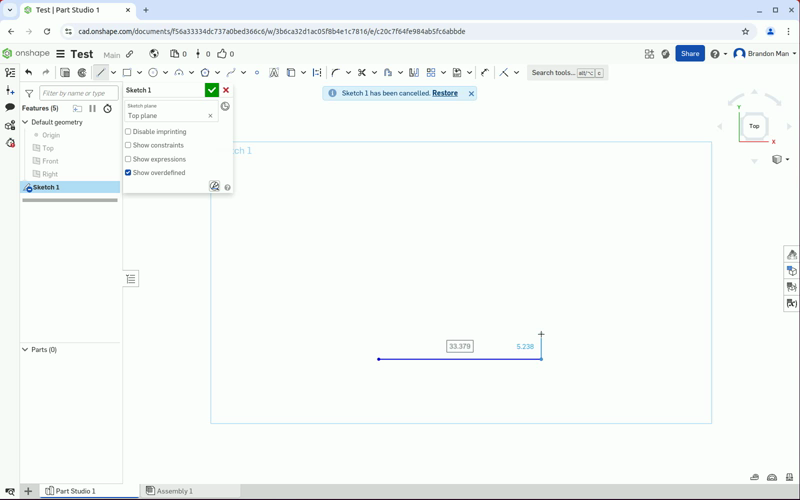
key_up(shift)
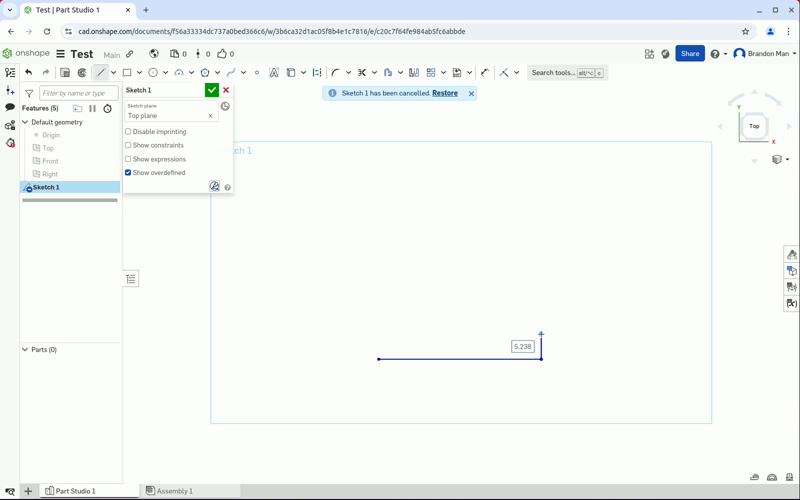
key_down(shift)
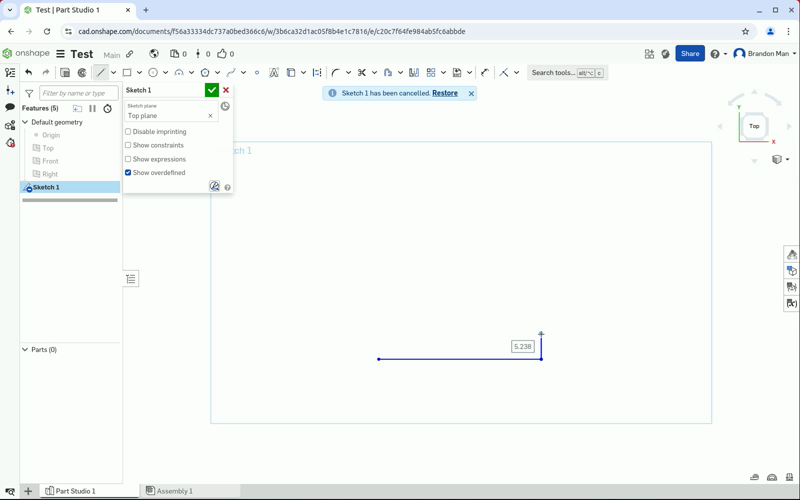
mouse_move(541, 232)
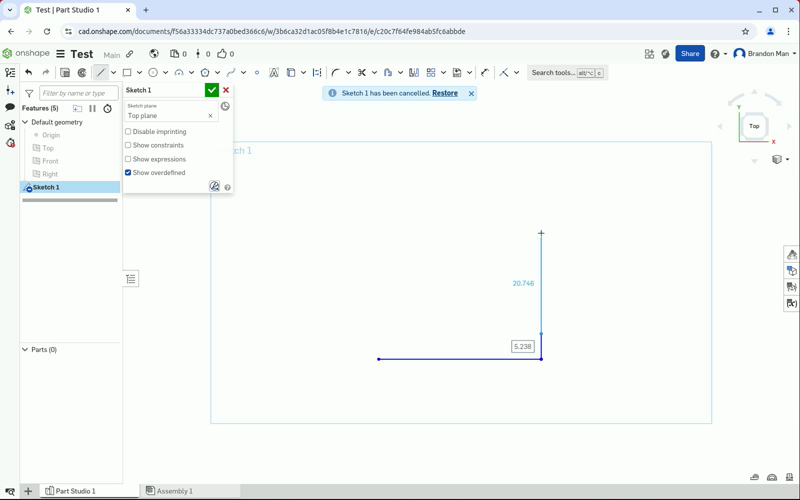
click(541, 232)
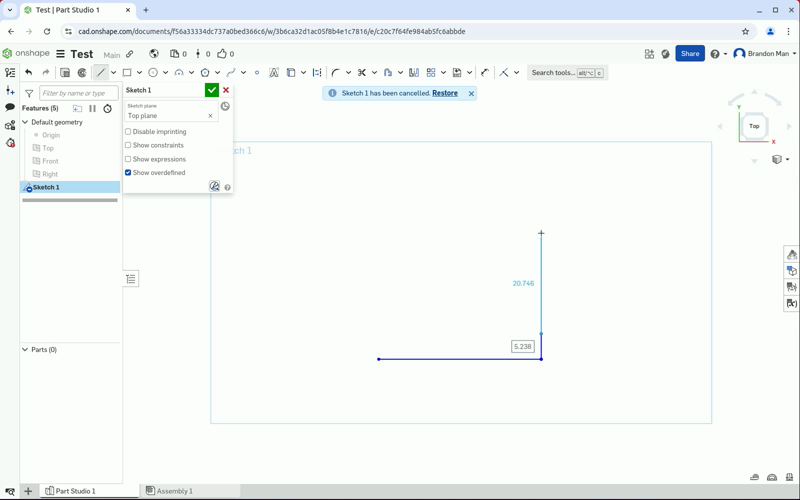
key_up(shift)
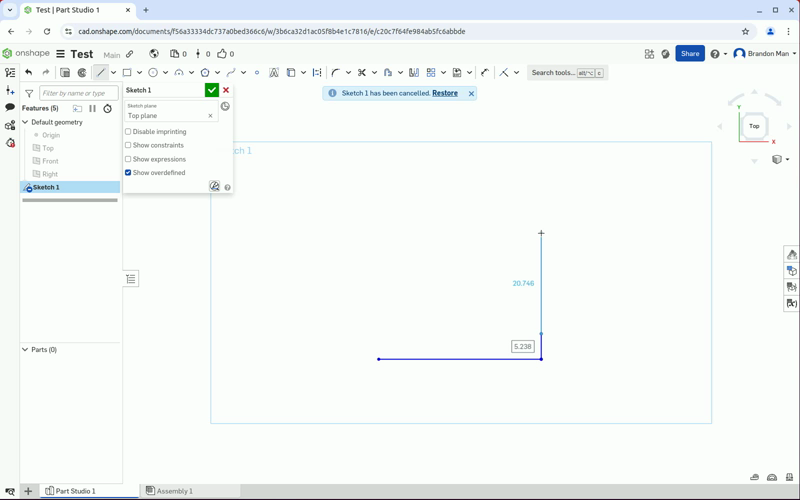
key_down(shift)
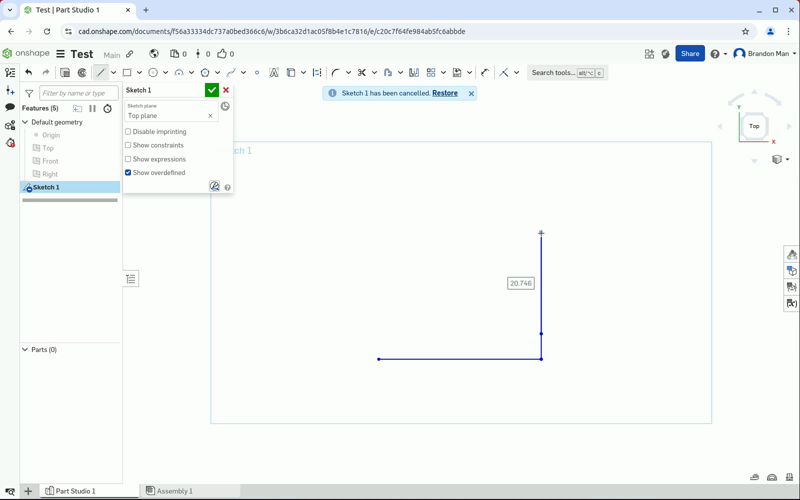
mouse_move(571, 232)
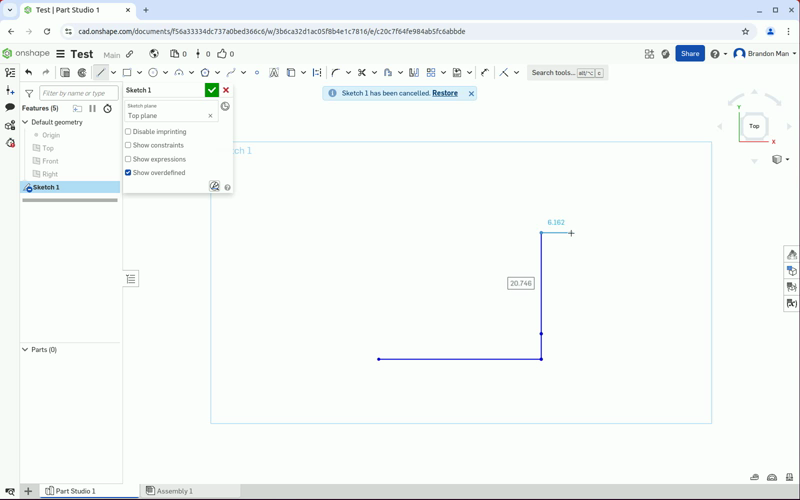
mouse_move(541, 207)
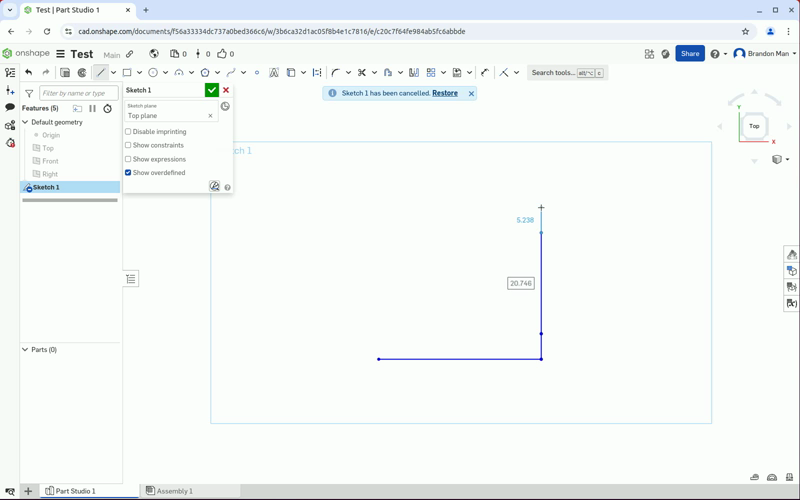
click(541, 207)
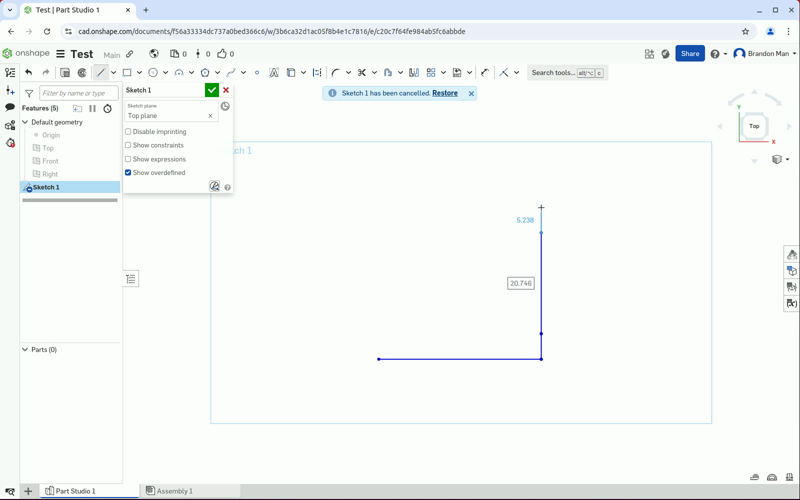
key_up(shift)
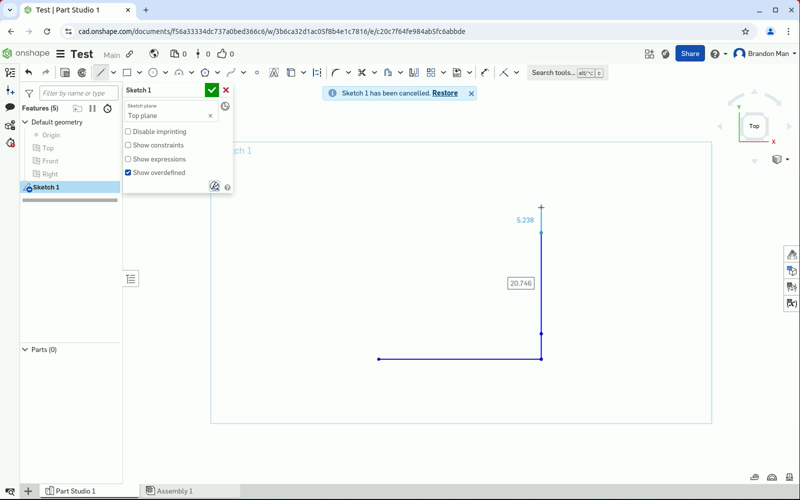
key_down(shift)
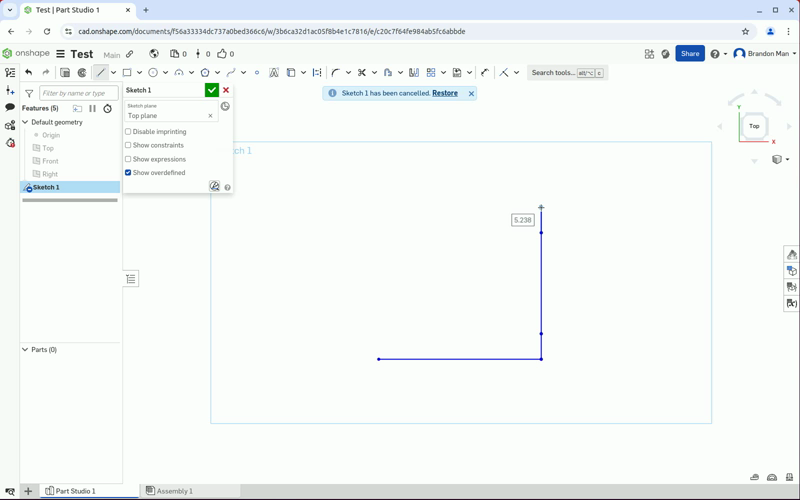
mouse_move(378, 207)
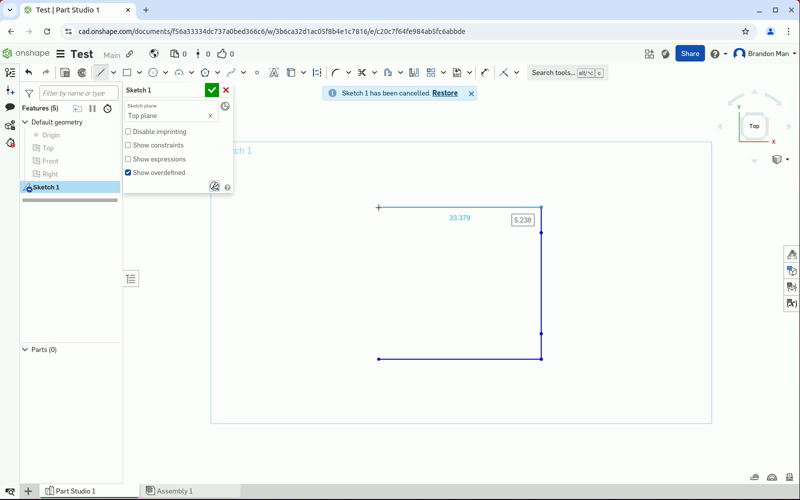
click(378, 207)
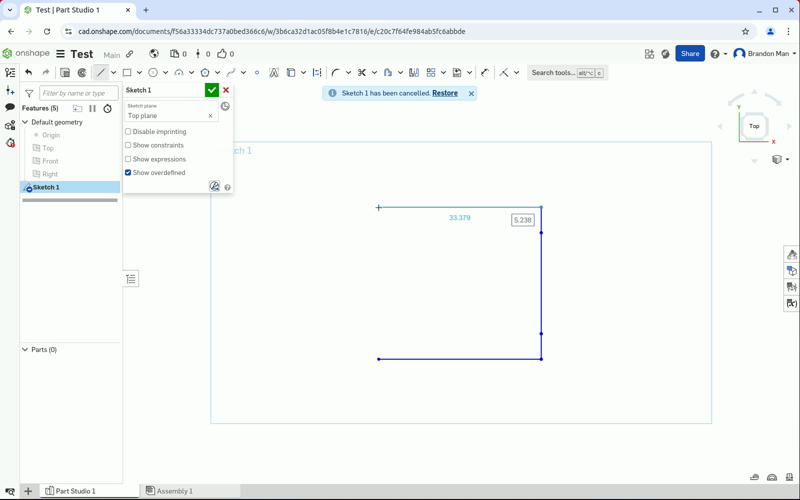
key_up(shift)
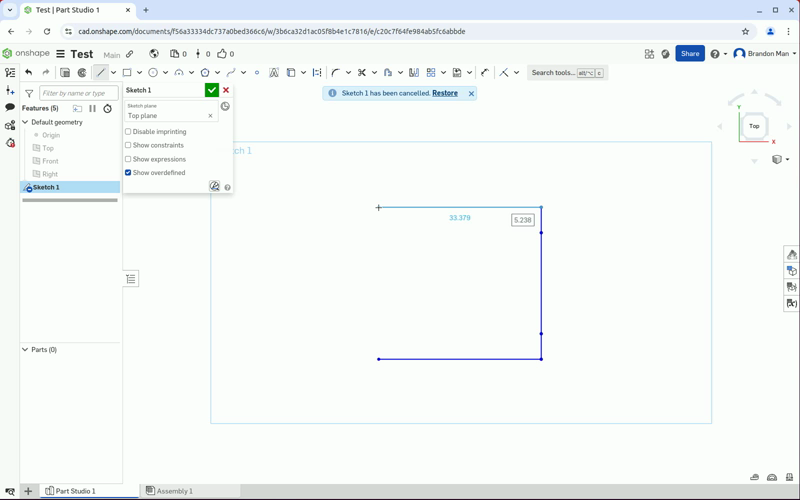
key_down(shift)
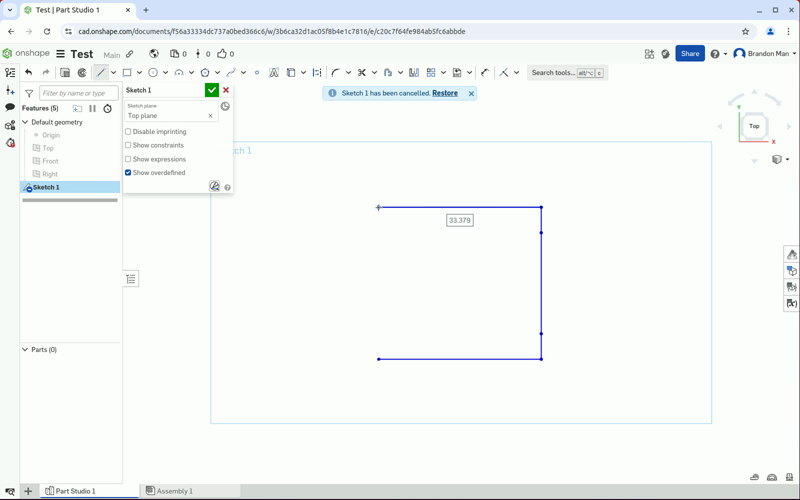
mouse_move(408, 207)
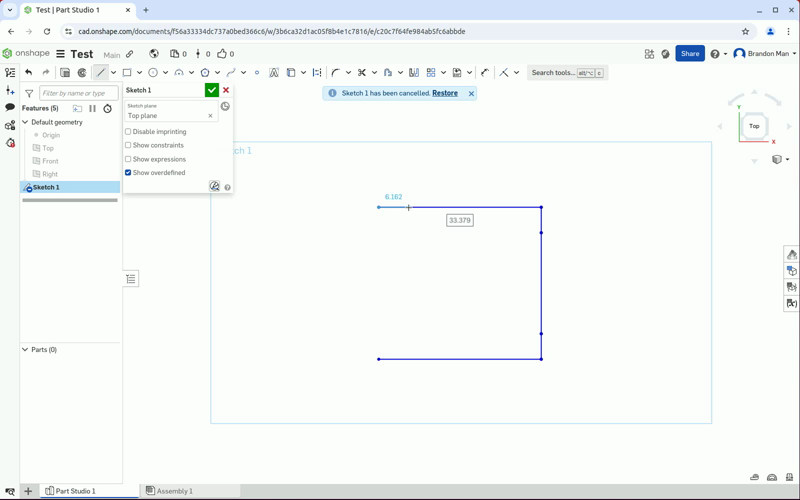
mouse_move(378, 232)
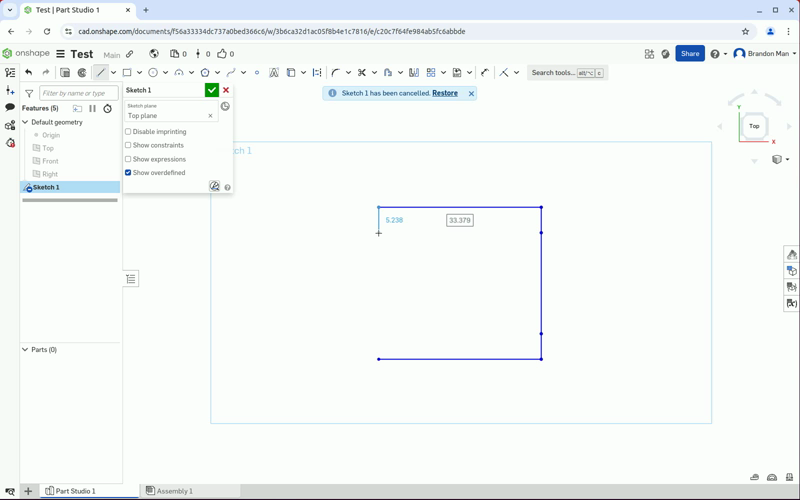
click(378, 232)
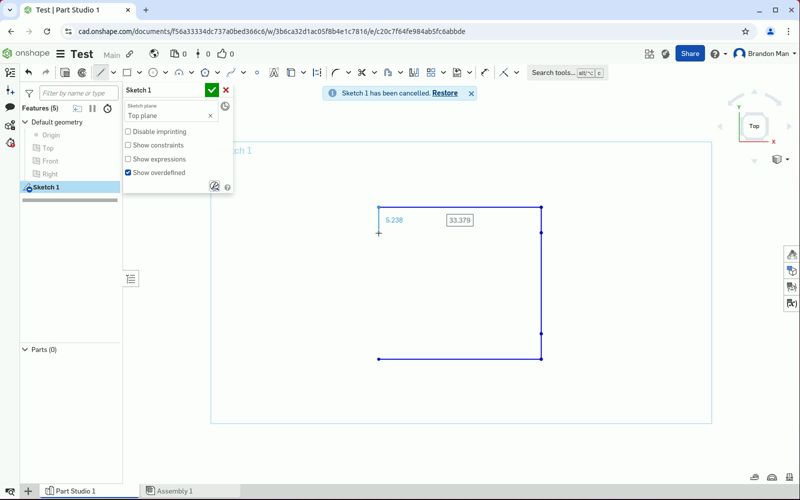
key_up(shift)
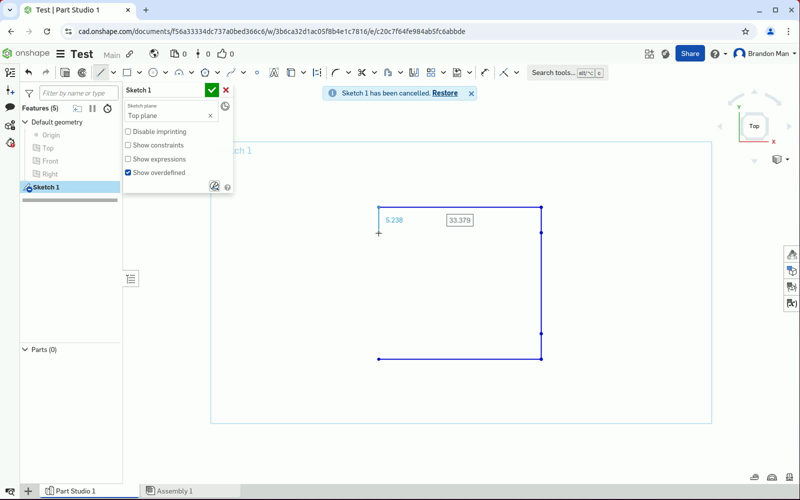
key_down(shift)
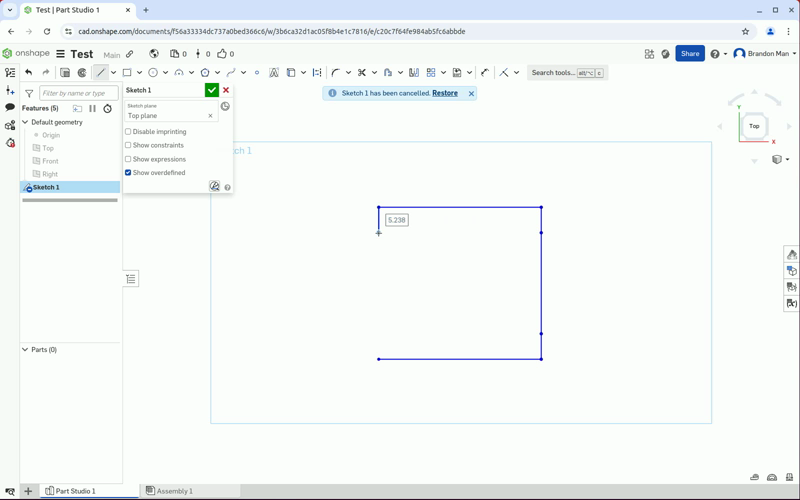
mouse_move(378, 333)
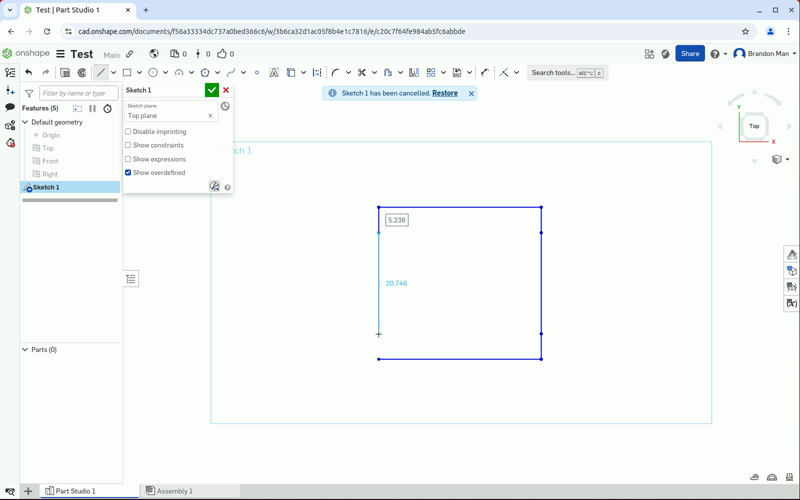
click(378, 333)
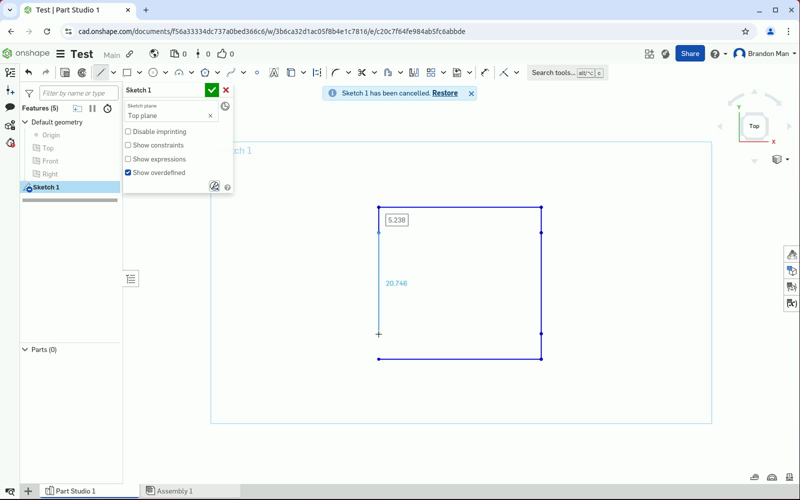
key_up(shift)
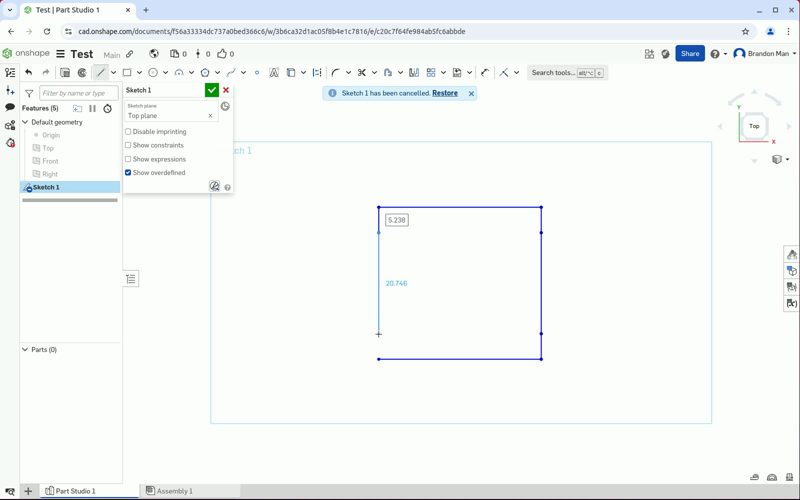
mouse_move(408, 333)
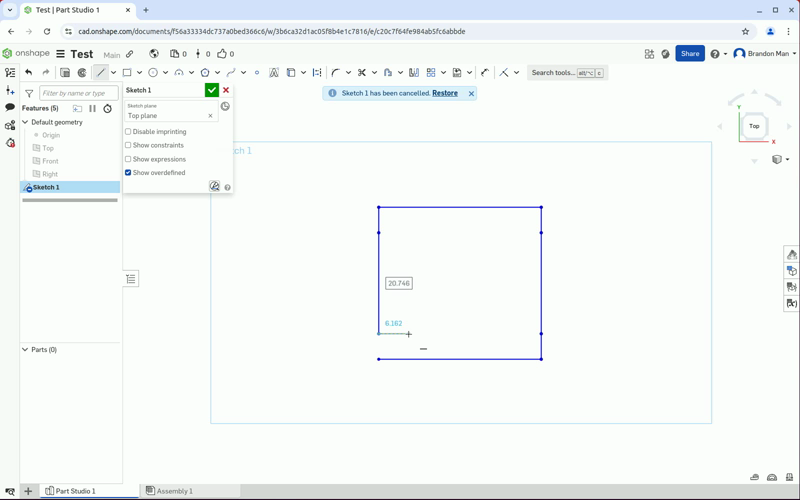
key_down(shift)
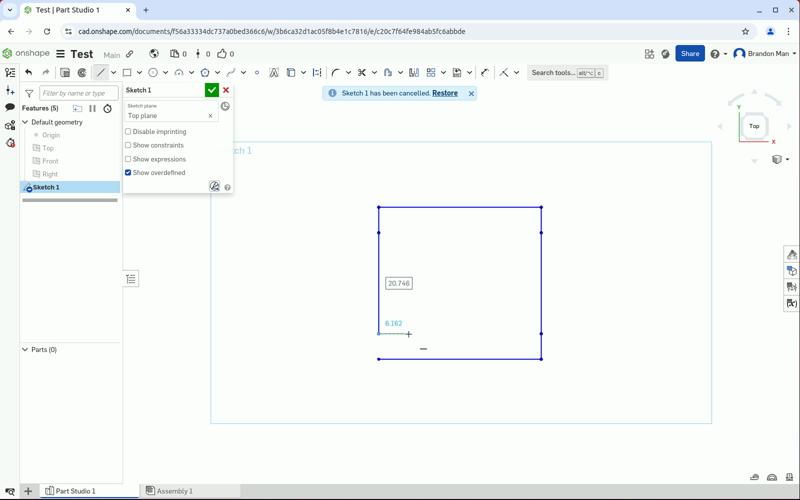
mouse_move(378, 359)
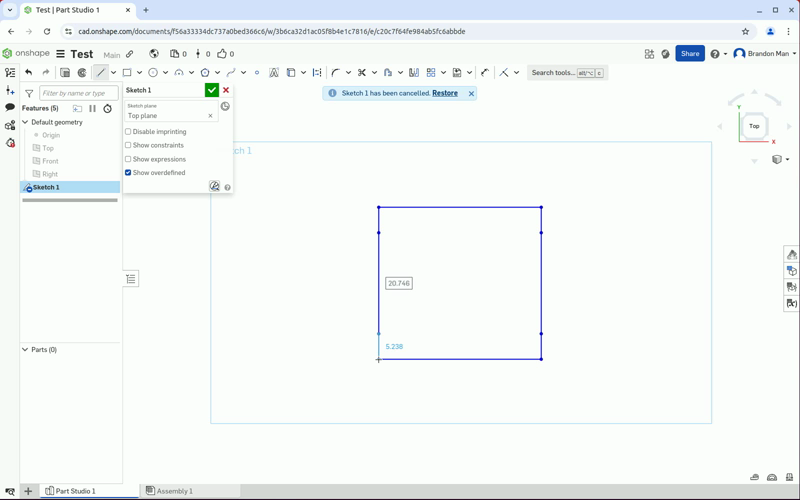
key_up(shift)
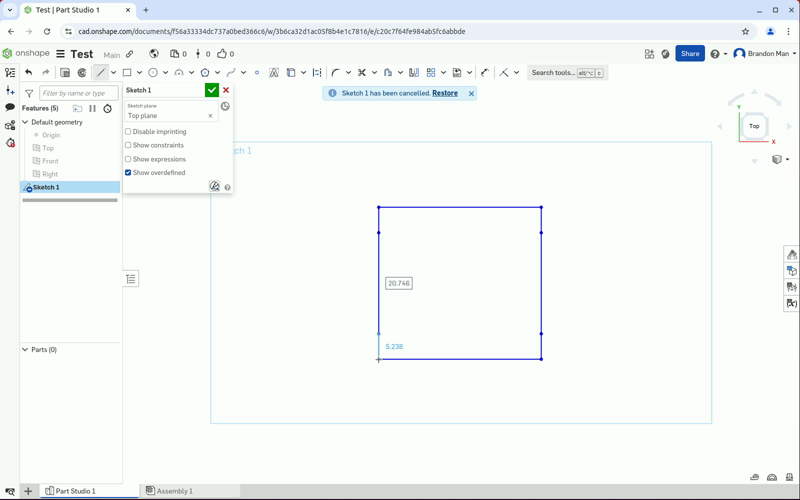
click(378, 359)
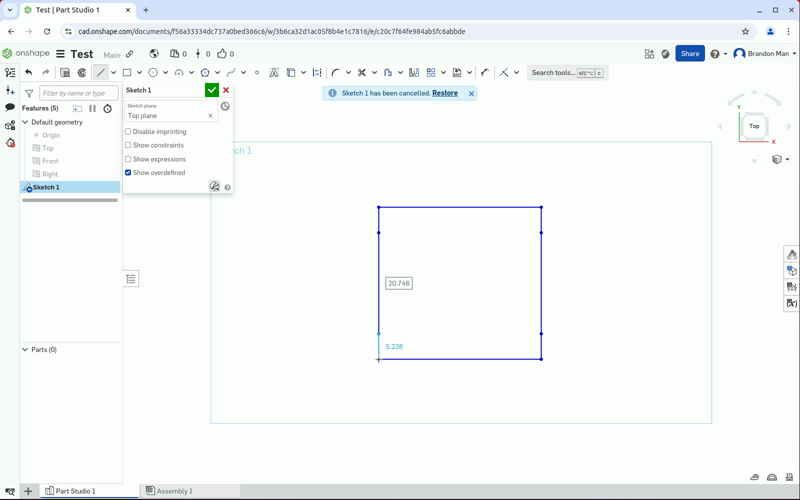
key(esc)
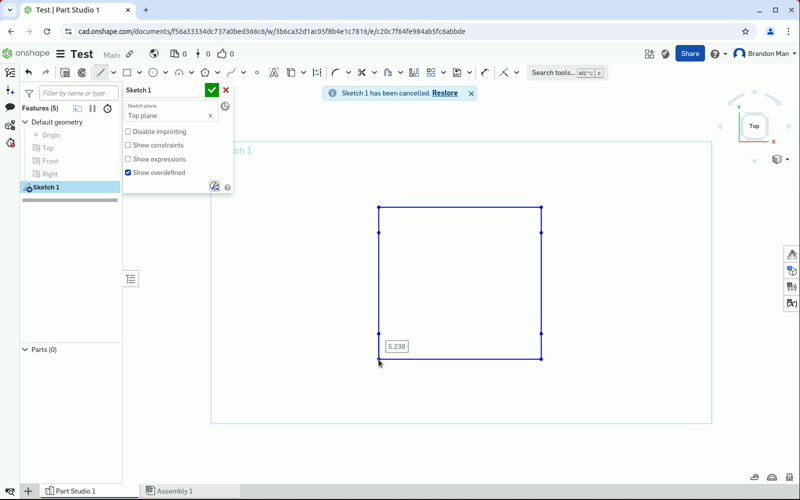
mouse_move(410, 245)
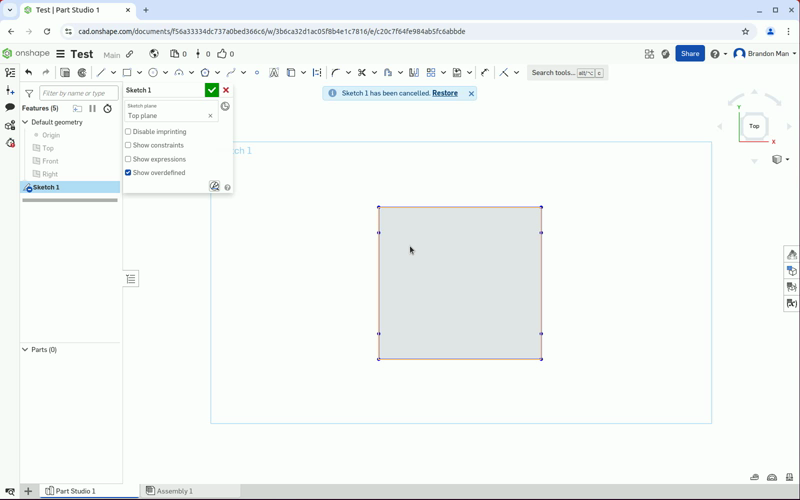
click(410, 245)
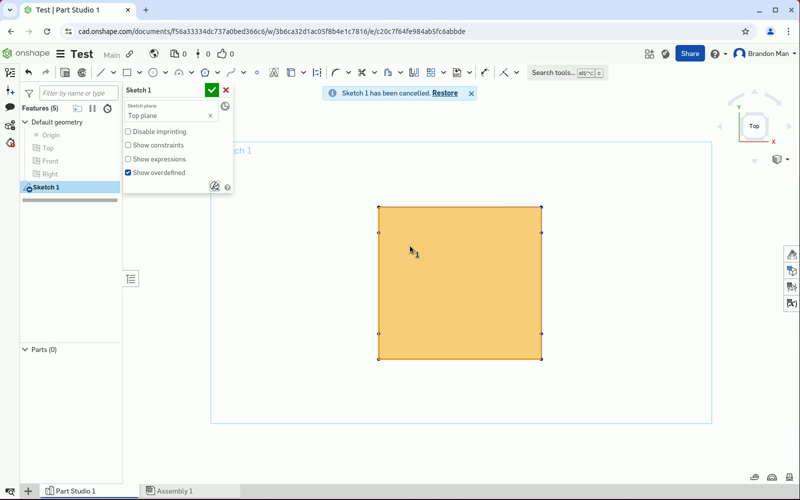
mouse_move(73, 352)
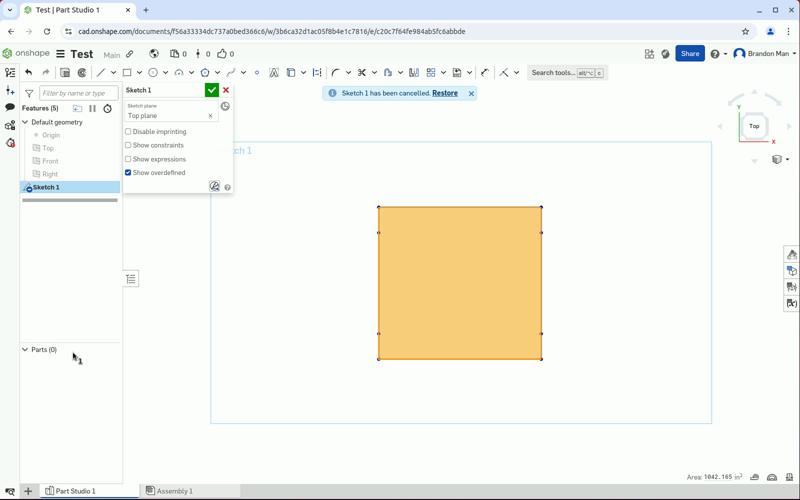
key(shift+y)
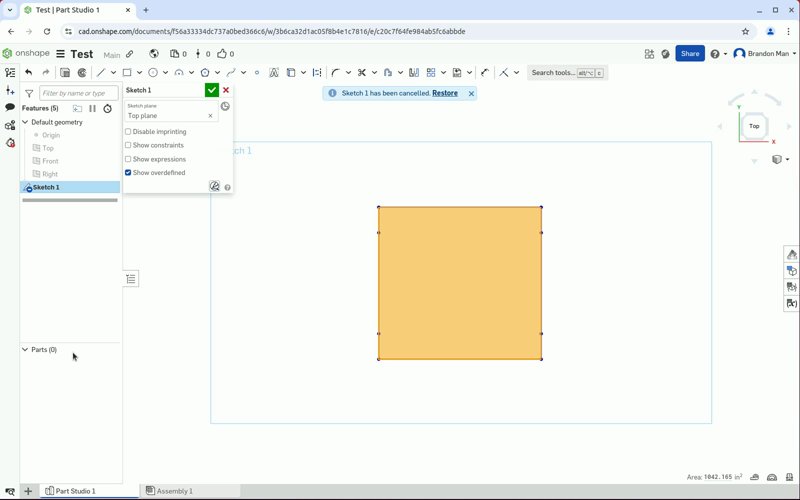
key(shift+e)
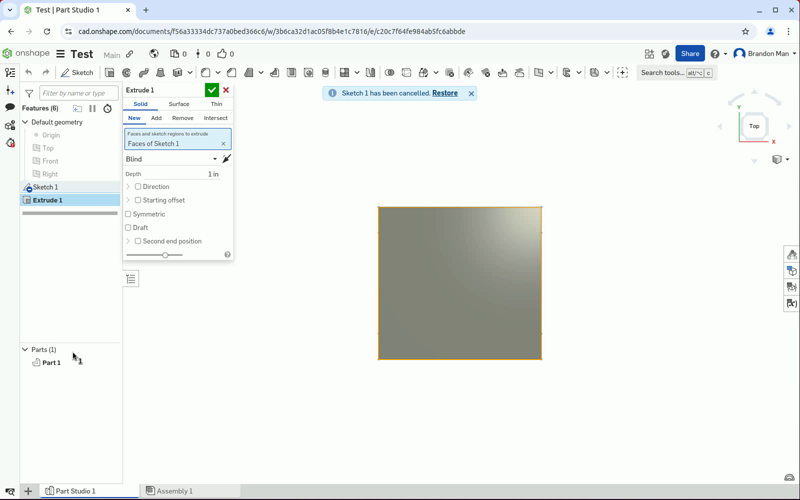
mouse_move(143, 106)
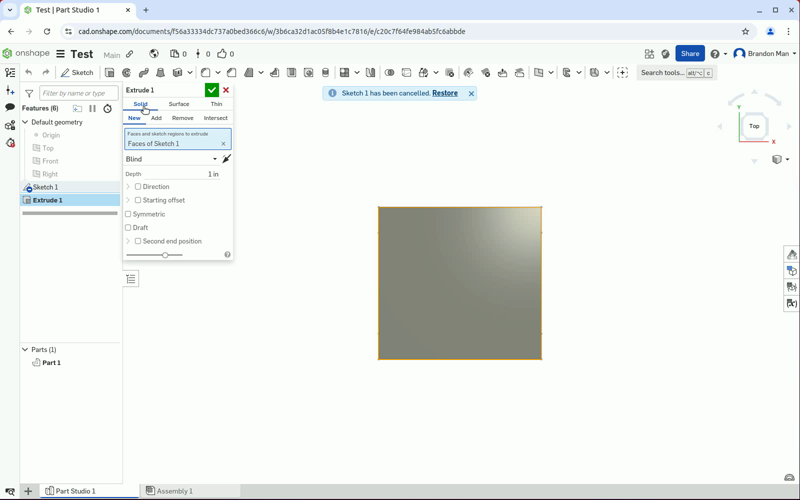
click(143, 106)
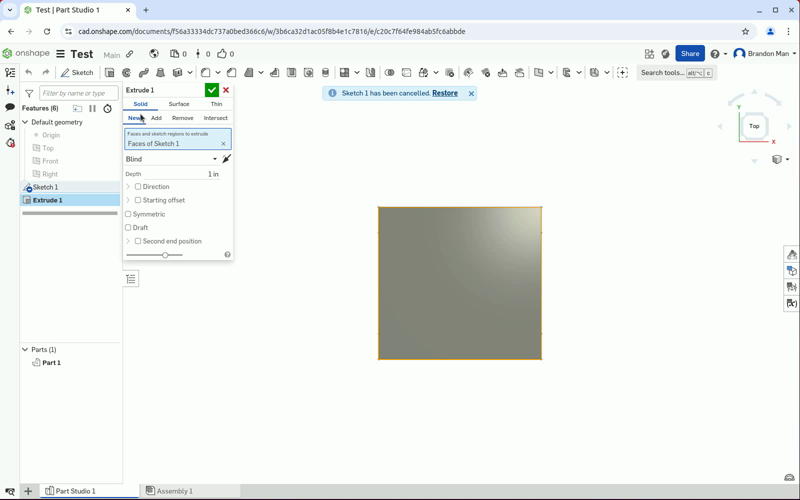
mouse_move(137, 120)
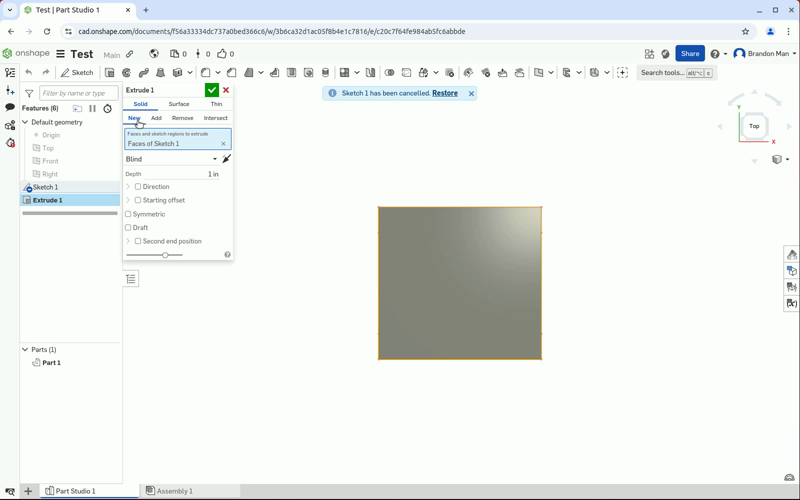
click(137, 120)
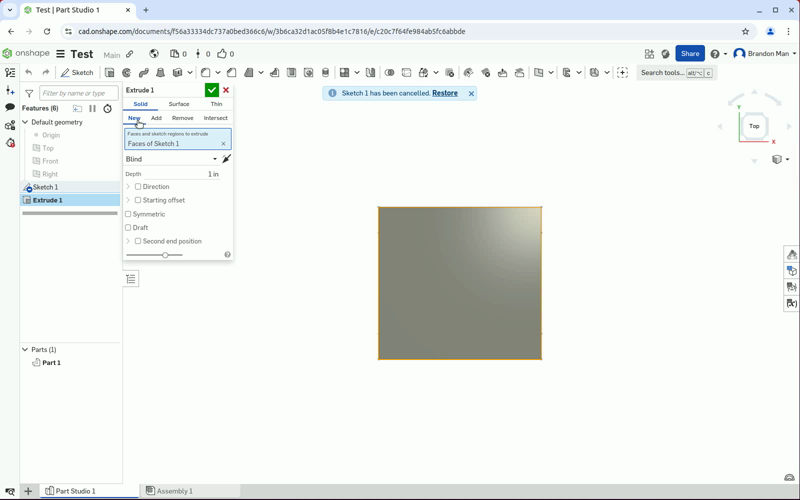
key(tab, 4)
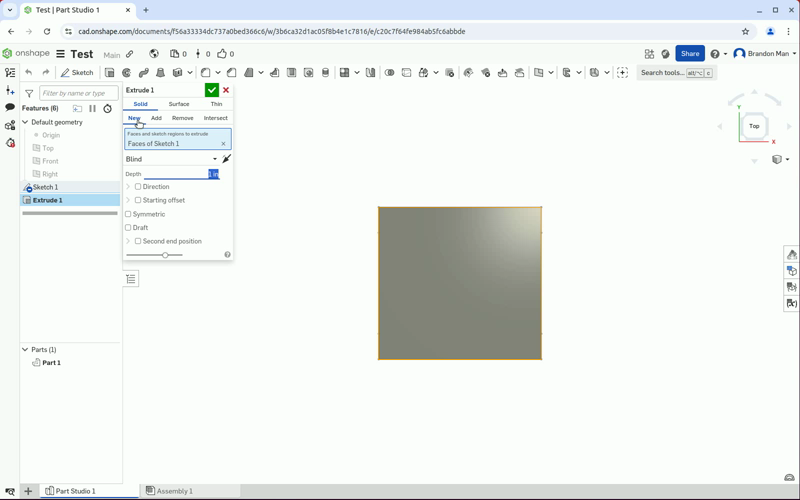
text(1.204)
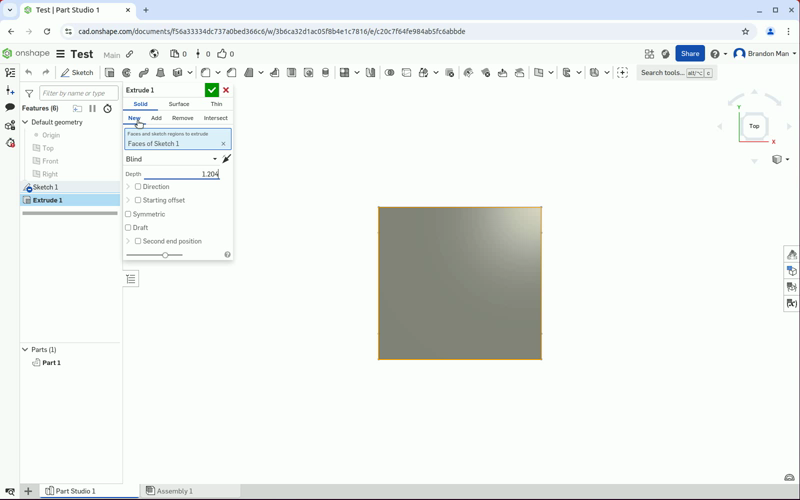
key(enter)
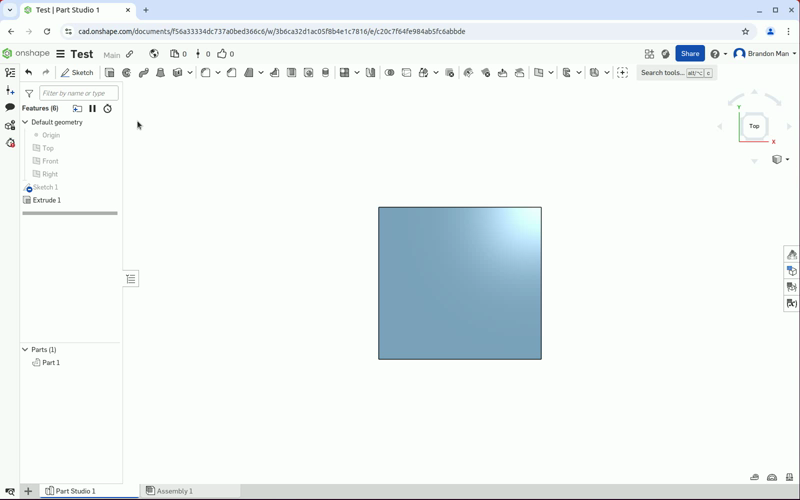
key(shift+h)
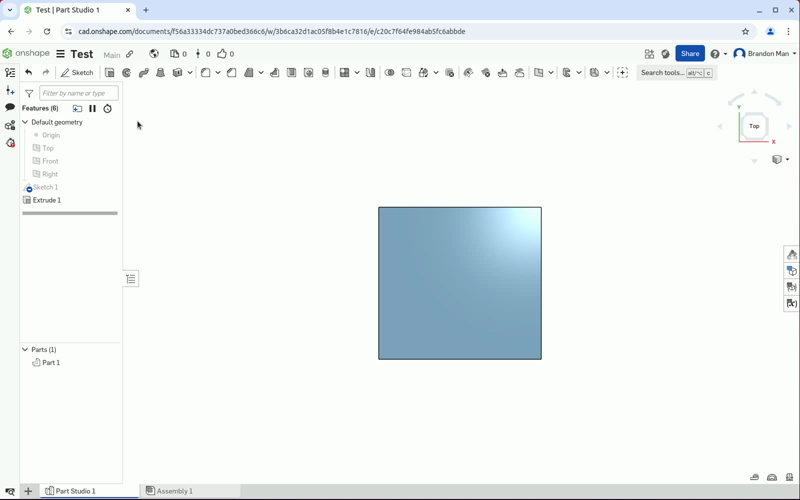
key(shift+h)
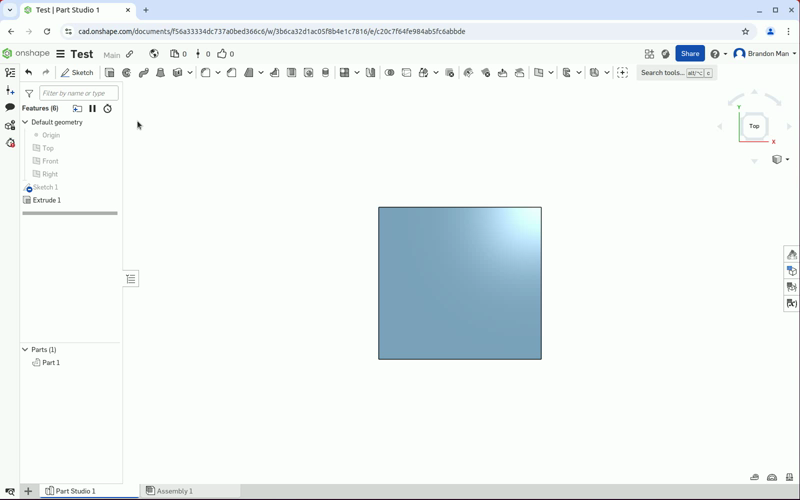
mouse_move(73, 189)
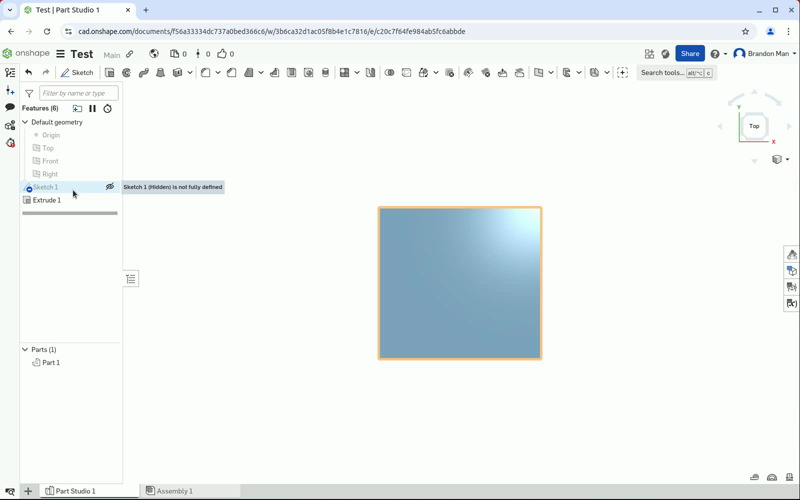
click(73, 189)
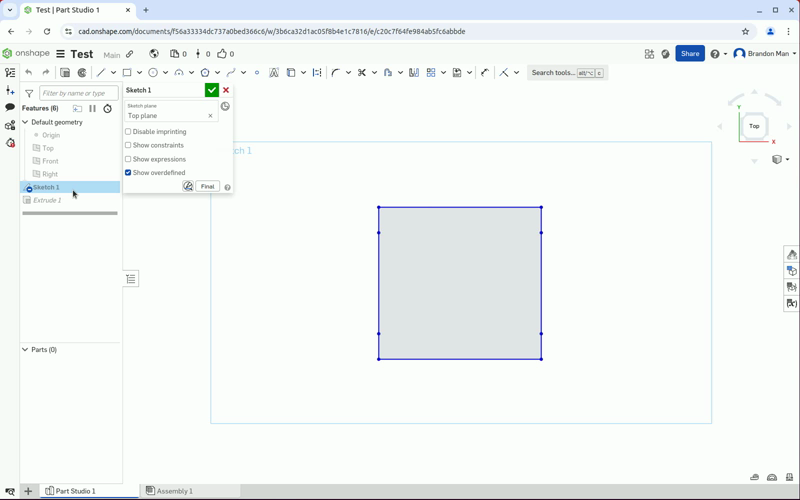
mouse_move(229, 92)
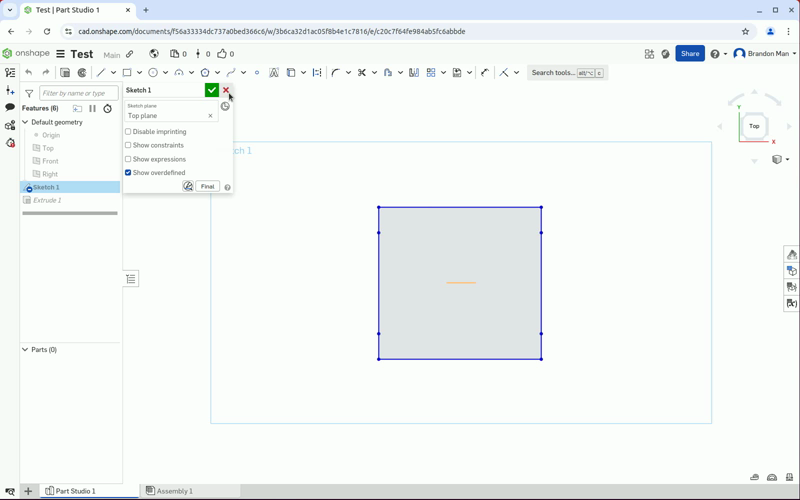
click(229, 92)
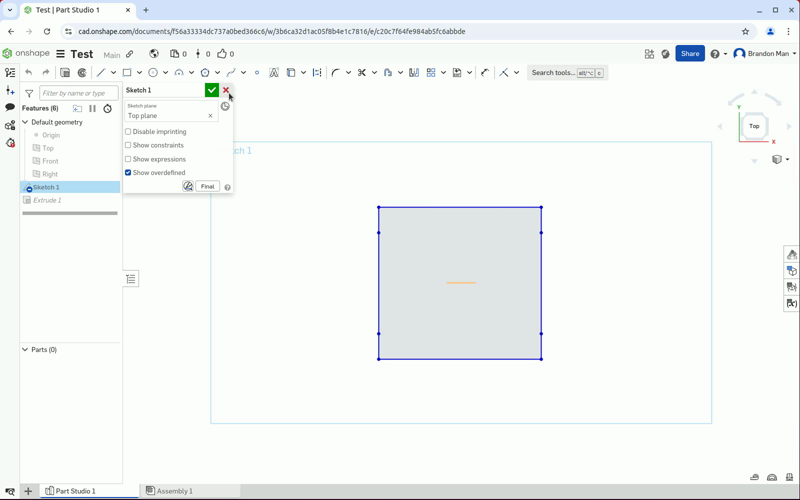
key(shift+s)
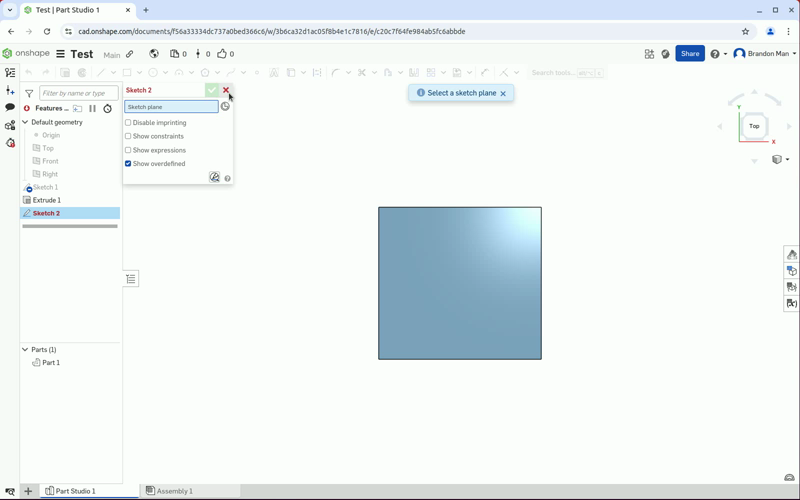
mouse_move(73, 150)
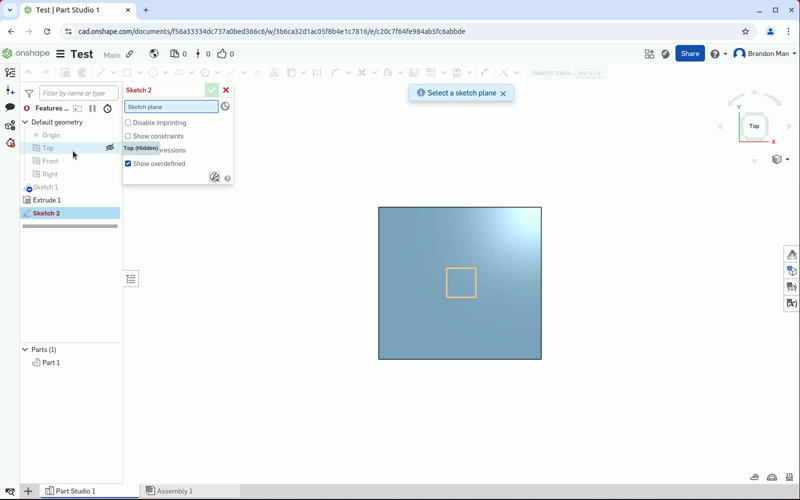
click(73, 150)
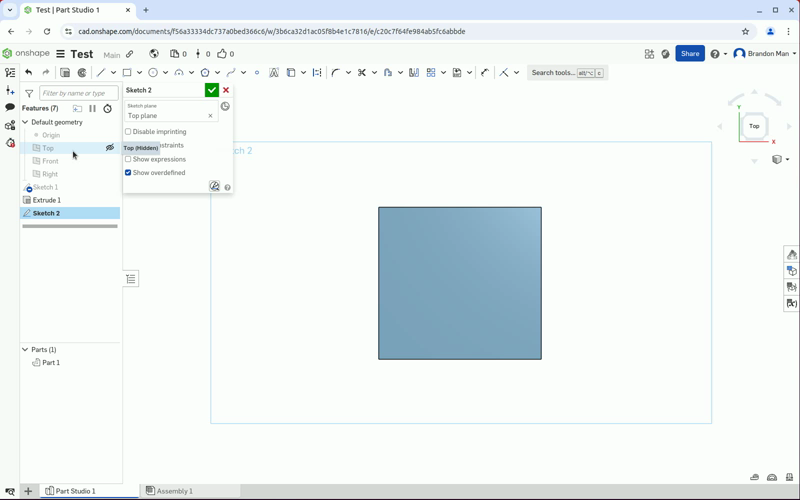
mouse_move(73, 352)
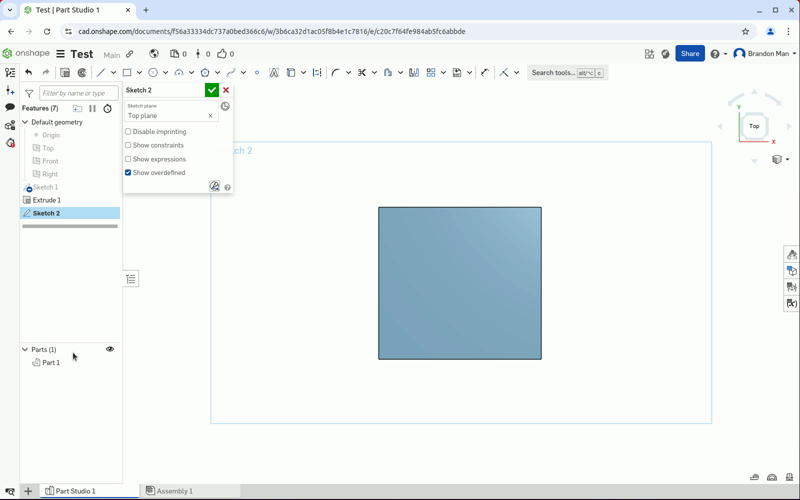
key(y)
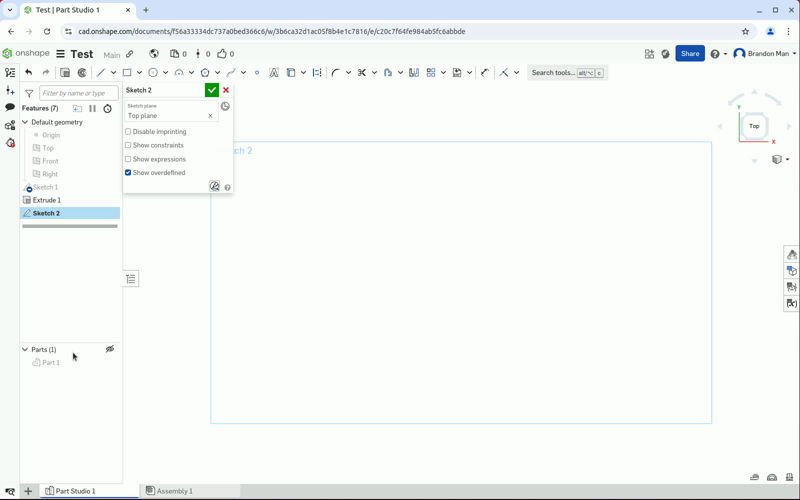
key(l)
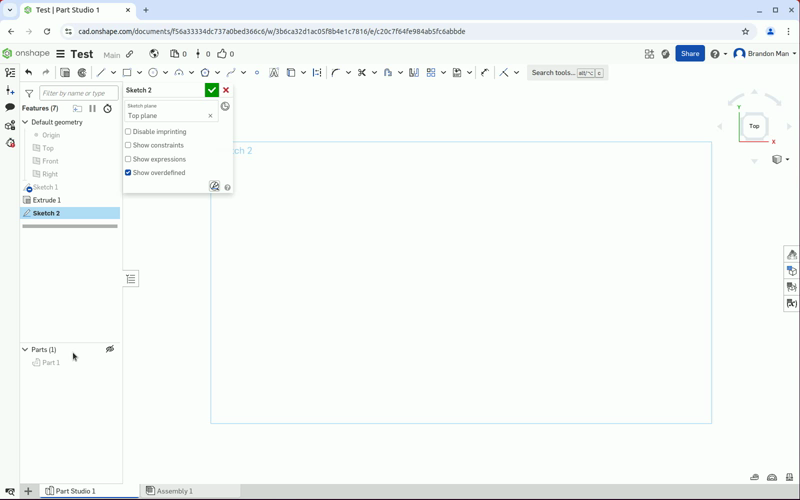
key_down(shift)
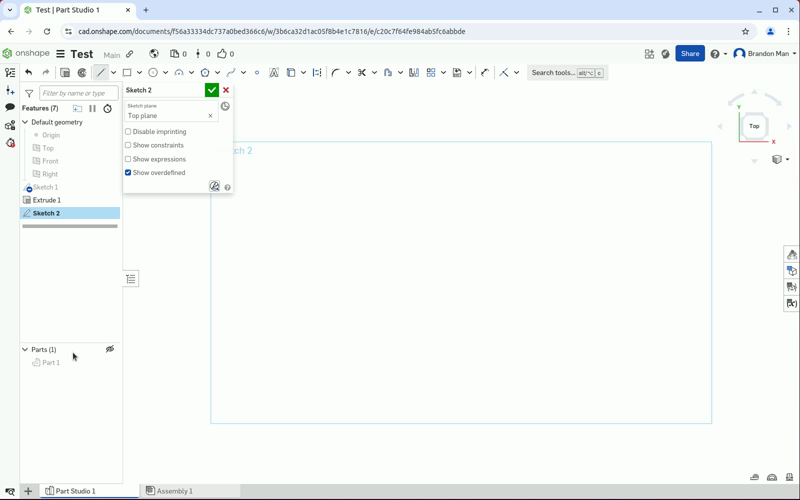
mouse_move(350, 291)
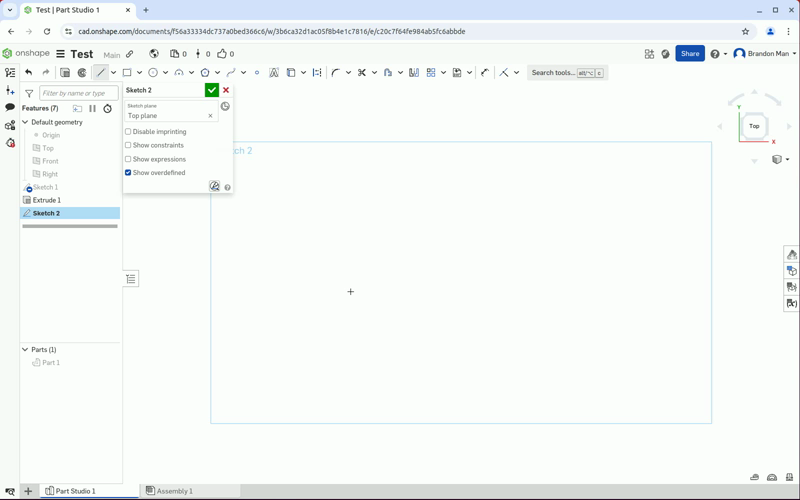
click(350, 291)
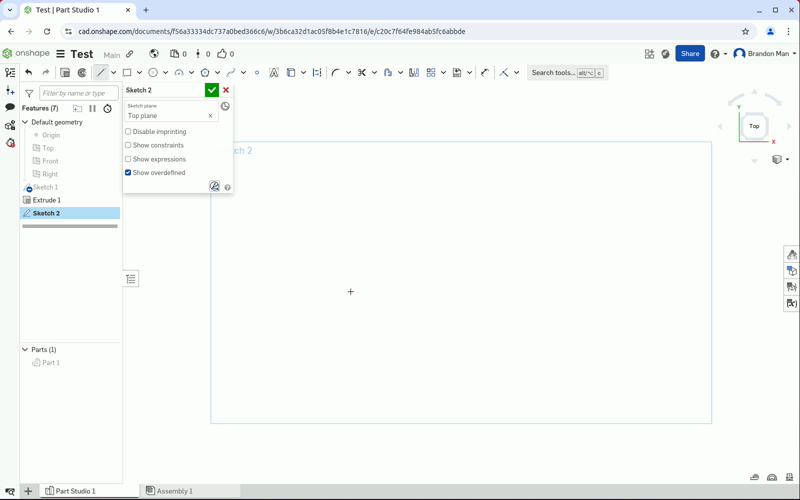
key_up(shift)
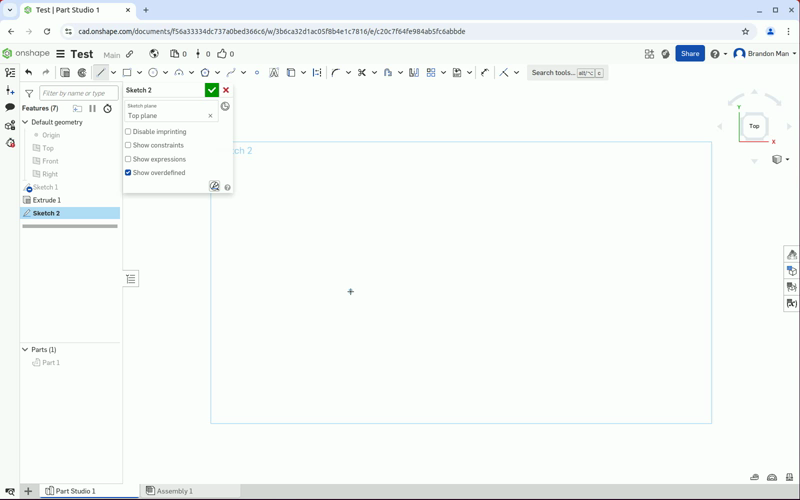
key_down(shift)
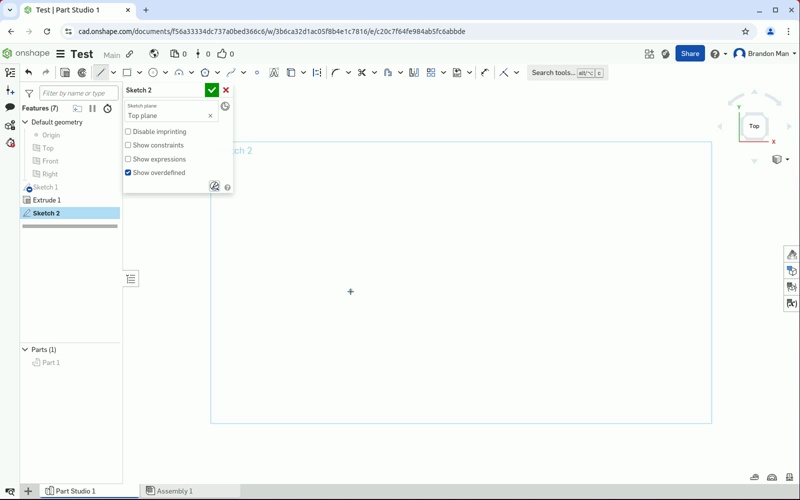
mouse_move(380, 291)
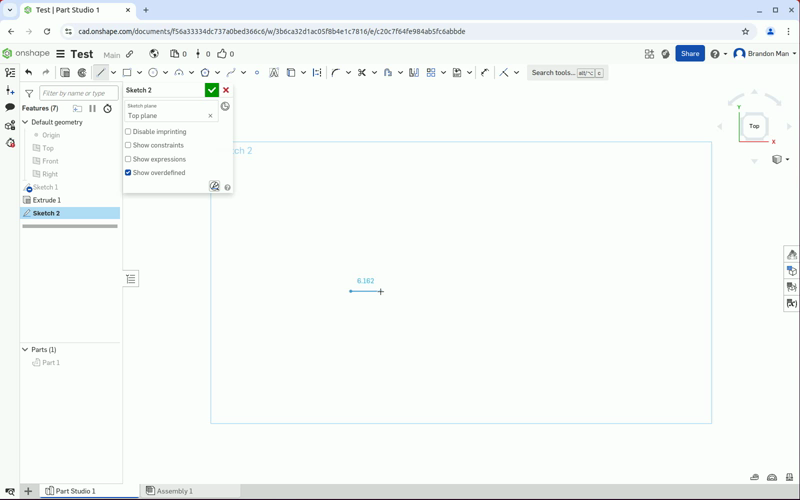
mouse_move(379, 334)
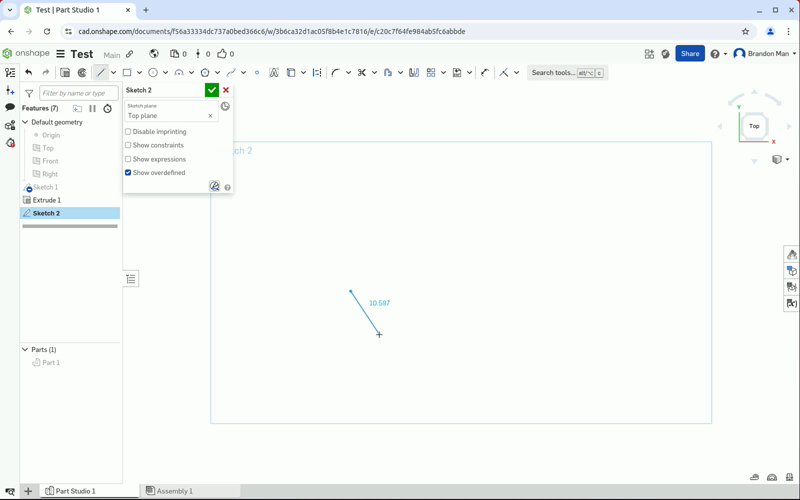
click(379, 334)
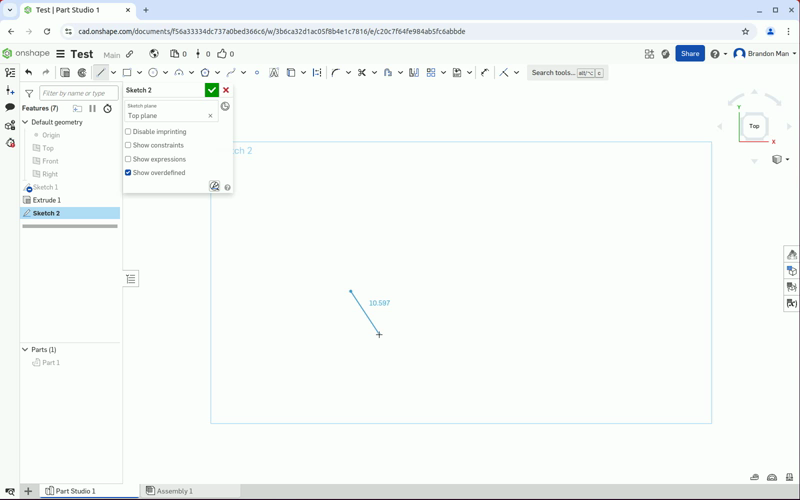
key_up(shift)
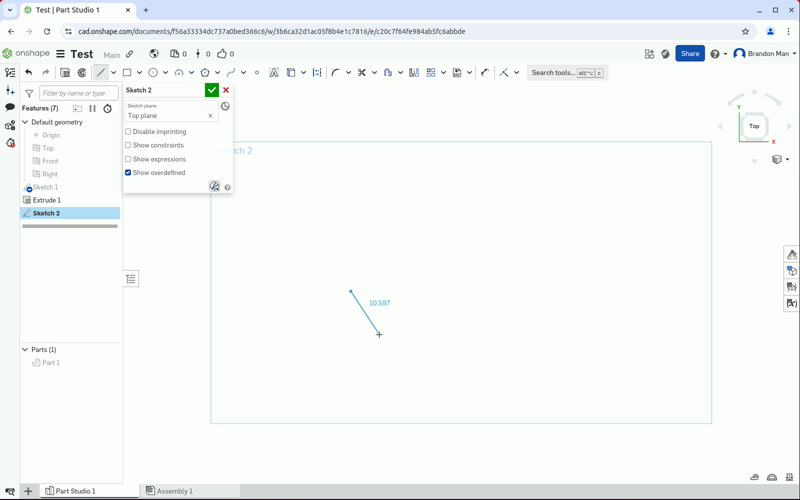
key_down(shift)
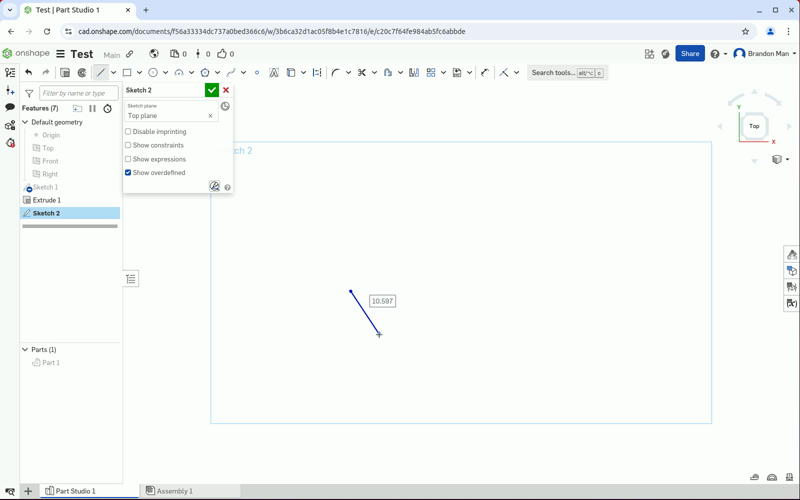
mouse_move(379, 231)
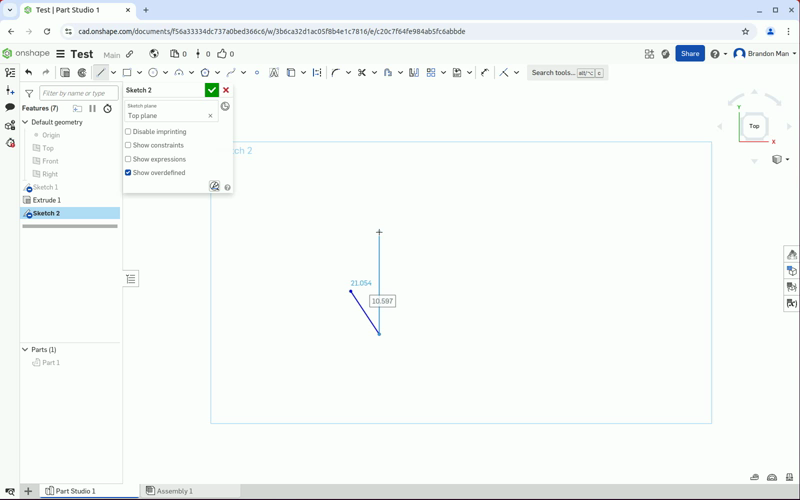
click(379, 231)
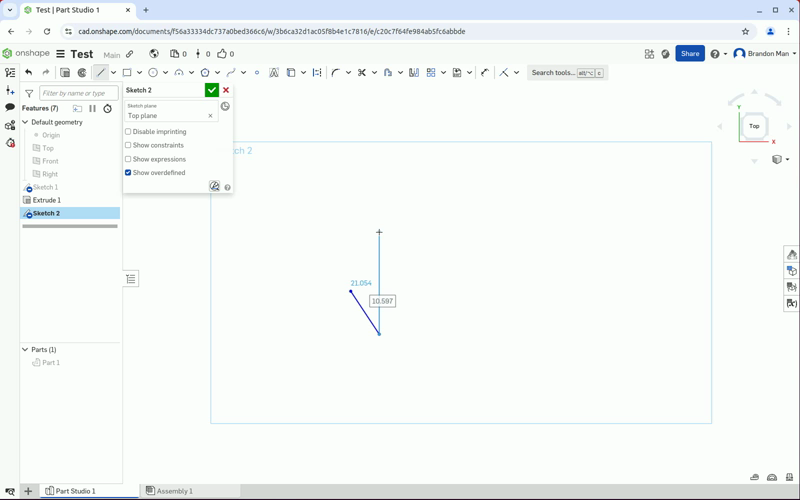
key_up(shift)
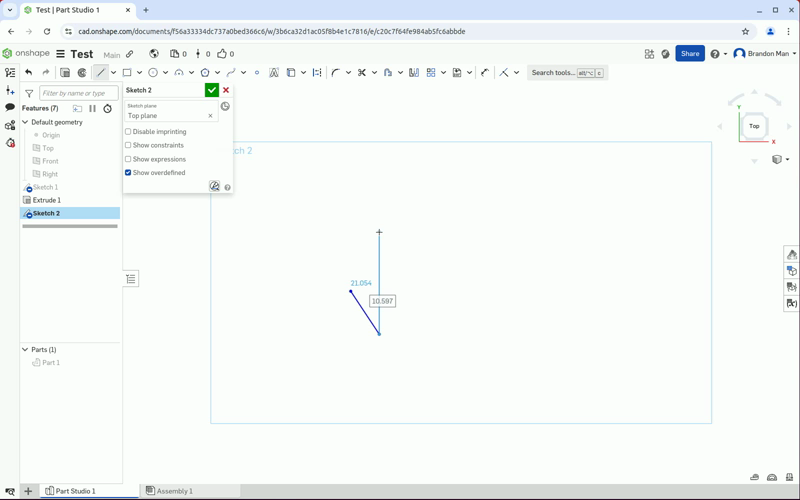
key_down(shift)
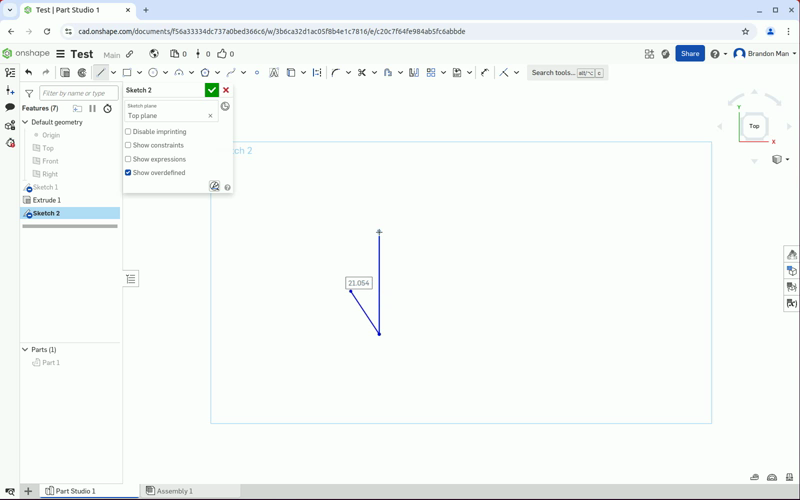
mouse_move(409, 231)
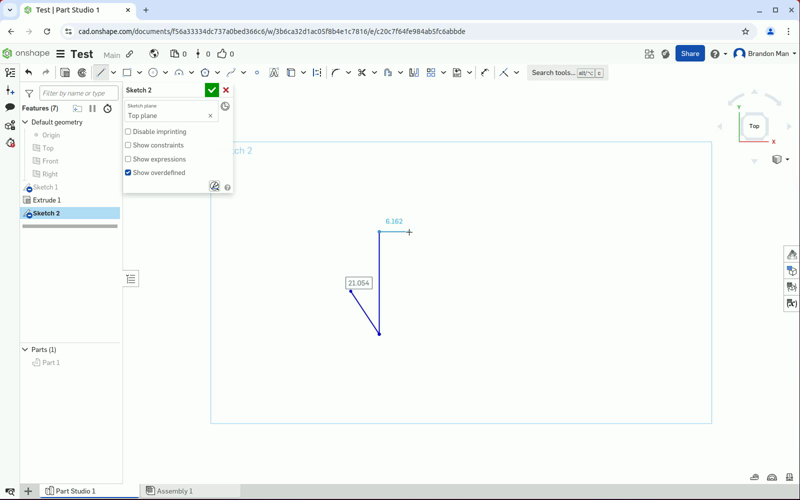
mouse_move(350, 275)
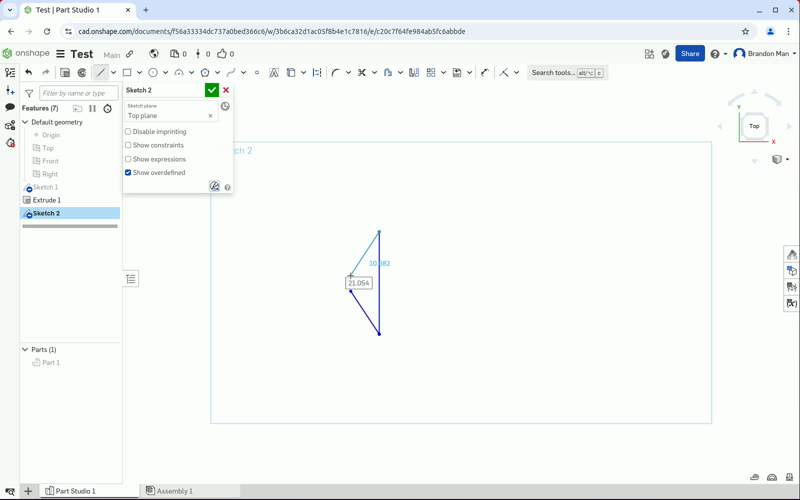
click(350, 275)
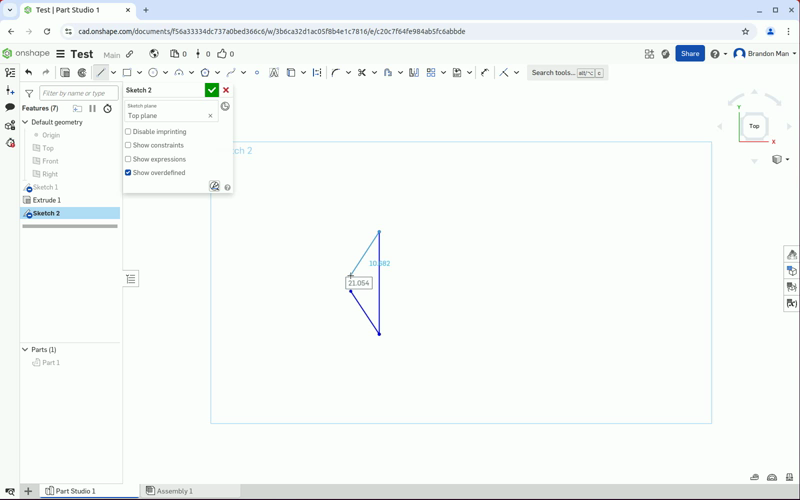
key_up(shift)
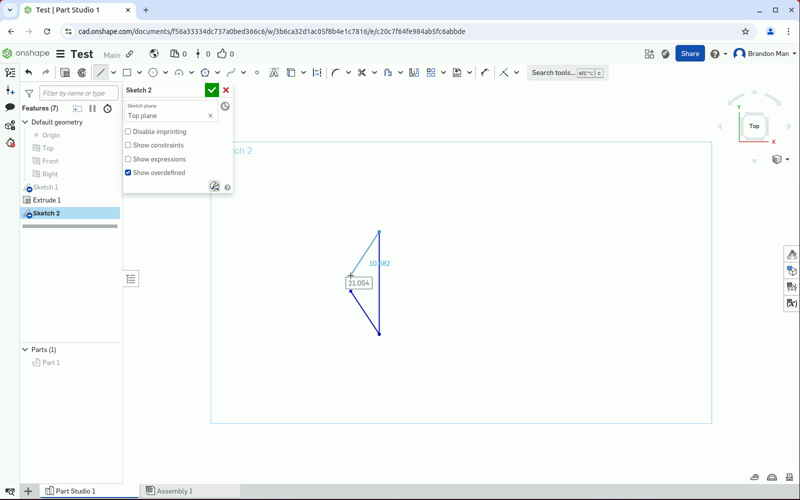
key(esc)
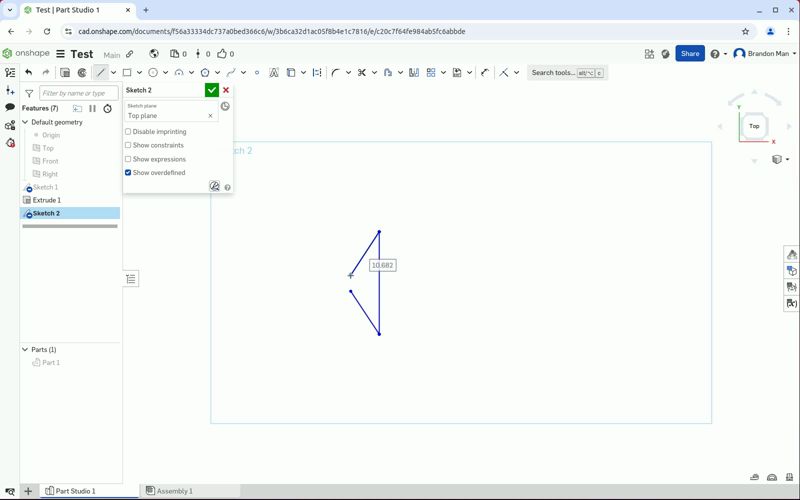
key(a)
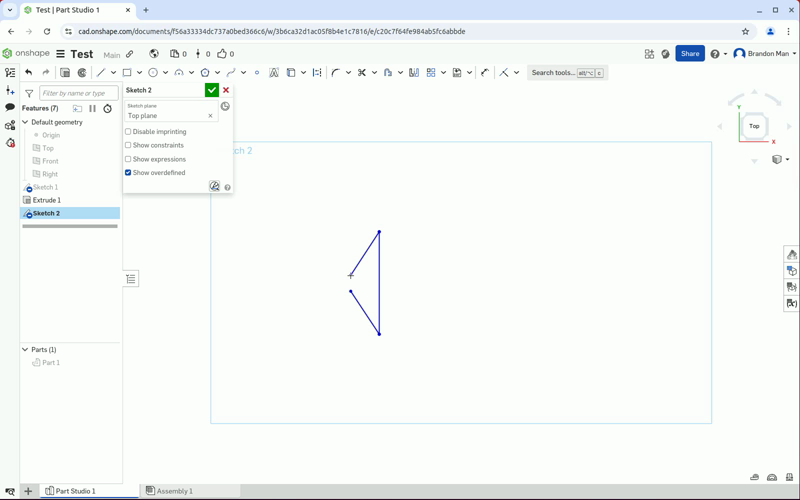
mouse_move(350, 275)
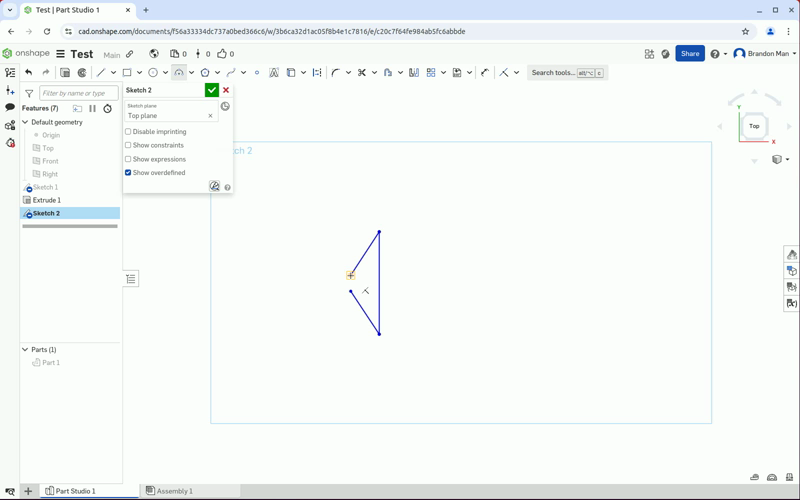
click(350, 275)
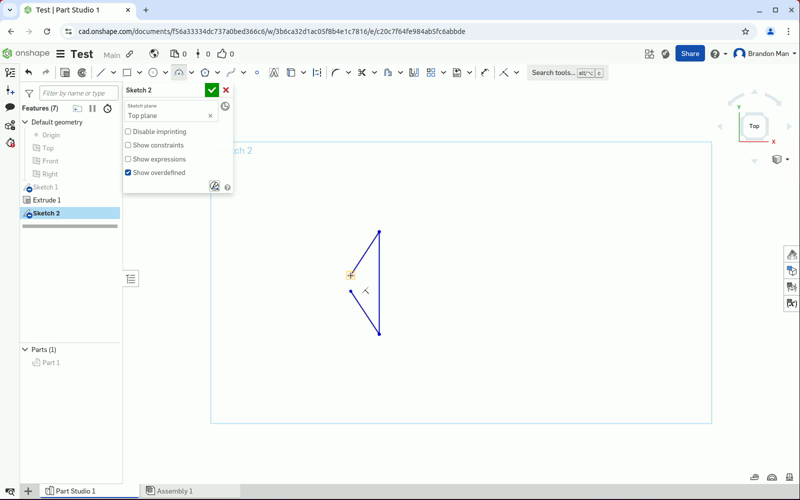
mouse_move(350, 291)
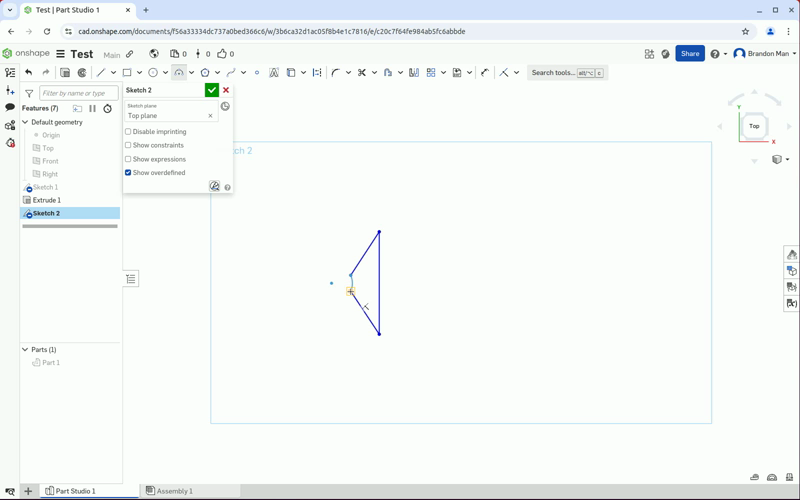
click(350, 291)
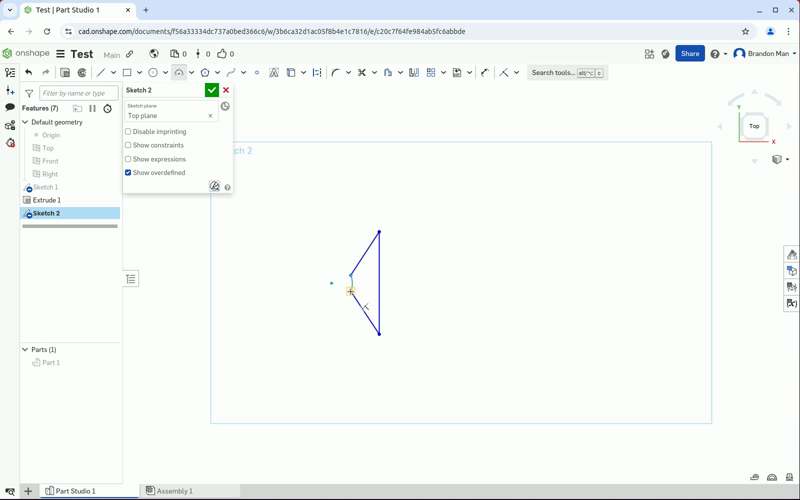
key_down(shift)
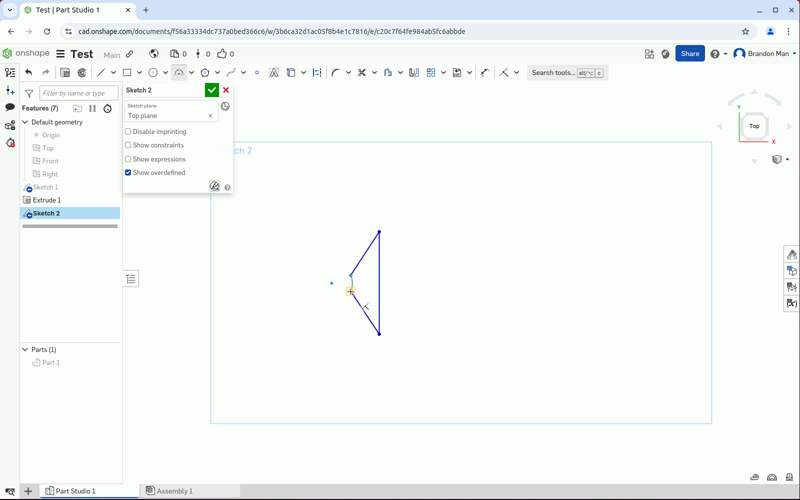
mouse_move(348, 283)
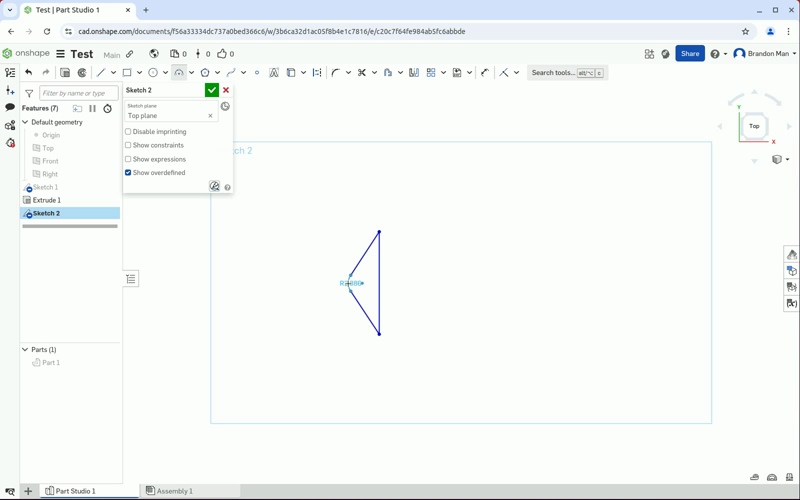
click(348, 283)
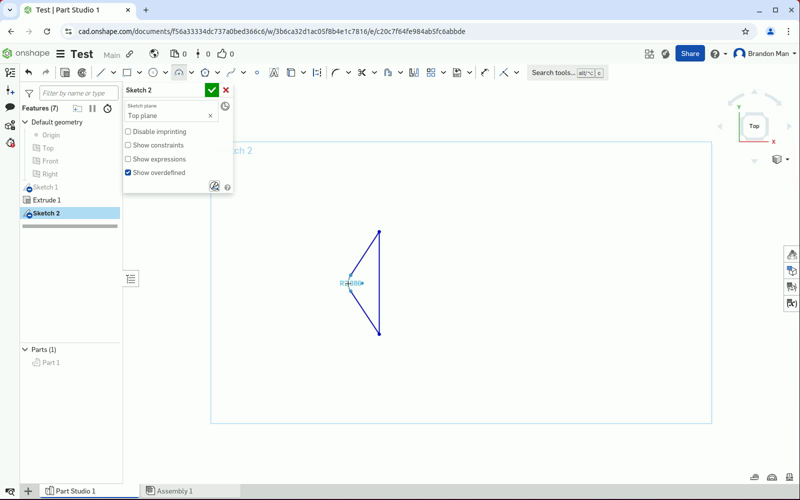
key_up(shift)
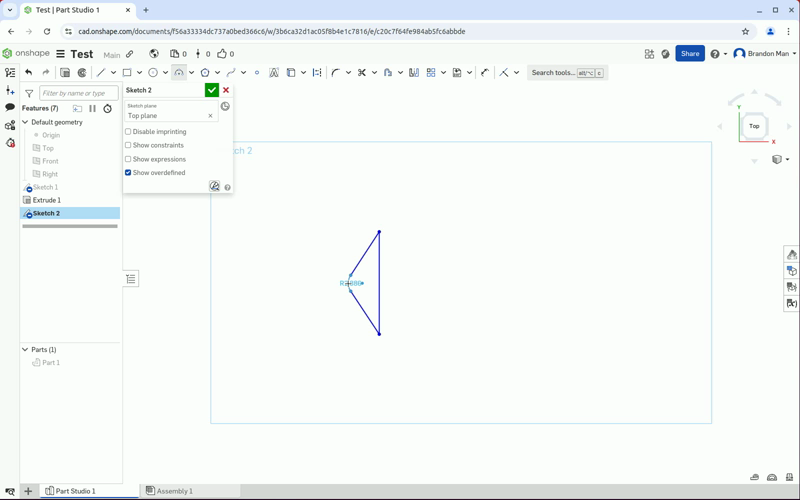
key(esc)
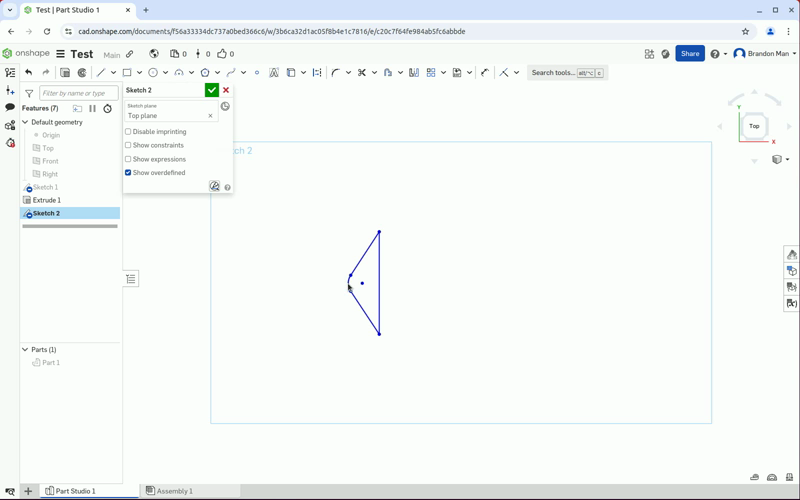
key(c)
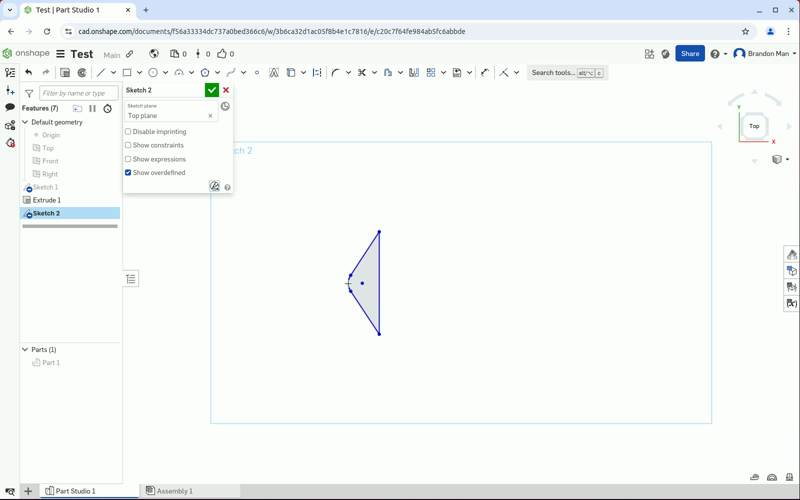
key_down(shift)
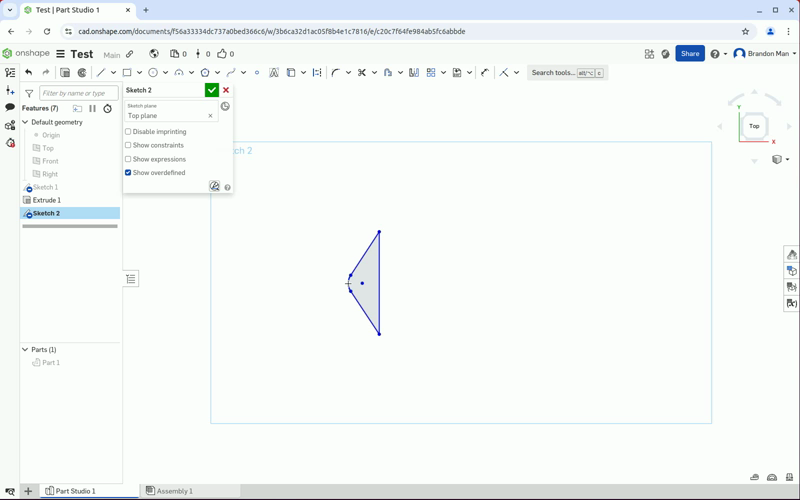
mouse_move(363, 283)
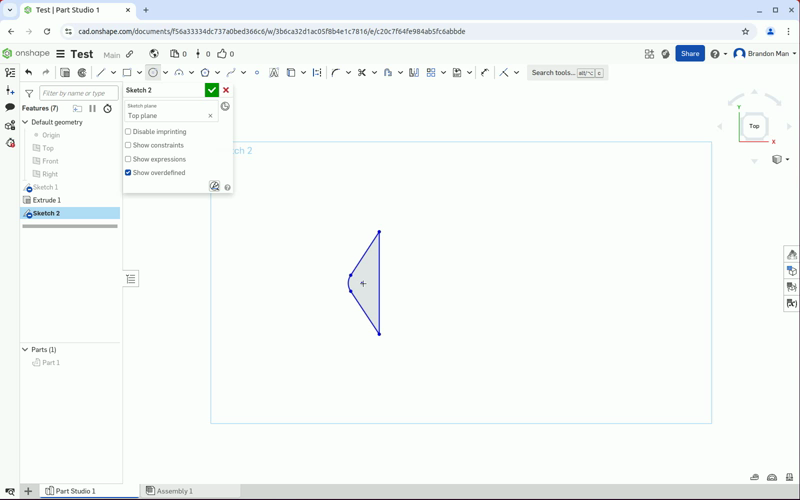
scroll(6)
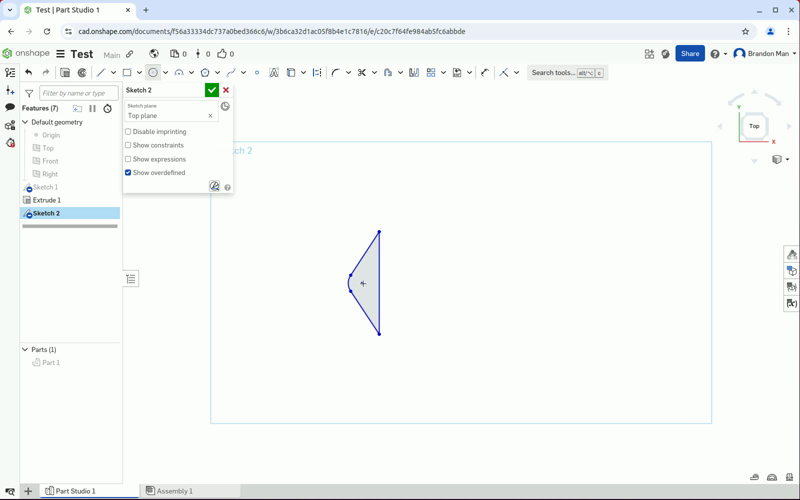
scroll(6)
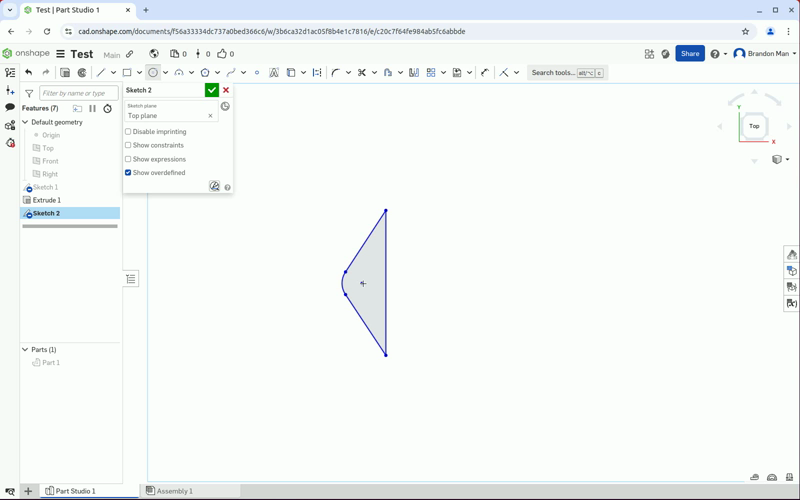
scroll(6)
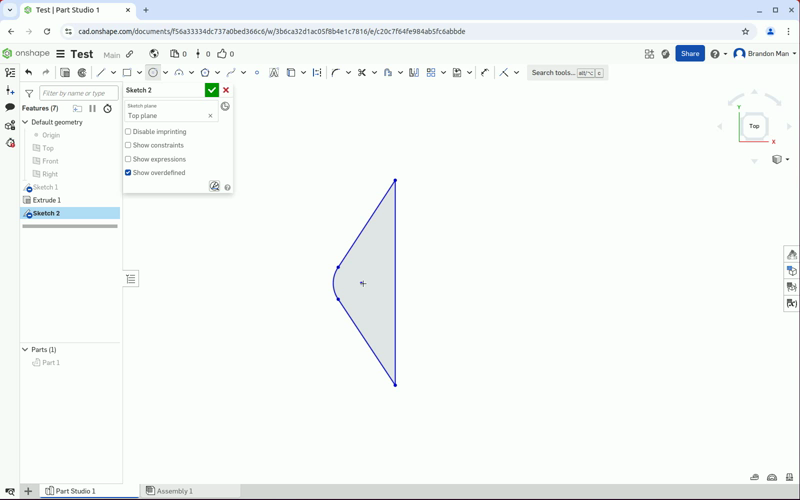
scroll(6)
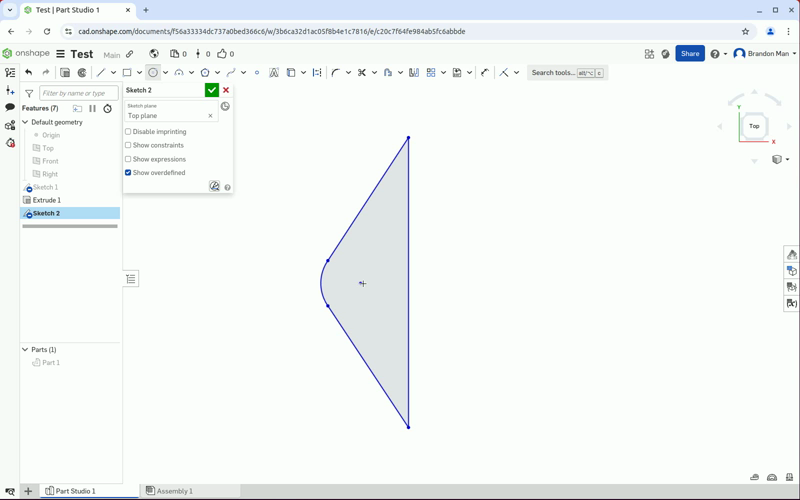
scroll(6)
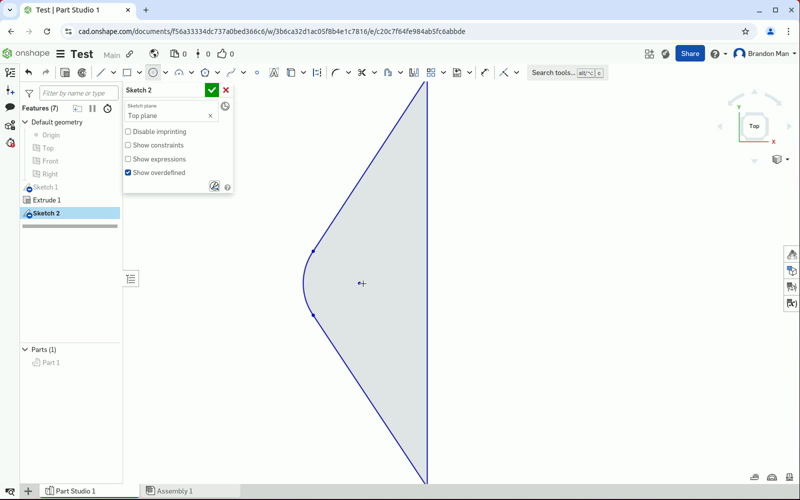
scroll(6)
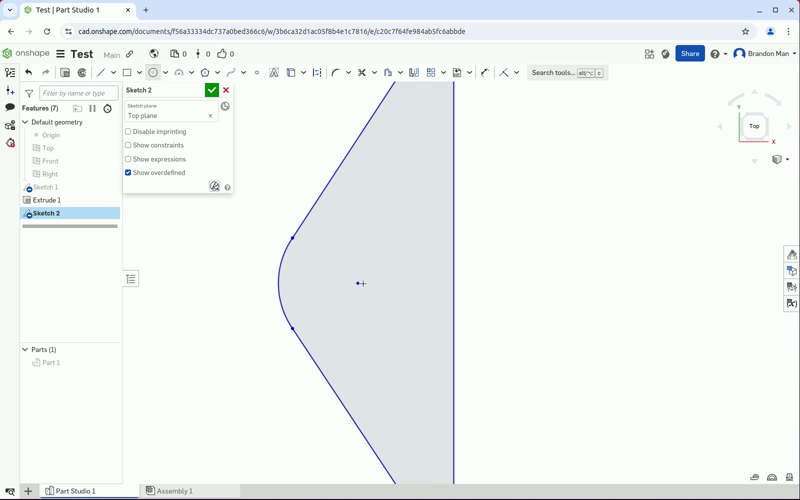
scroll(6)
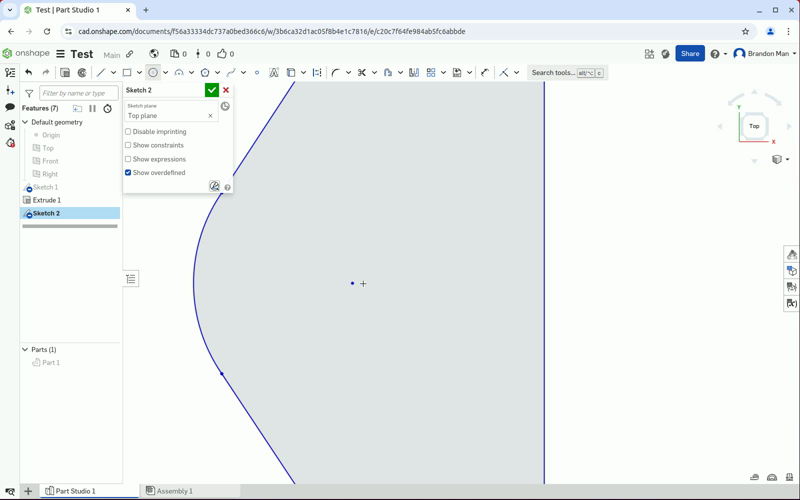
click(363, 283)
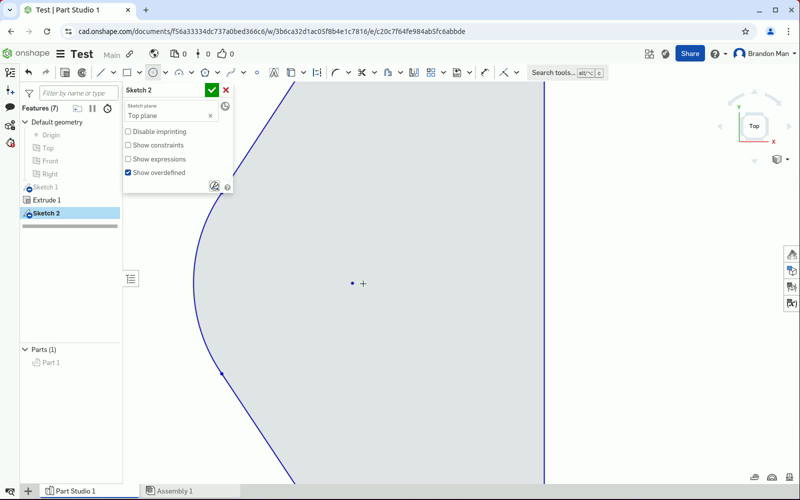
scroll(-6)
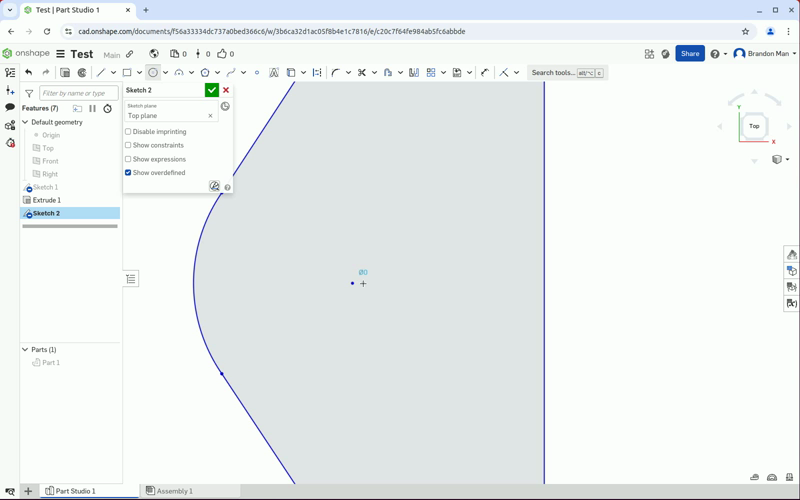
scroll(-6)
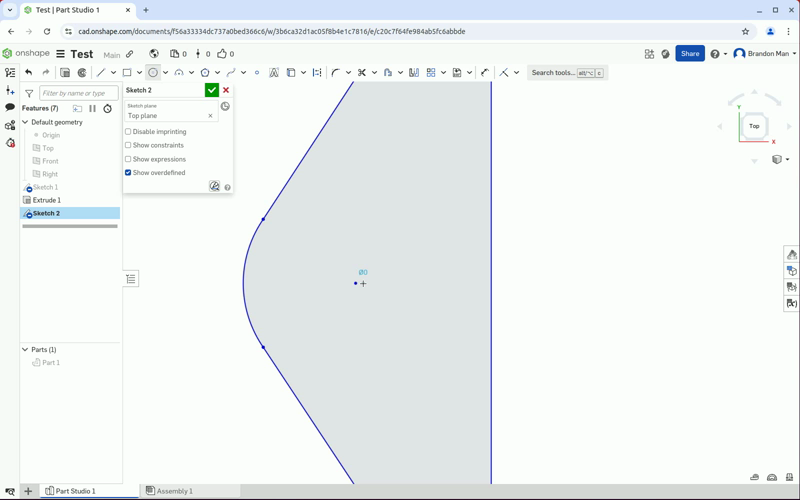
scroll(-6)
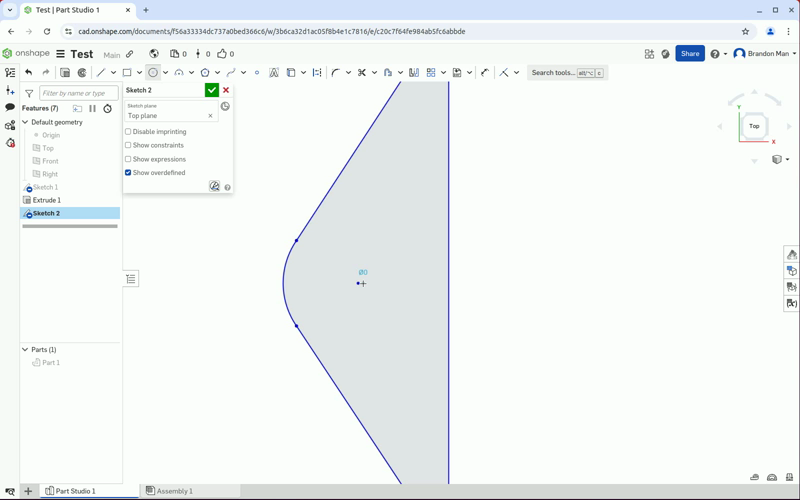
scroll(-6)
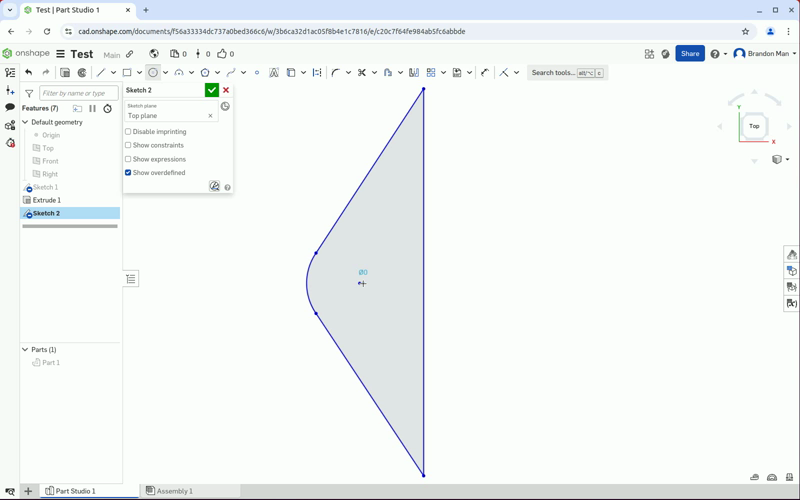
scroll(-6)
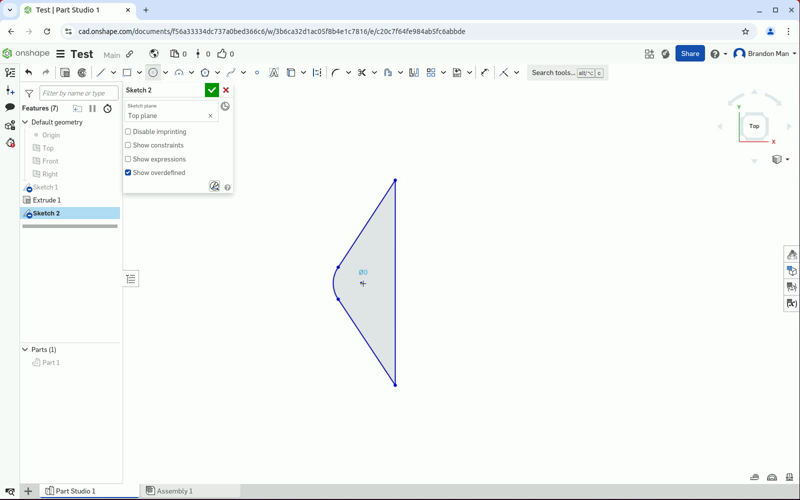
scroll(-6)
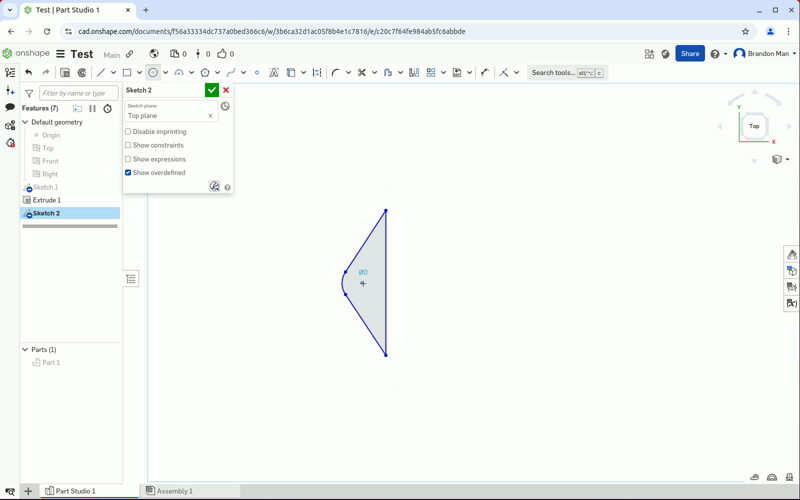
scroll(-6)
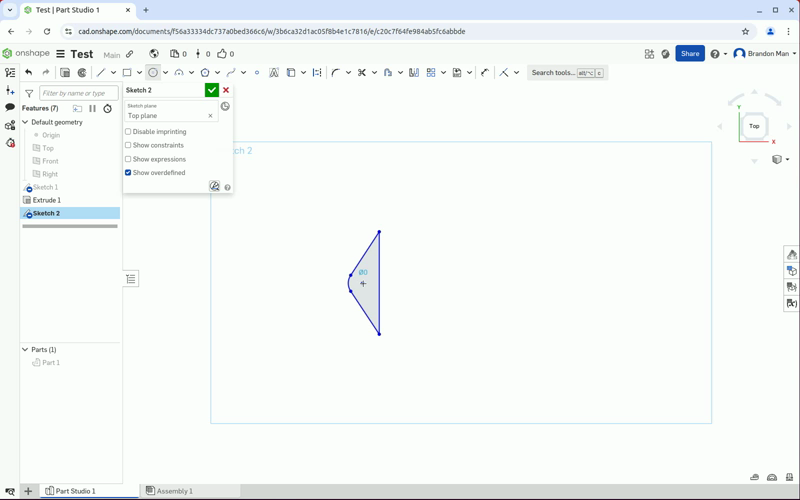
key_up(shift)
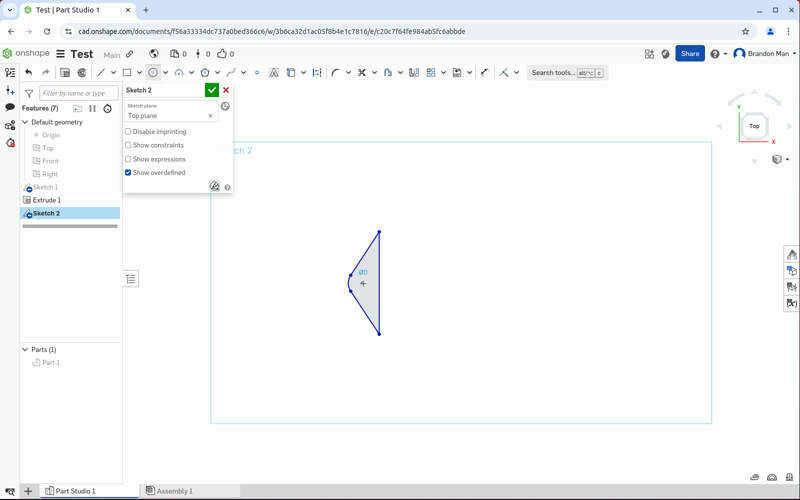
mouse_move(370, 283)
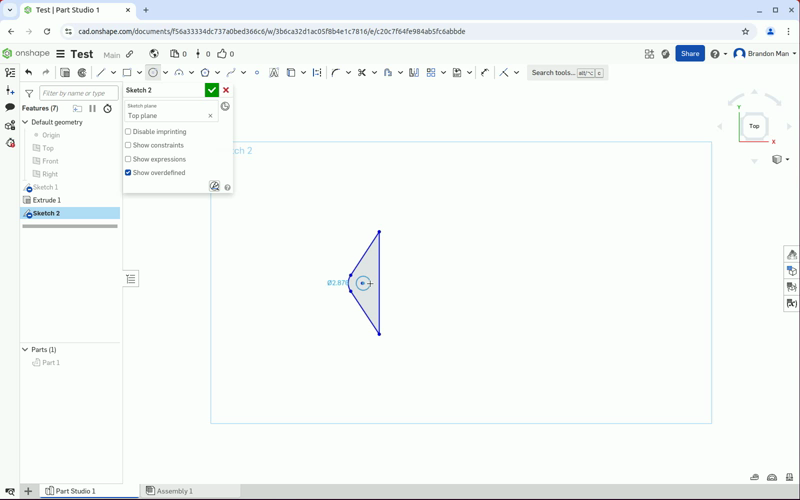
click(370, 283)
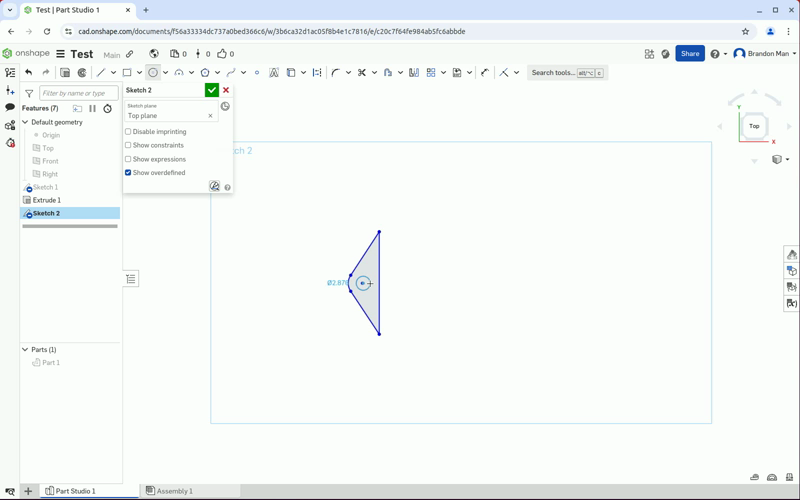
key(esc)
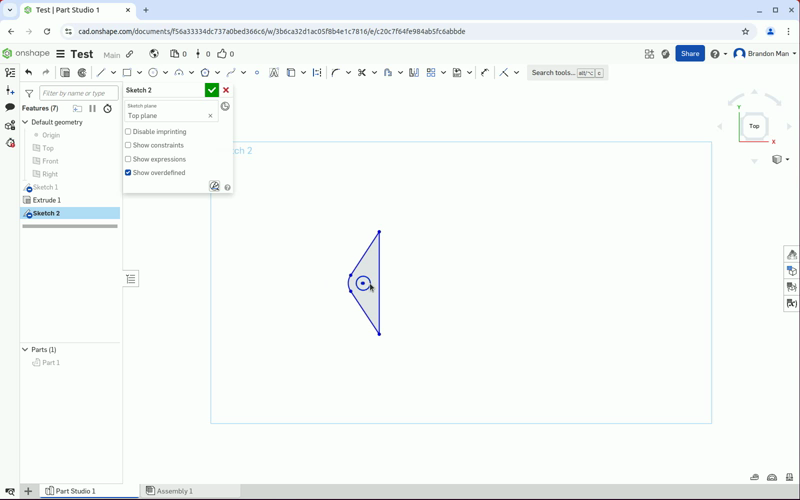
mouse_move(372, 288)
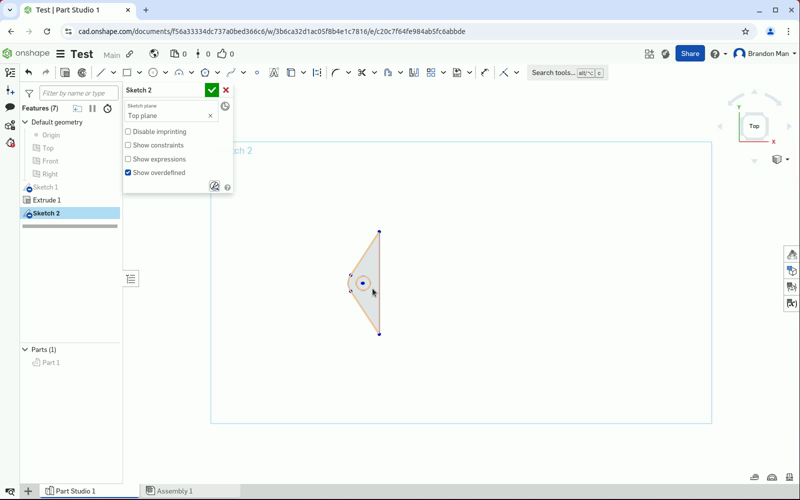
scroll(6)
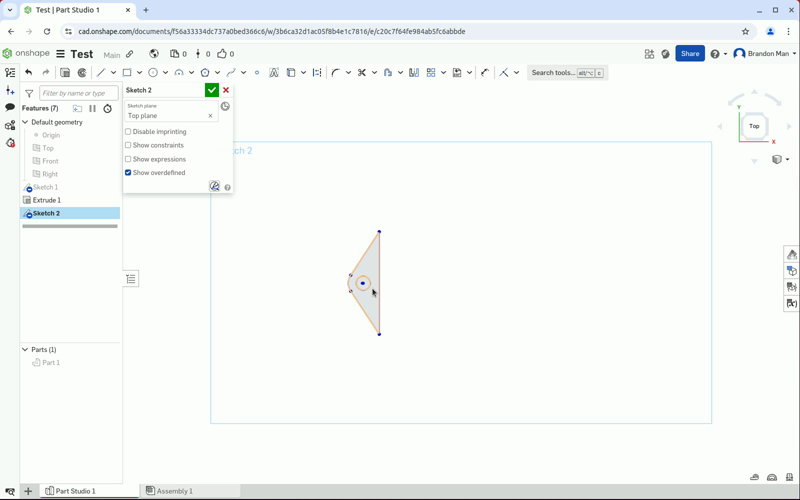
scroll(6)
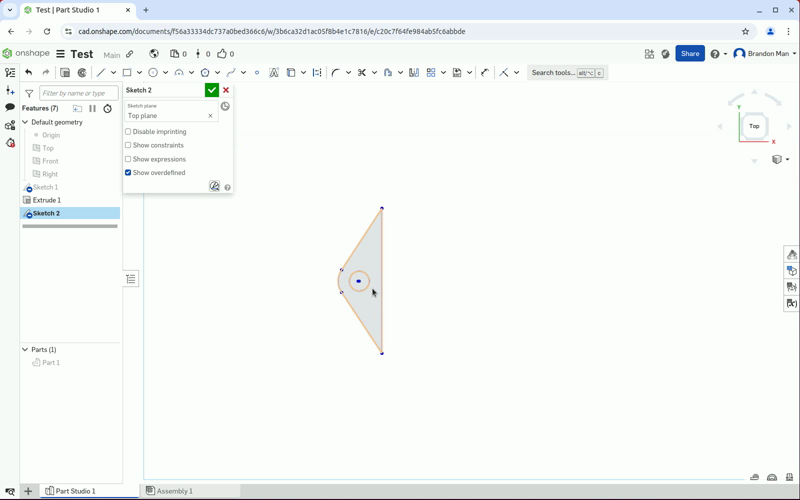
scroll(6)
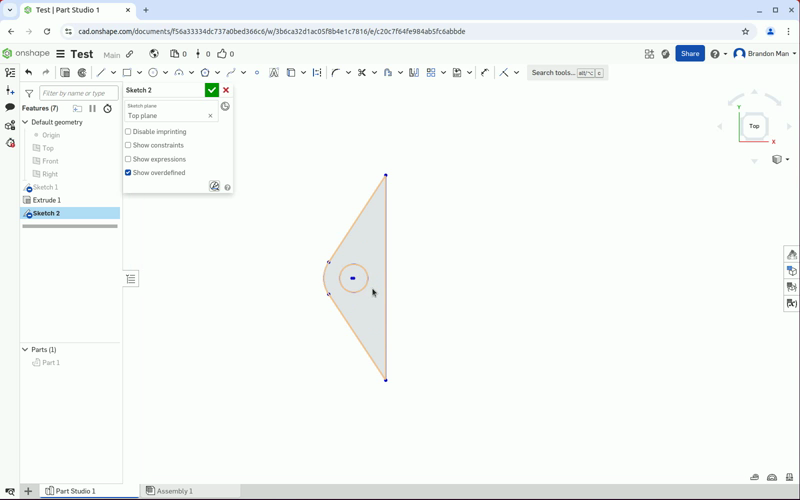
scroll(6)
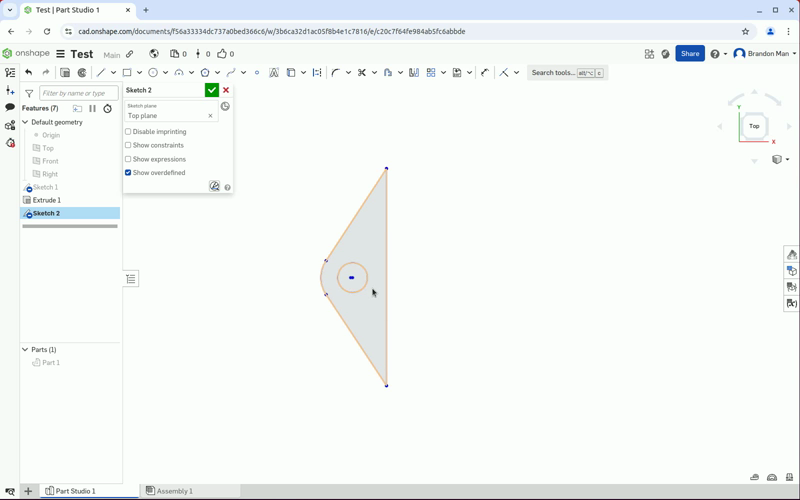
scroll(6)
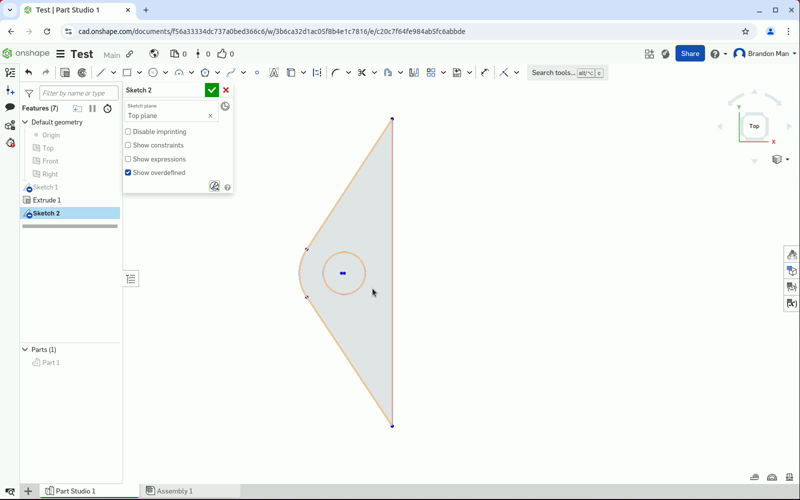
scroll(6)
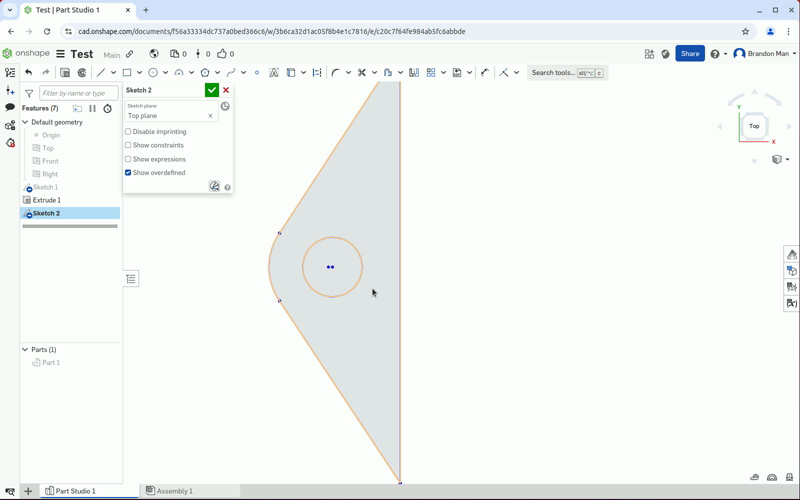
scroll(6)
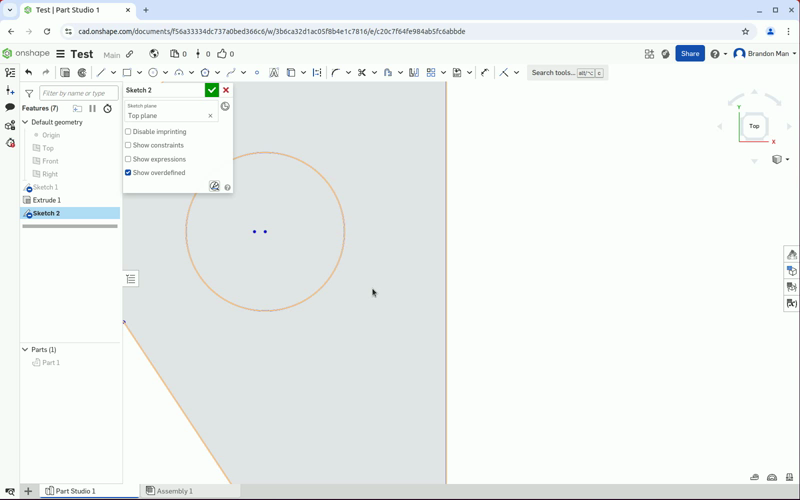
click(372, 288)
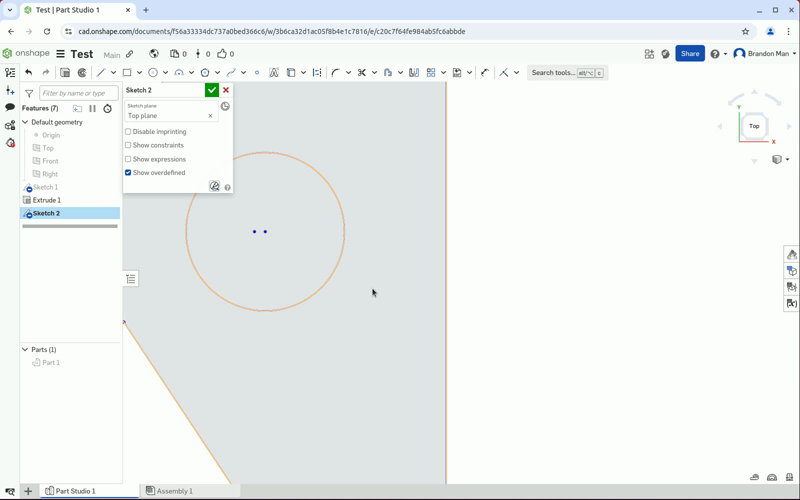
scroll(-6)
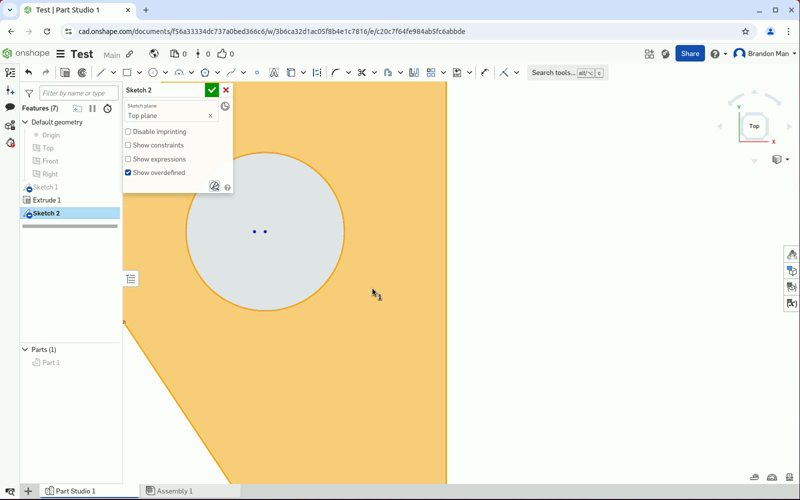
scroll(-6)
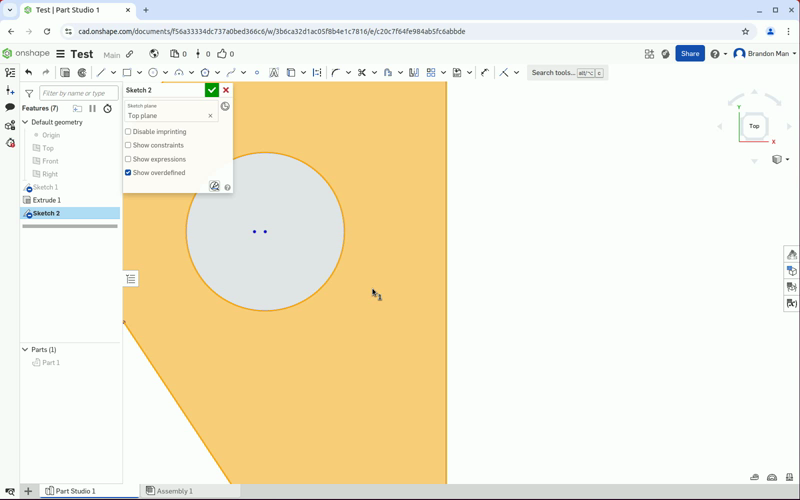
scroll(-6)
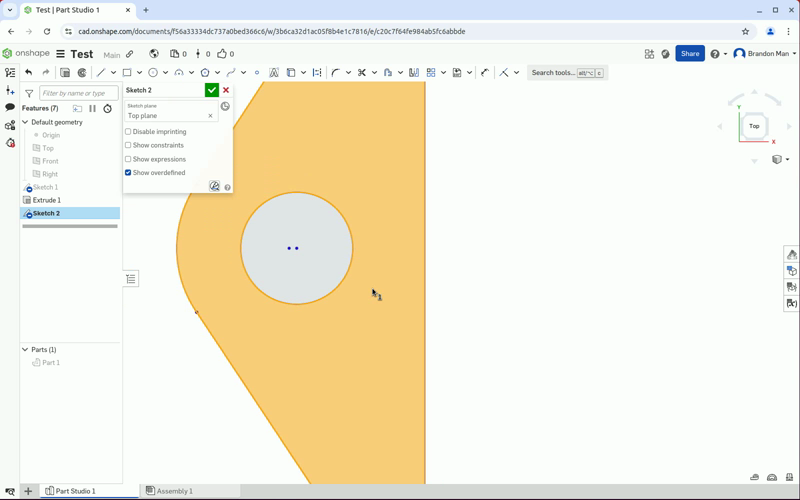
scroll(-6)
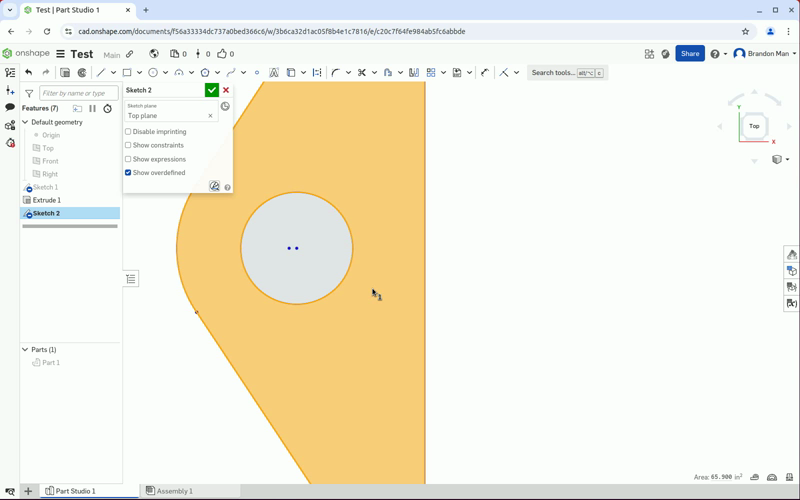
scroll(-6)
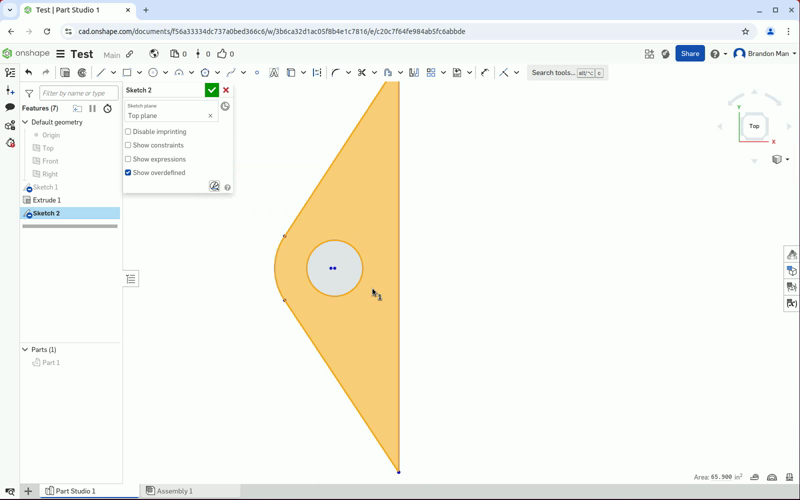
scroll(-6)
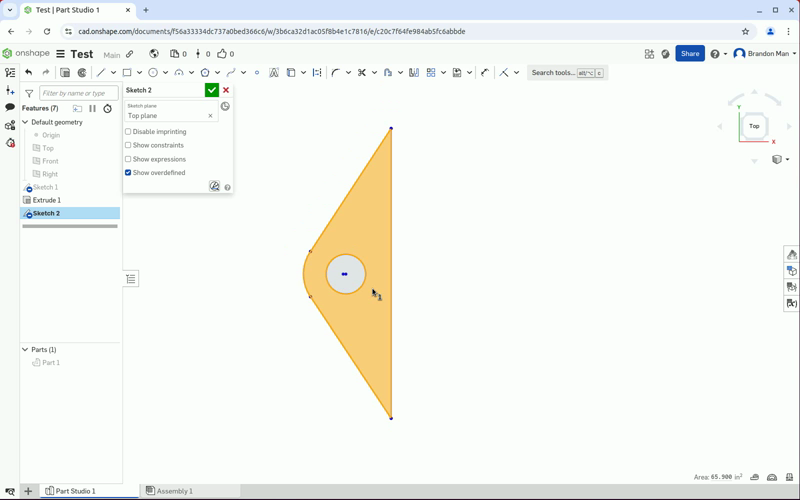
scroll(-6)
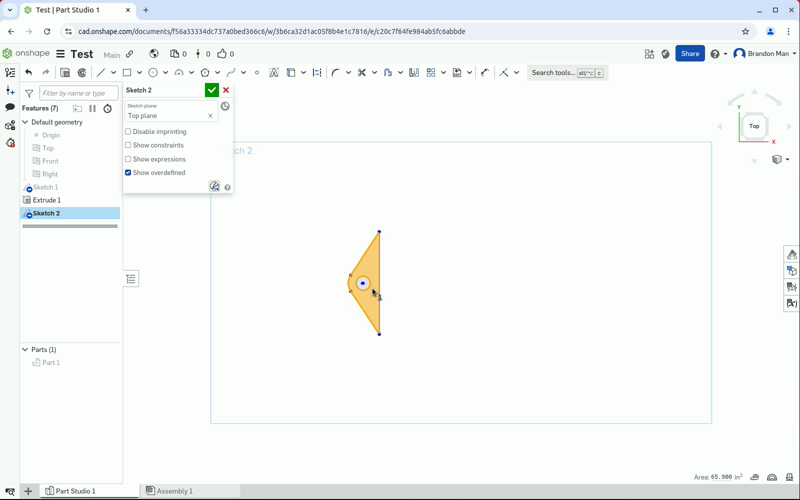
mouse_move(73, 352)
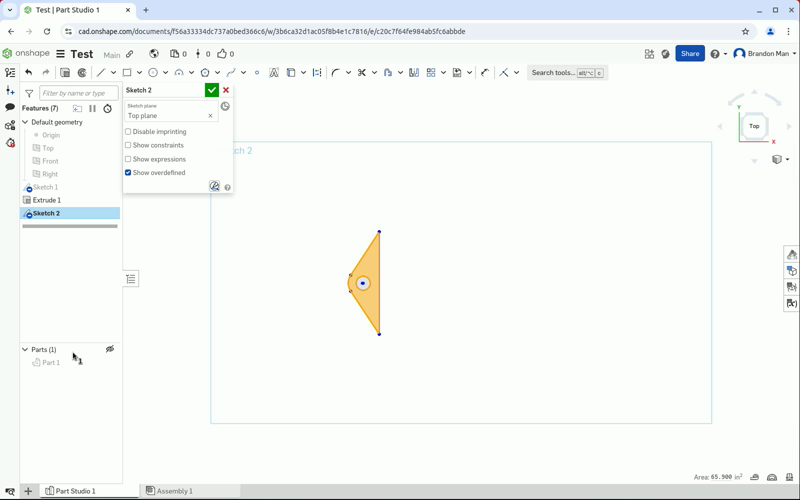
key(shift+y)
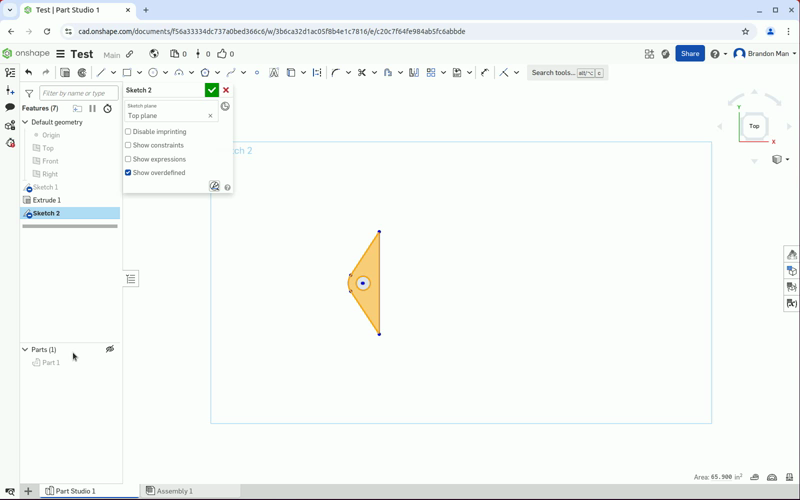
key(shift+e)
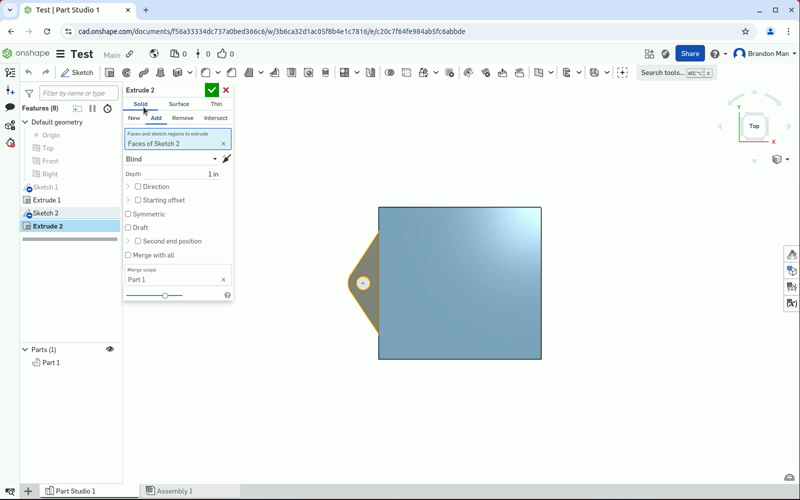
mouse_move(143, 106)
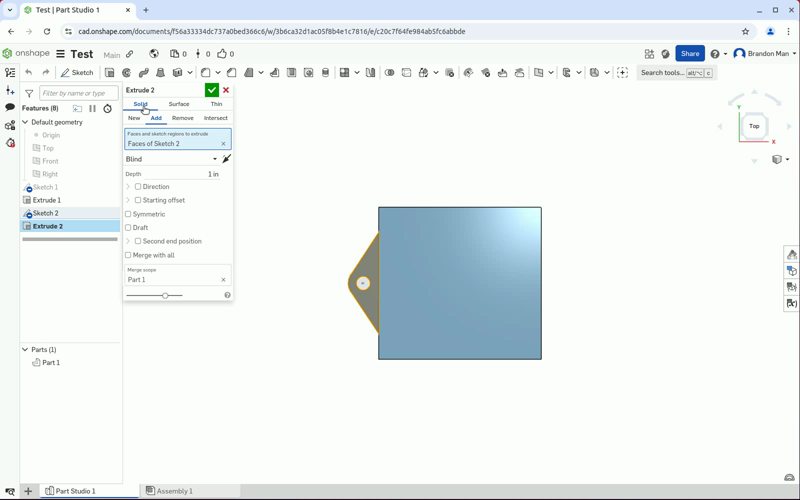
click(143, 106)
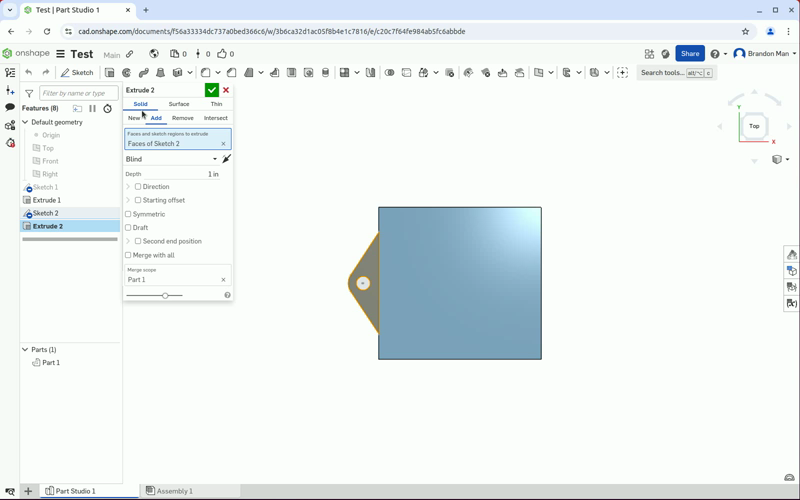
mouse_move(137, 120)
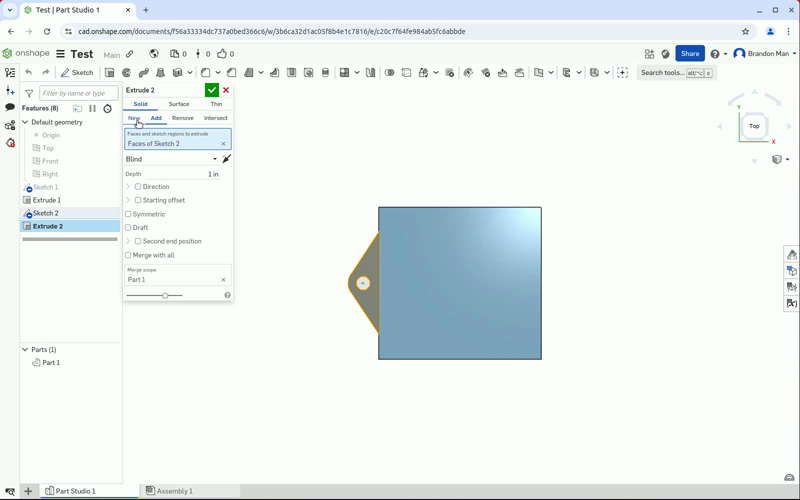
click(137, 120)
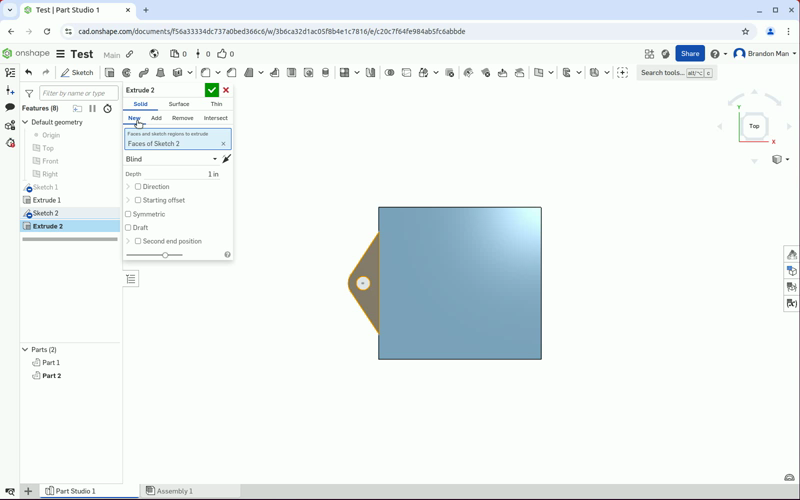
key(tab, 4)
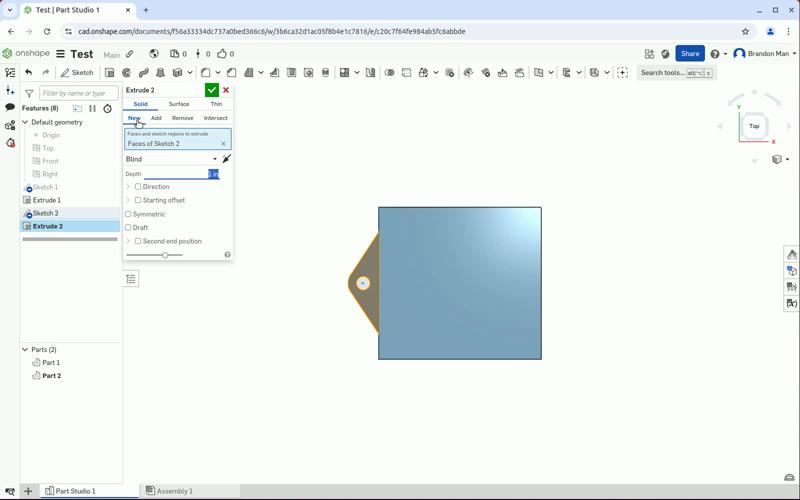
text(1.204)
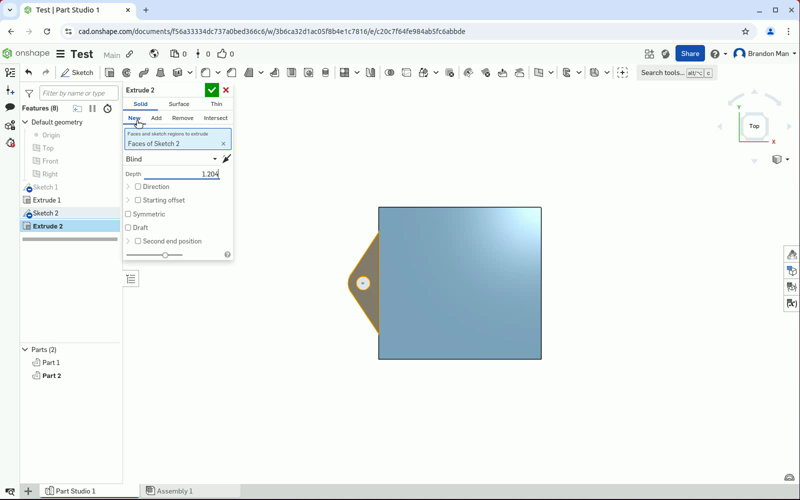
key(enter)
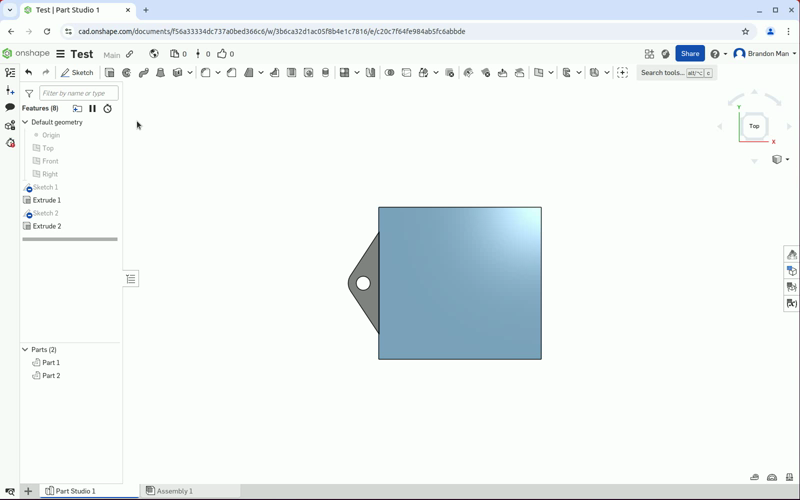
key(shift+h)
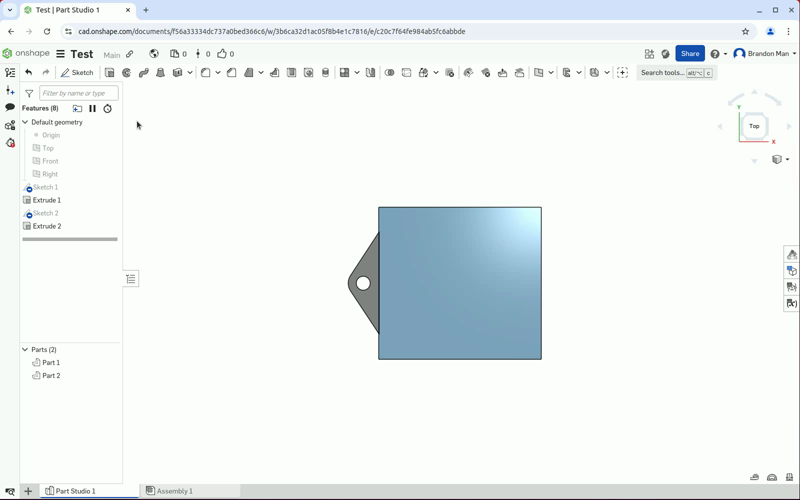
key(shift+h)
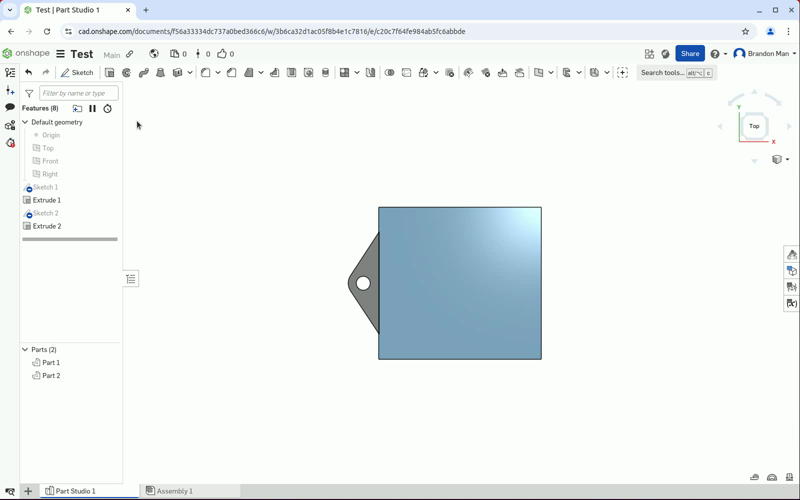
mouse_move(73, 189)
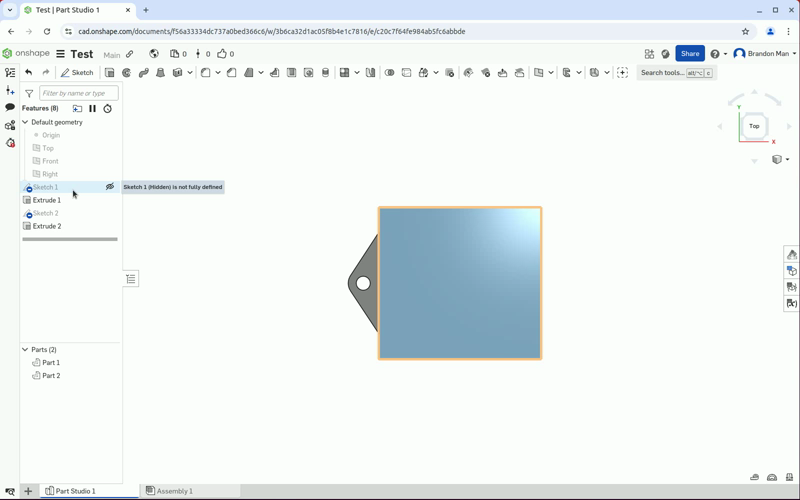
click(73, 189)
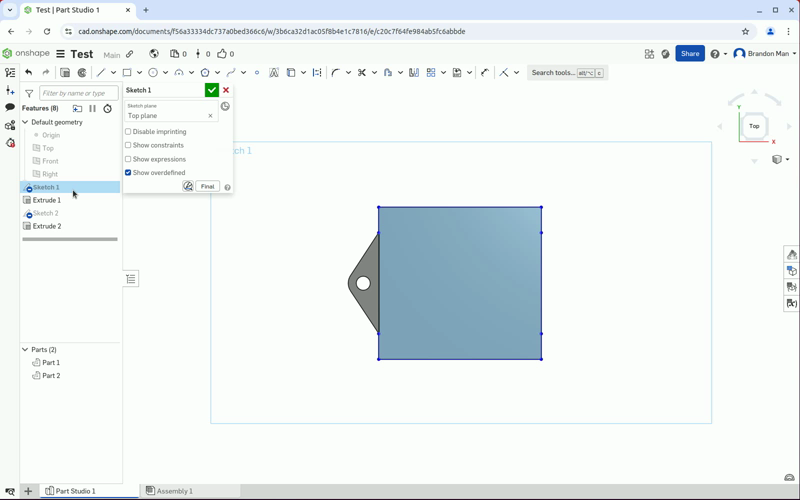
mouse_move(229, 92)
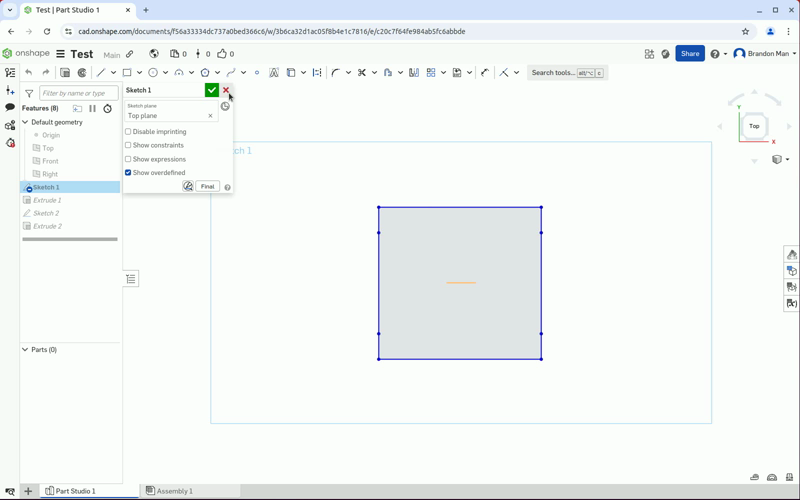
click(229, 92)
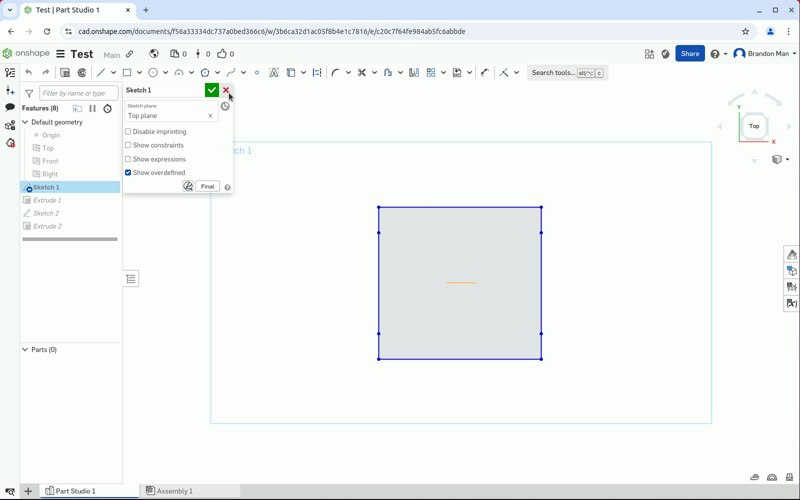
key(shift+s)
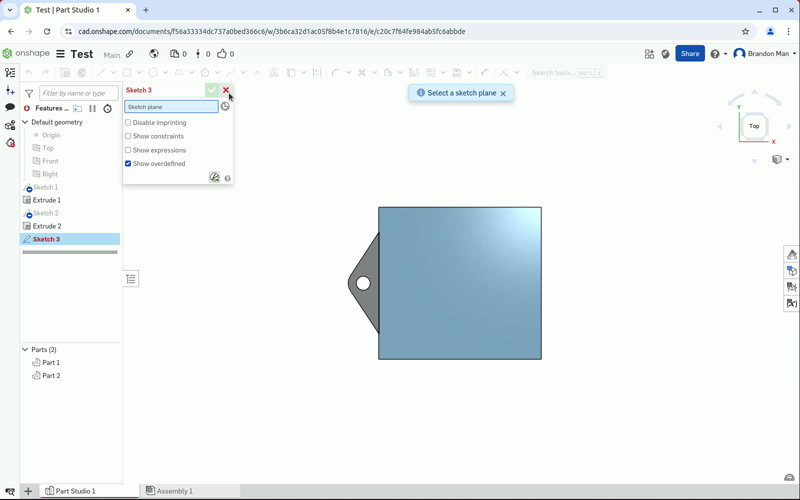
mouse_move(73, 150)
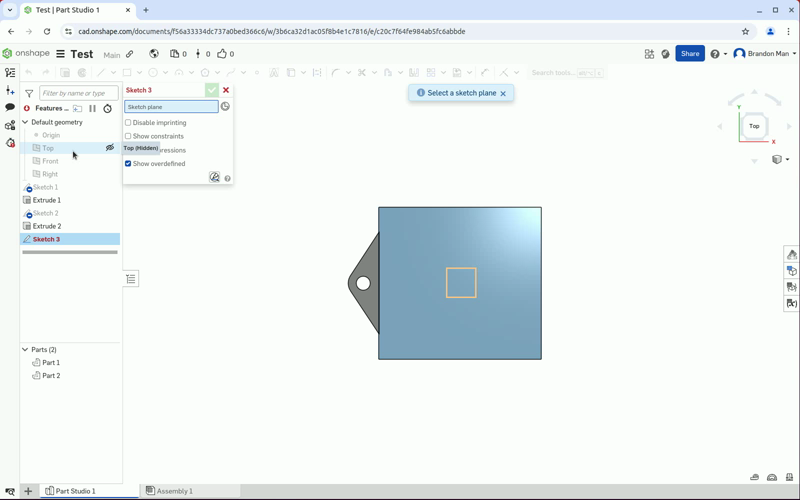
click(73, 150)
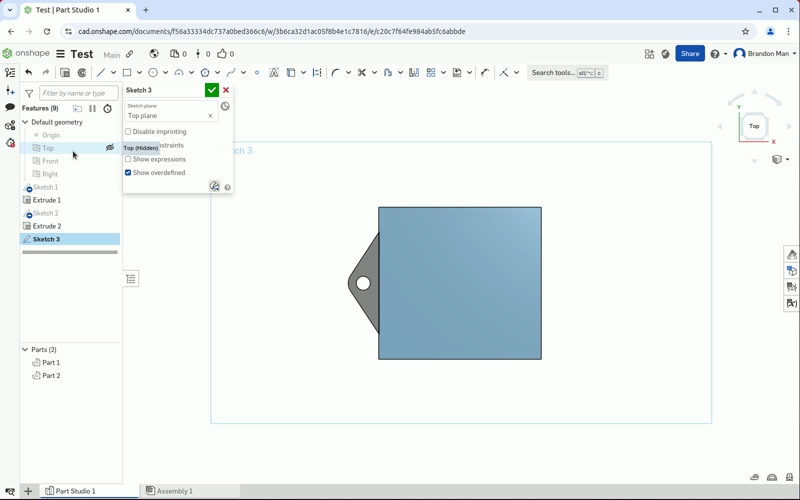
mouse_move(73, 352)
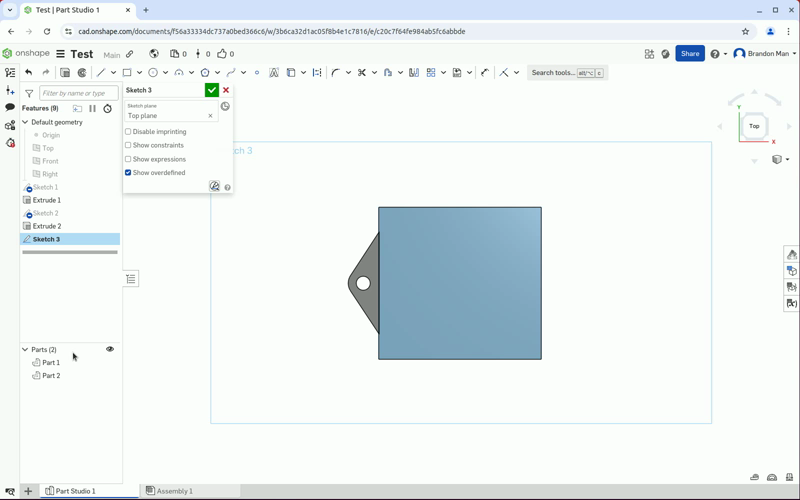
key(y)
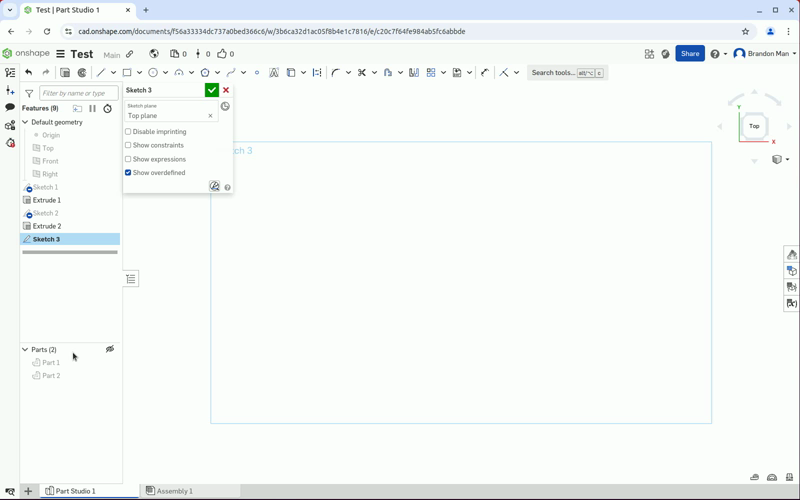
key(l)
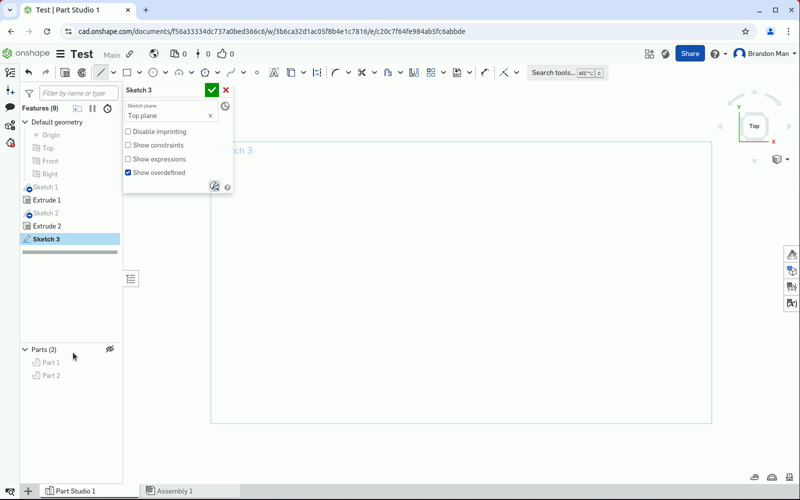
key_down(shift)
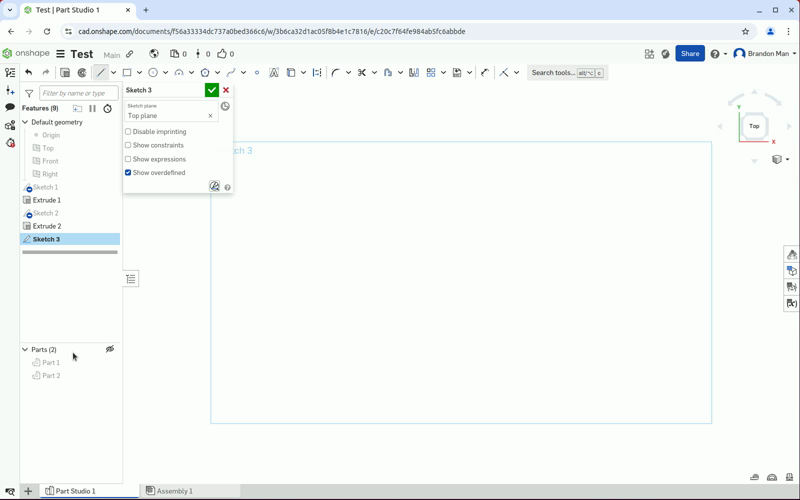
mouse_move(542, 333)
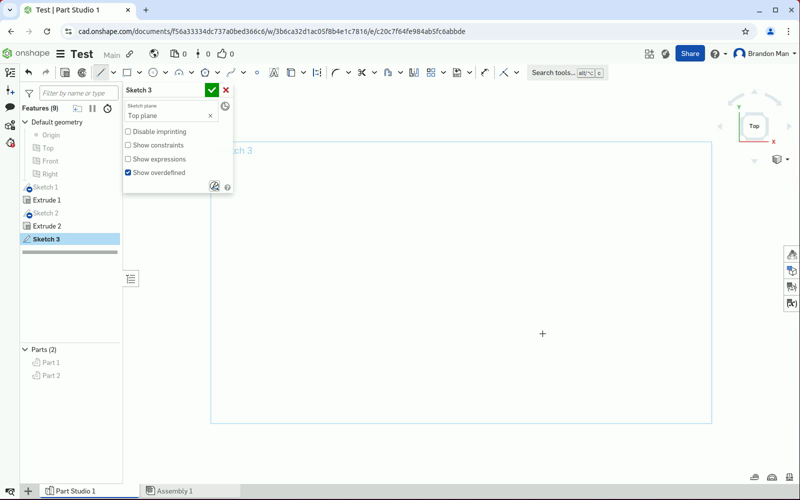
click(542, 333)
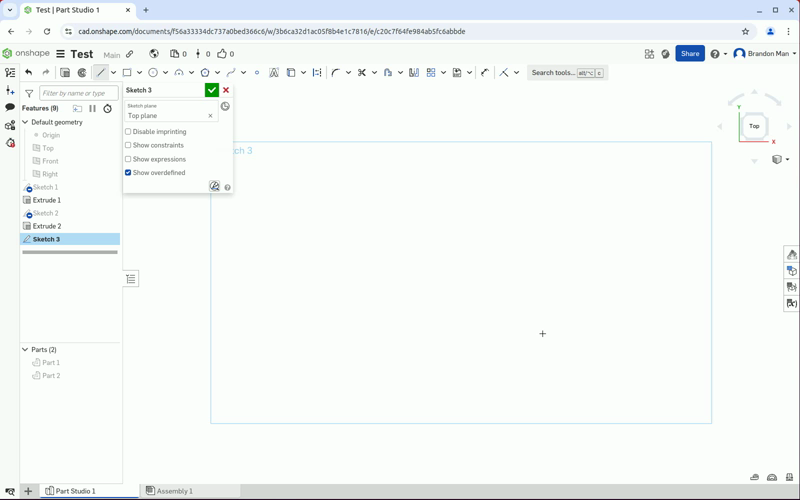
key_up(shift)
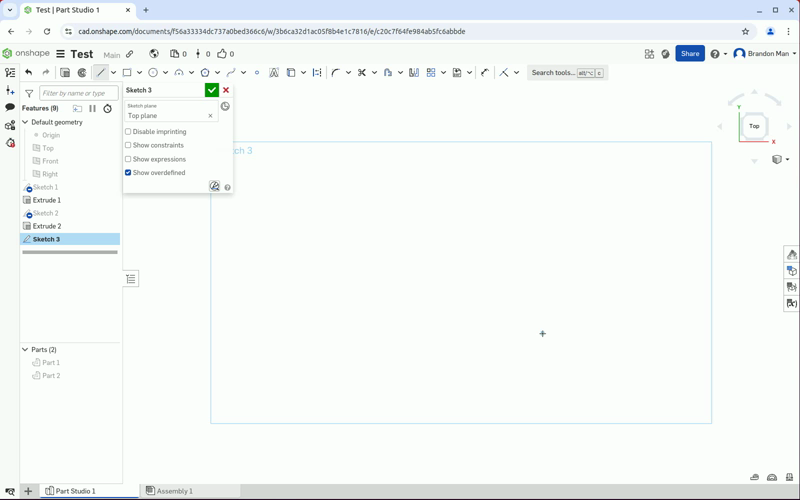
key_down(shift)
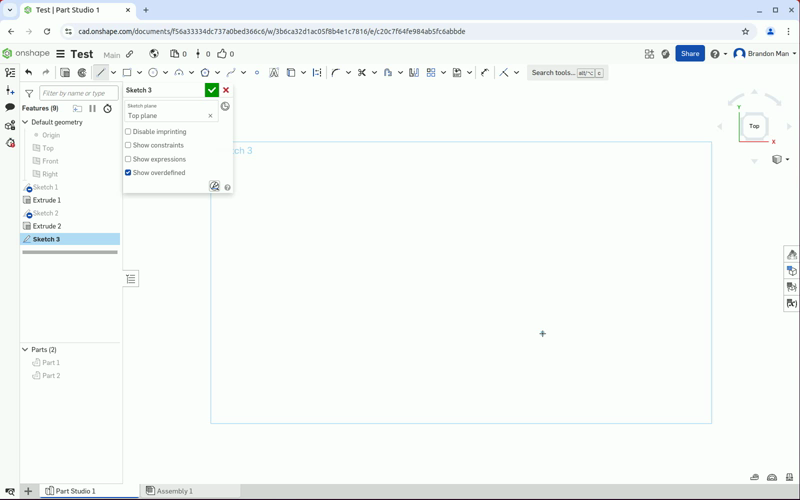
mouse_move(572, 333)
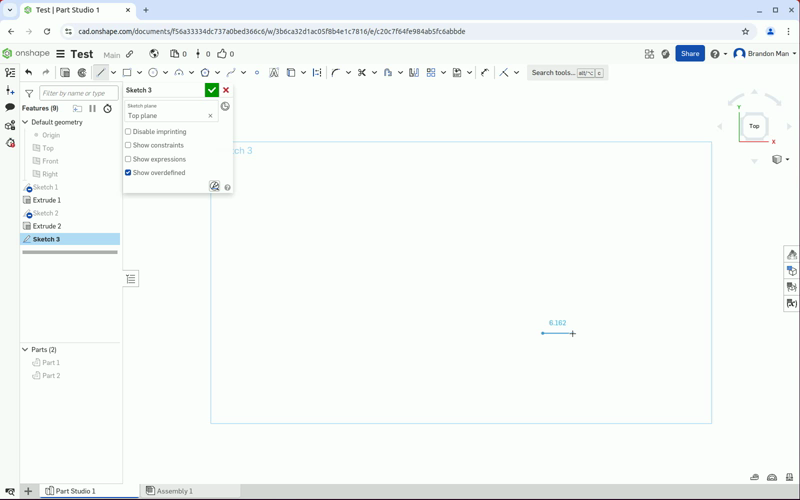
mouse_move(570, 290)
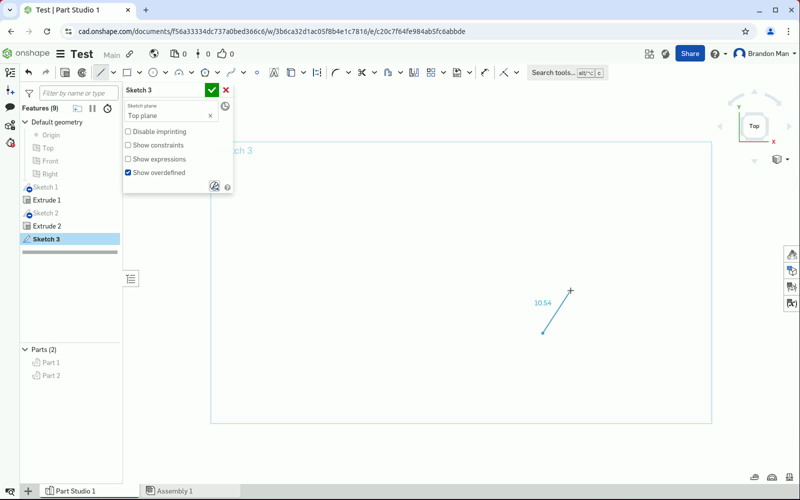
click(570, 290)
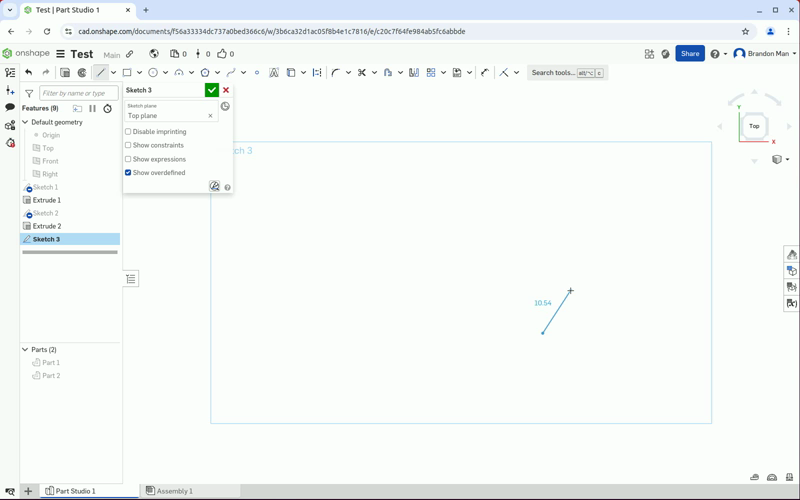
key_up(shift)
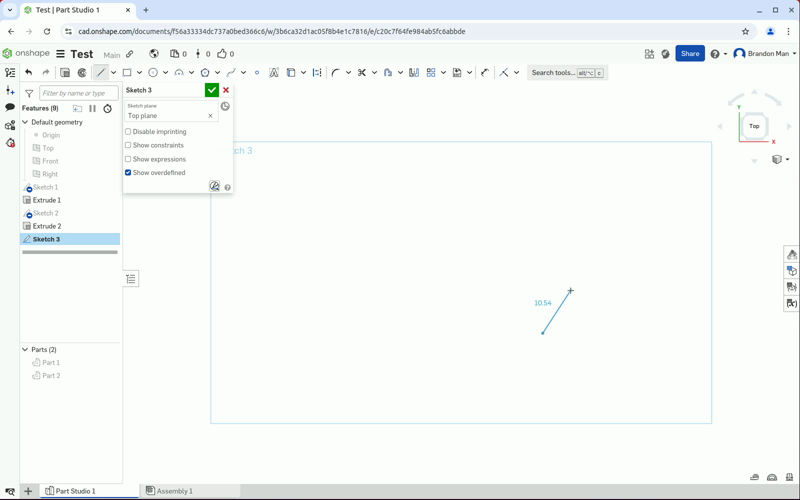
key(esc)
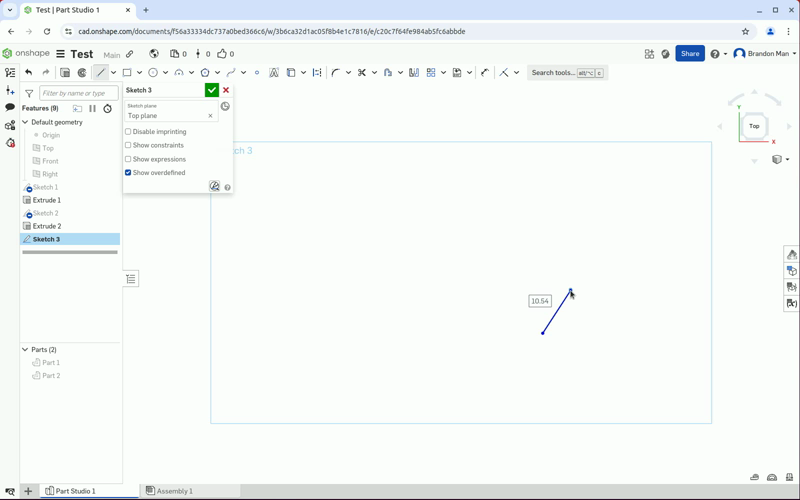
key(a)
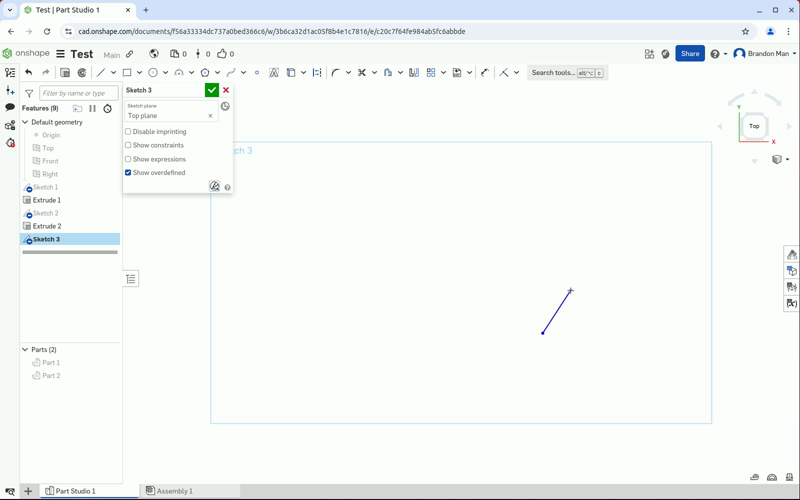
mouse_move(570, 290)
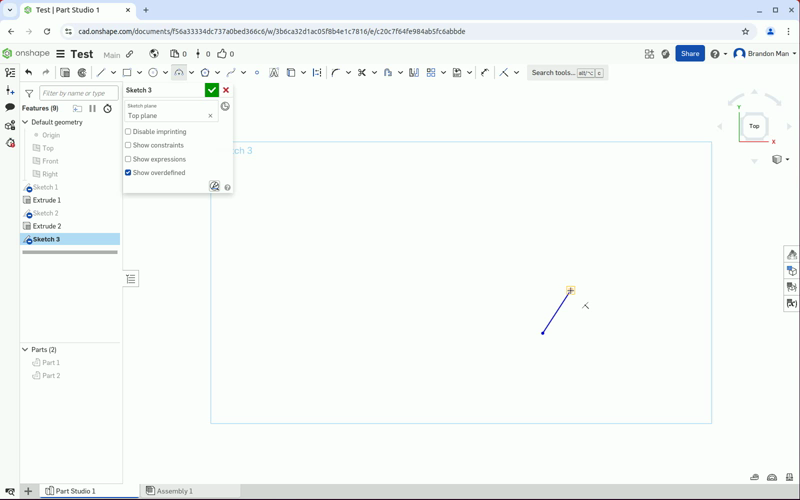
click(570, 290)
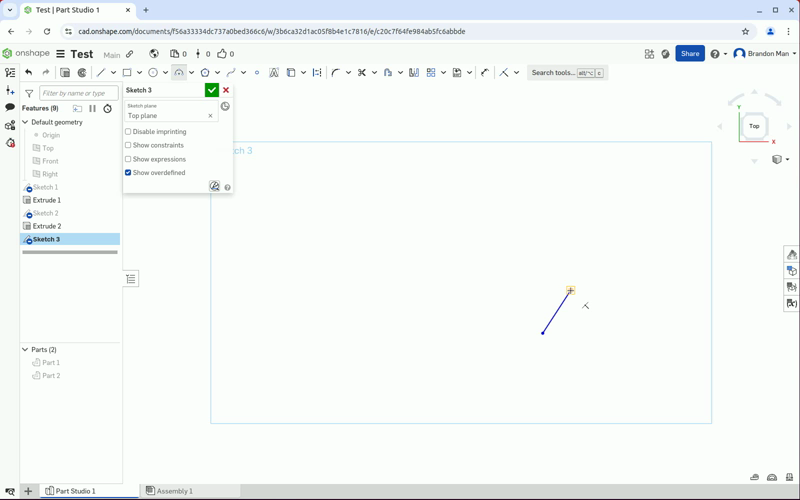
key_down(shift)
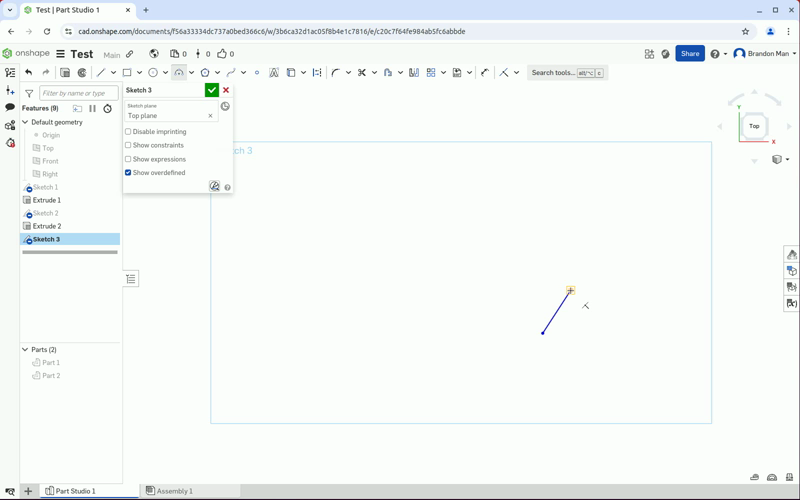
mouse_move(570, 274)
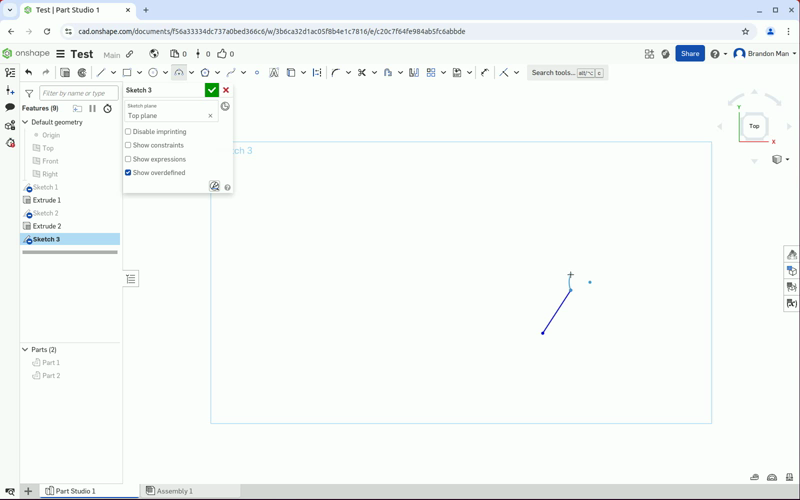
click(570, 274)
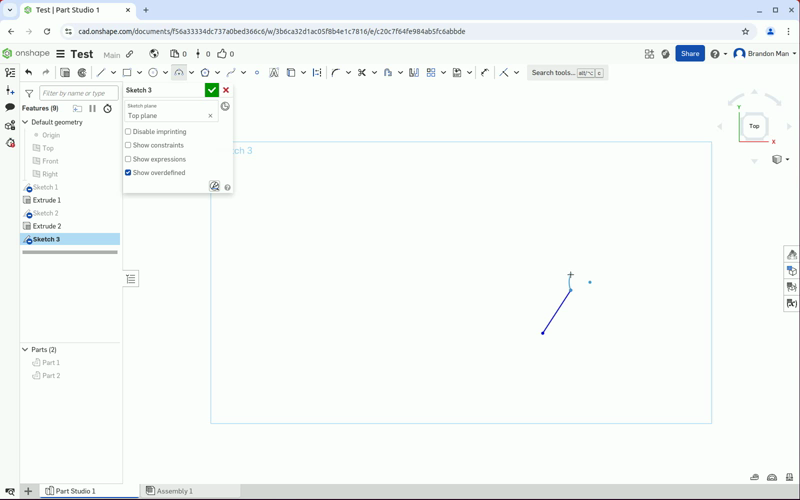
mouse_move(573, 282)
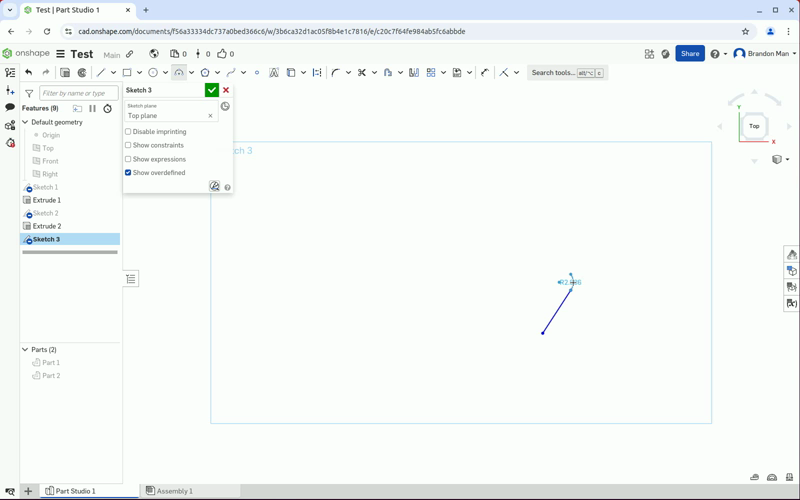
click(573, 282)
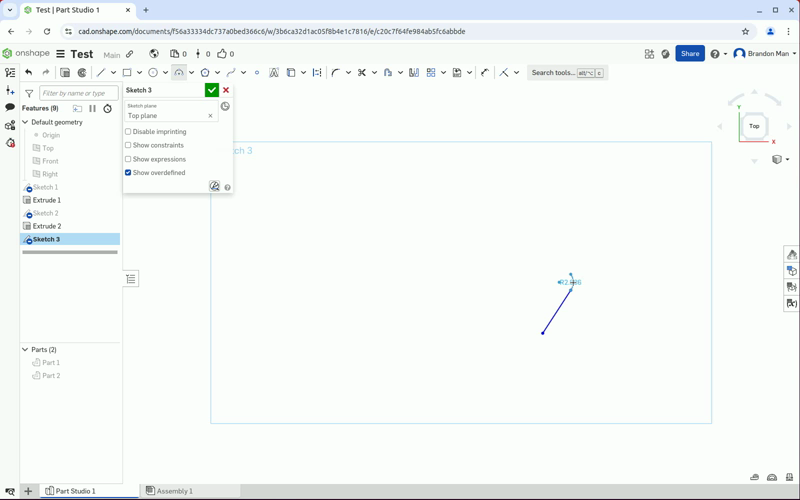
key_up(shift)
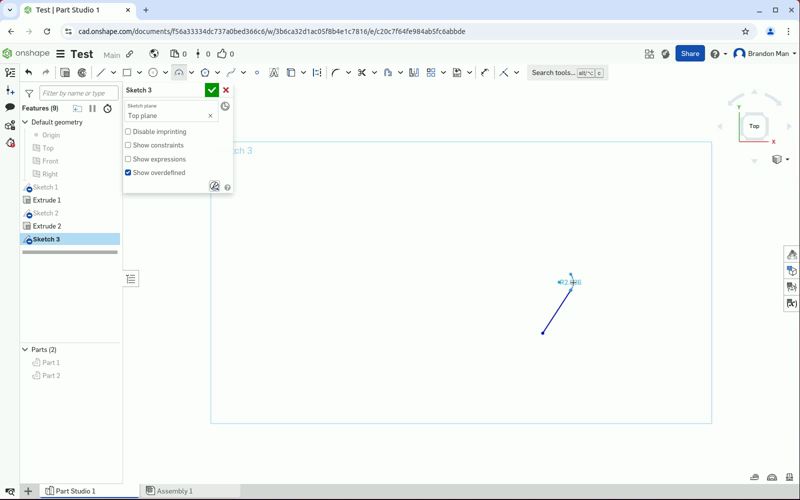
key(esc)
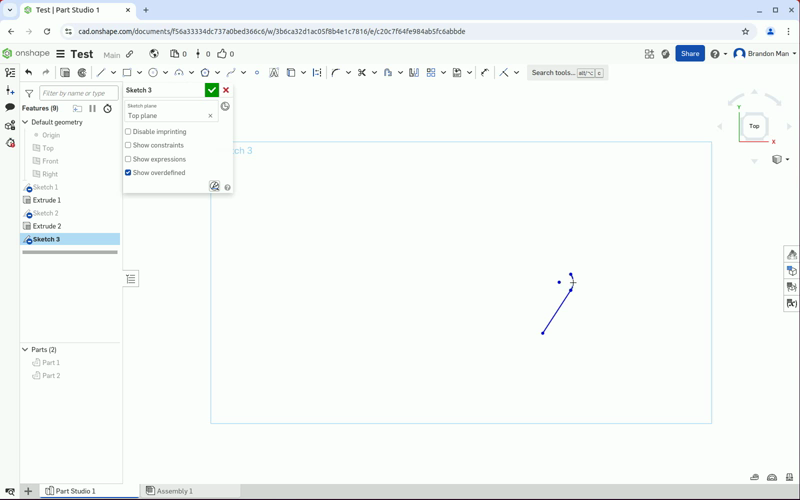
key(l)
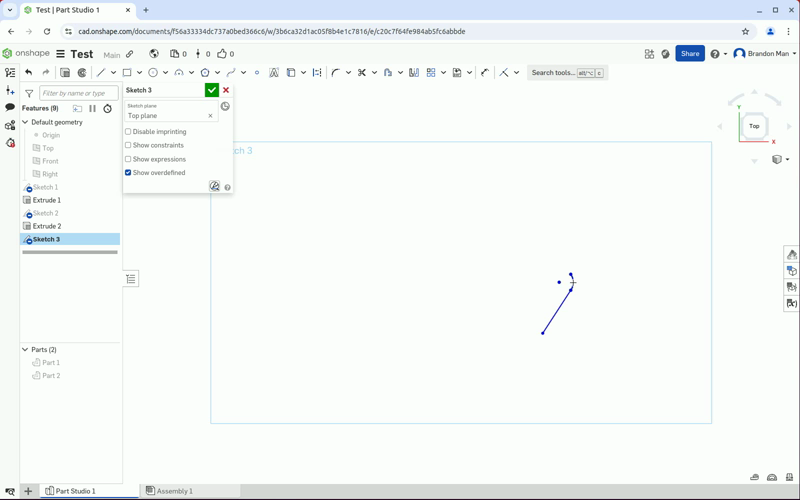
mouse_move(570, 274)
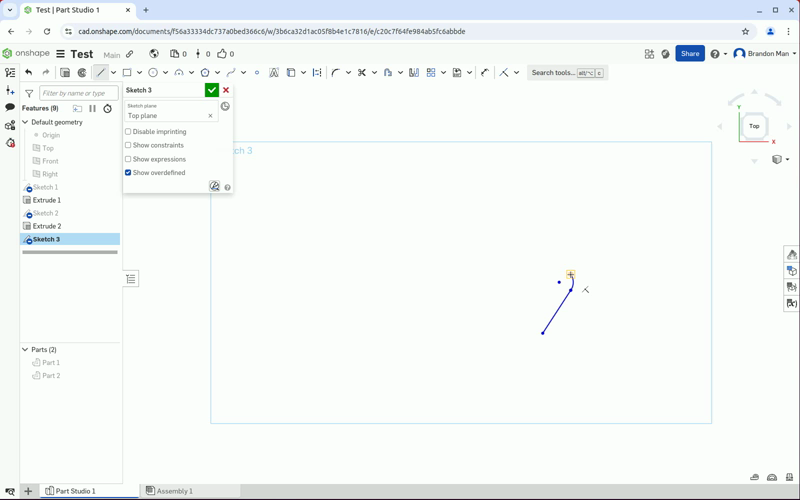
click(570, 274)
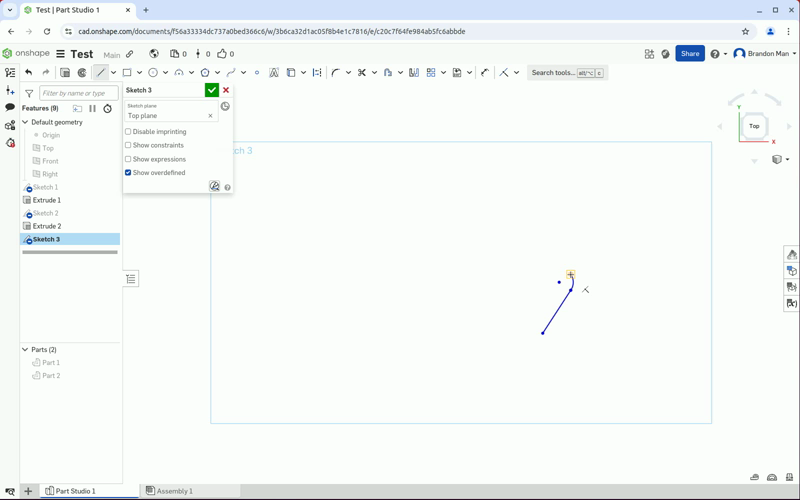
key_down(shift)
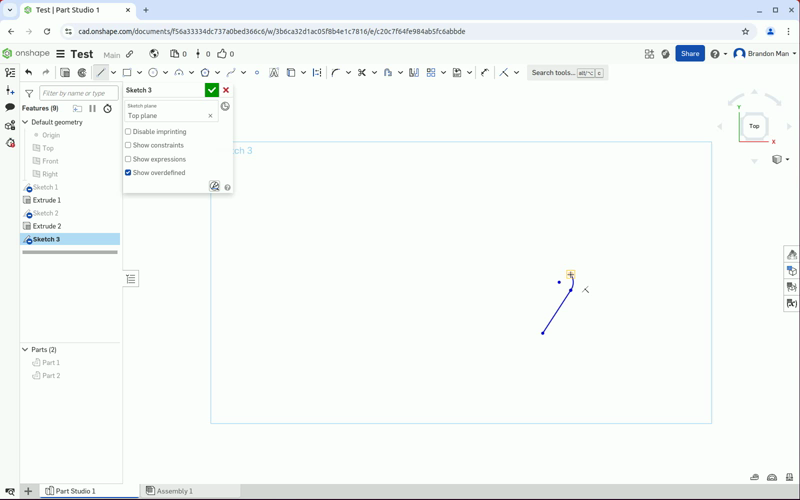
mouse_move(589, 274)
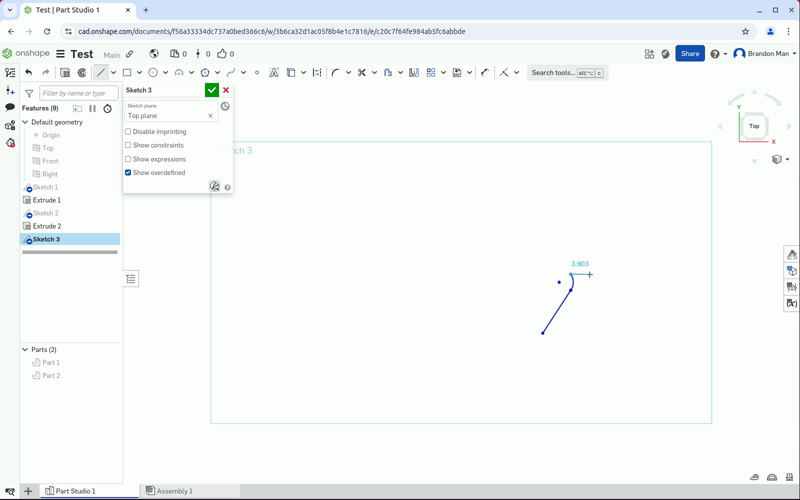
mouse_move(542, 231)
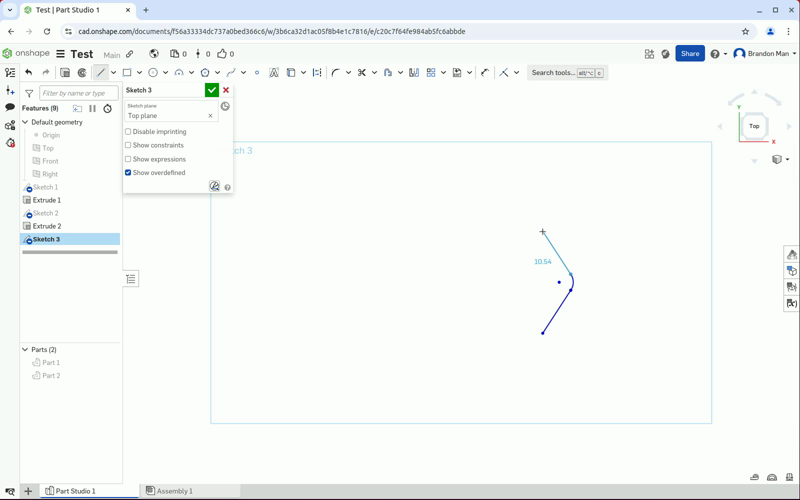
click(542, 231)
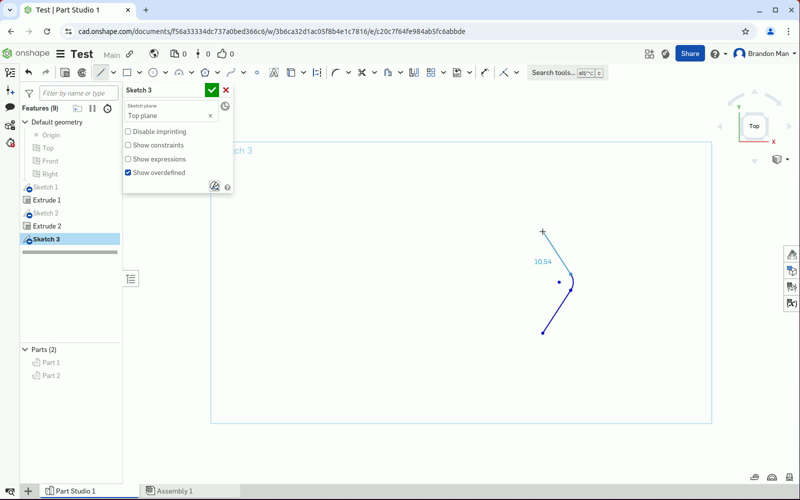
key_up(shift)
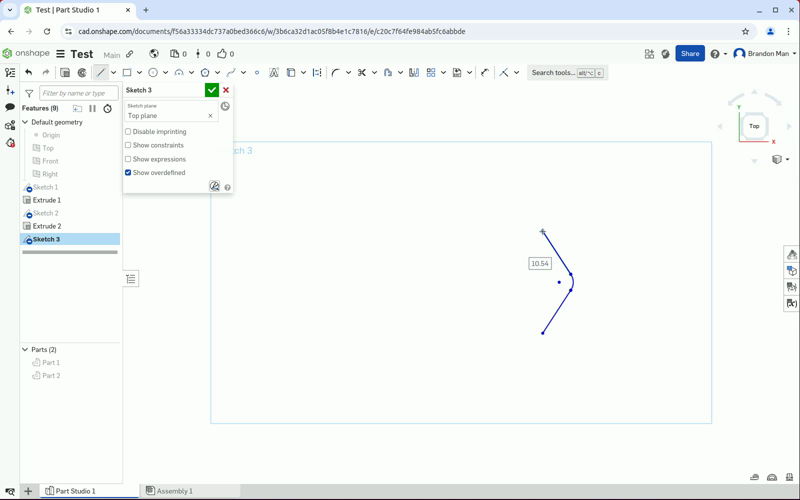
key_down(shift)
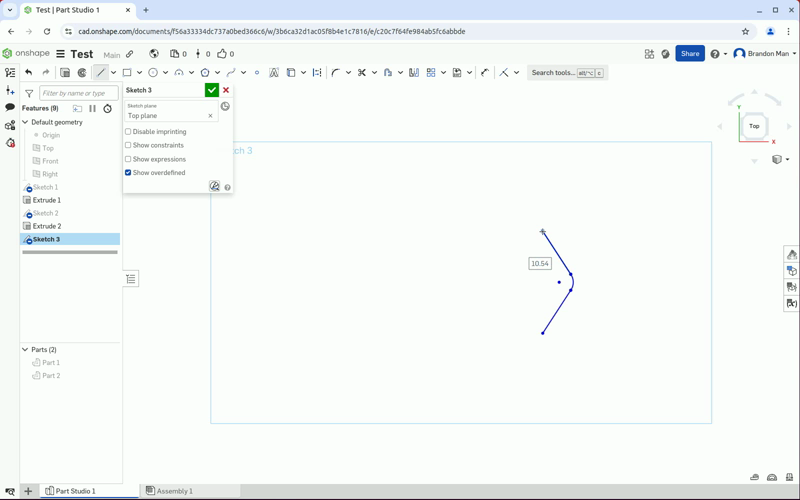
mouse_move(542, 333)
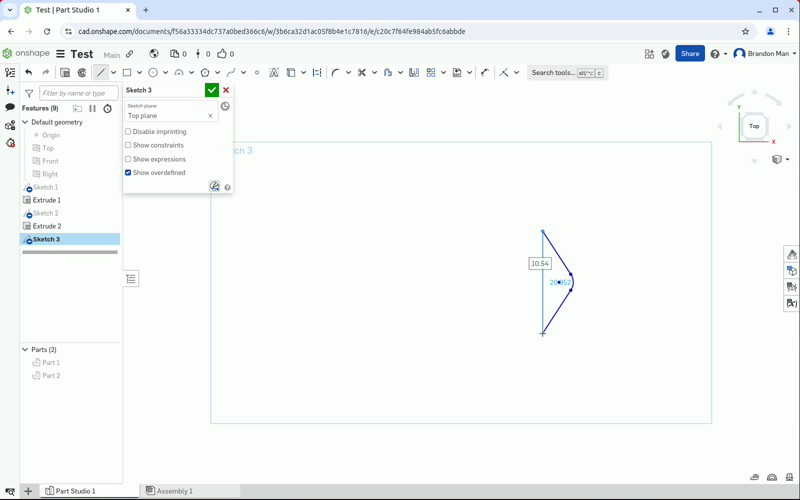
key_up(shift)
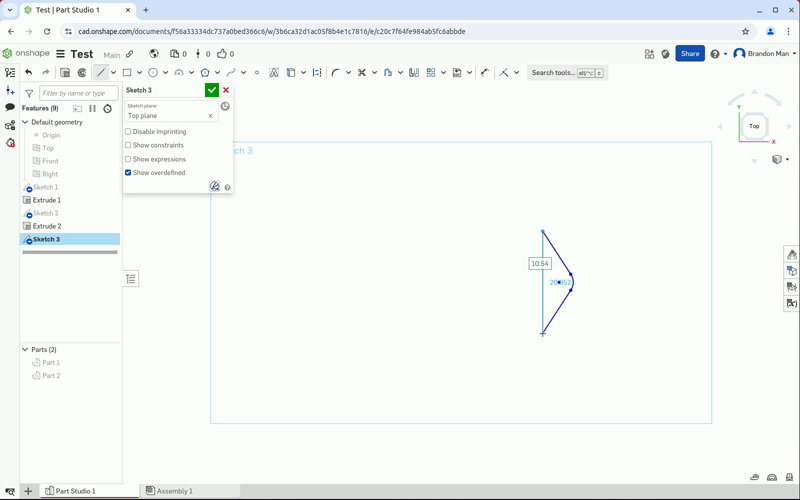
click(542, 333)
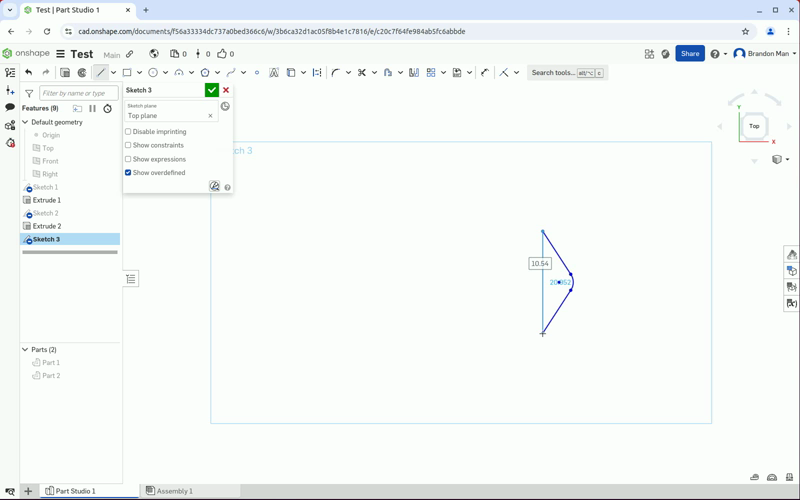
key(esc)
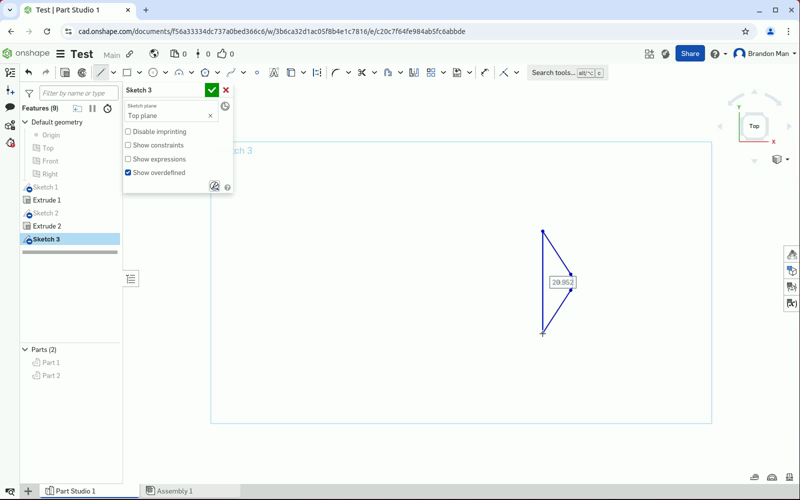
key(c)
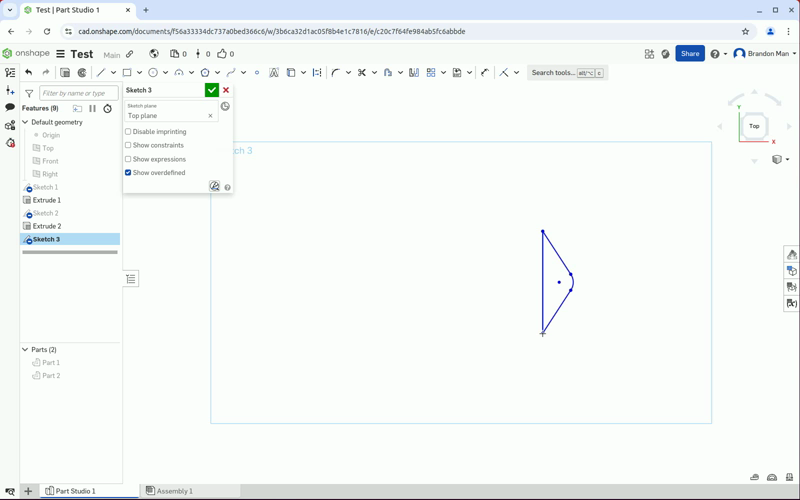
key_down(shift)
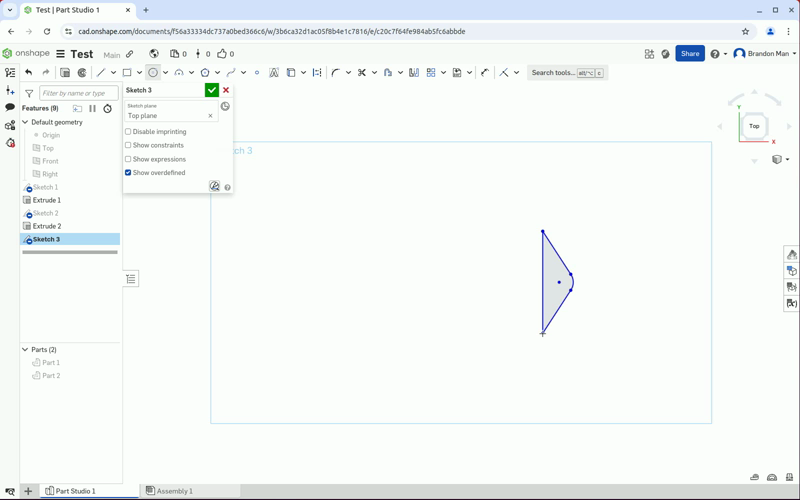
mouse_move(558, 281)
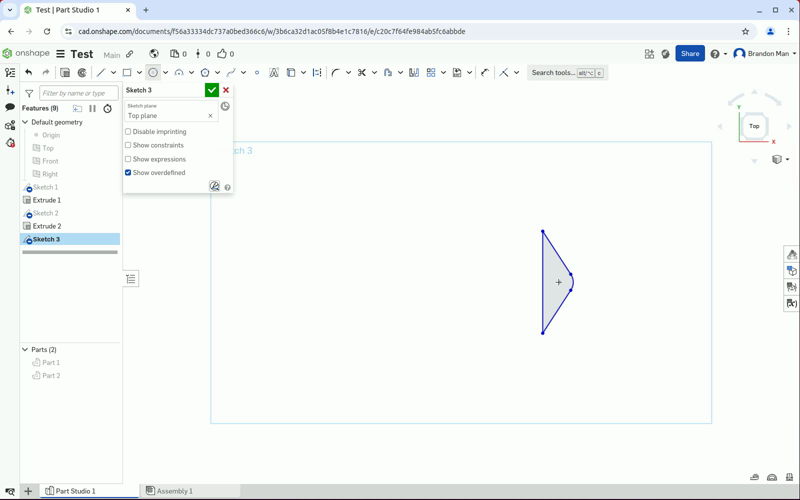
scroll(6)
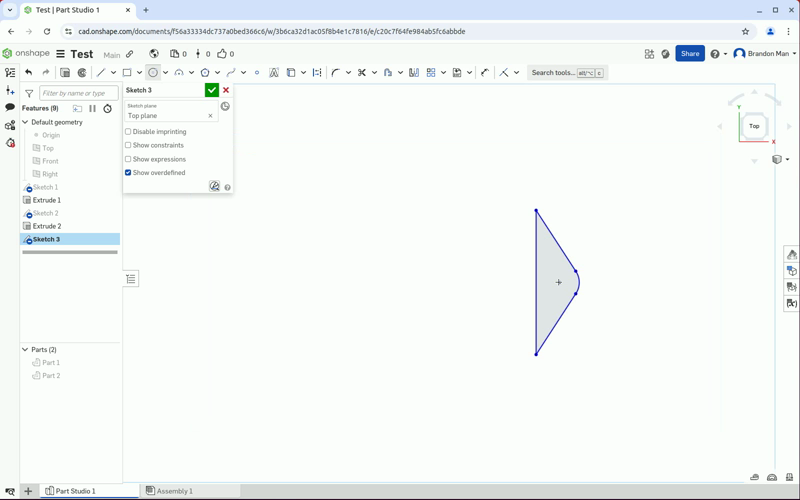
scroll(6)
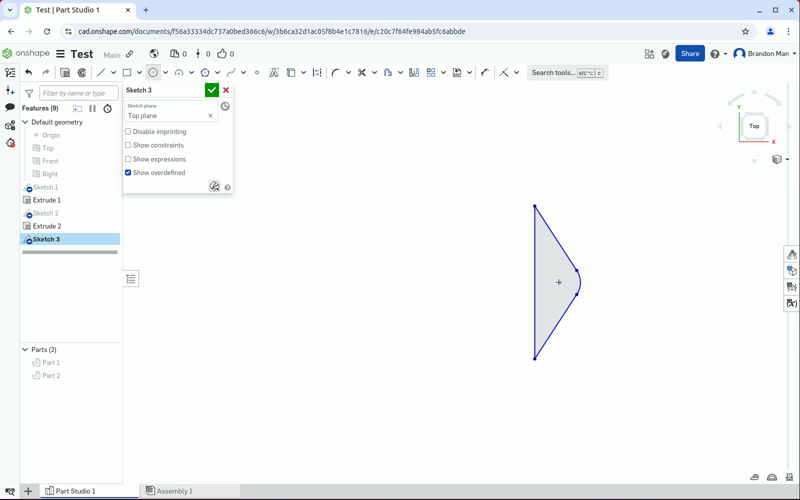
scroll(6)
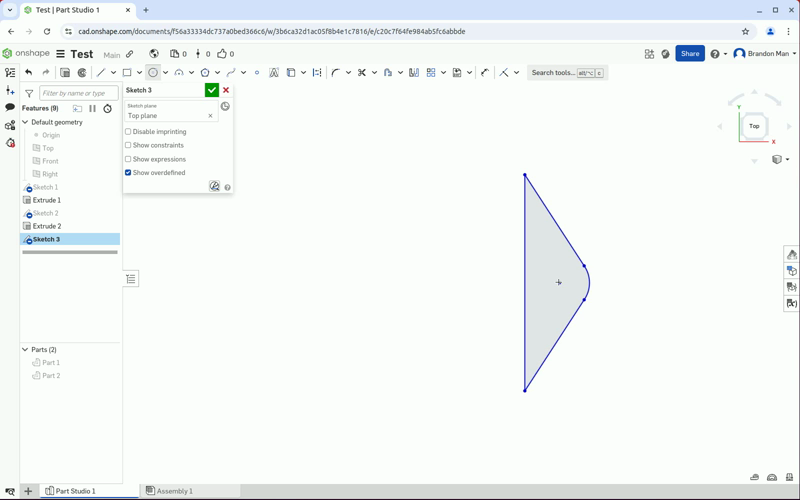
scroll(6)
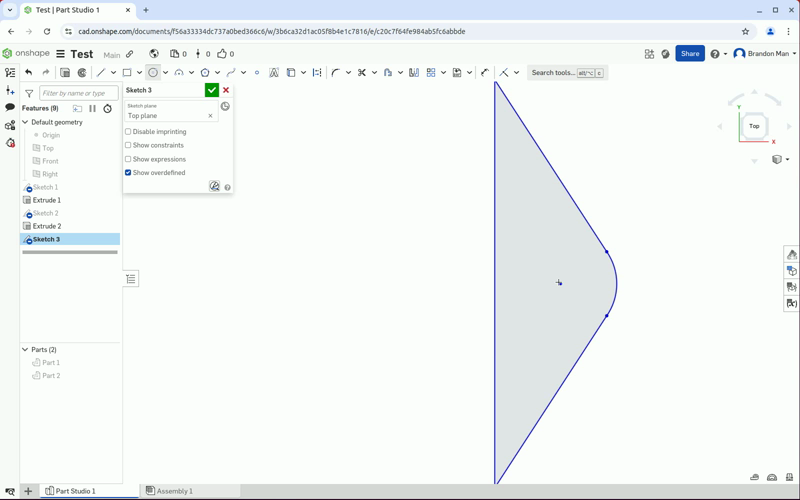
scroll(6)
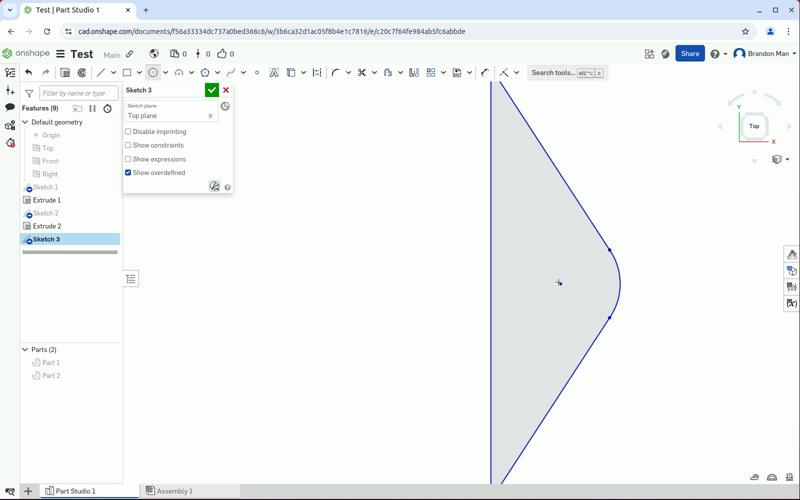
scroll(6)
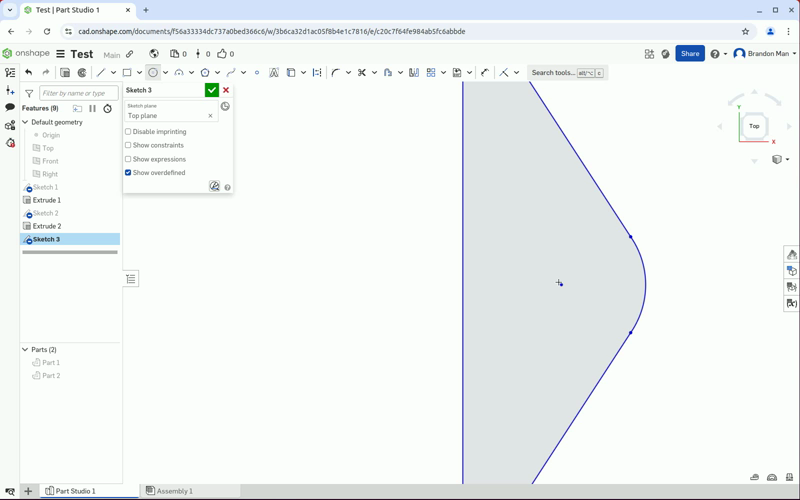
scroll(6)
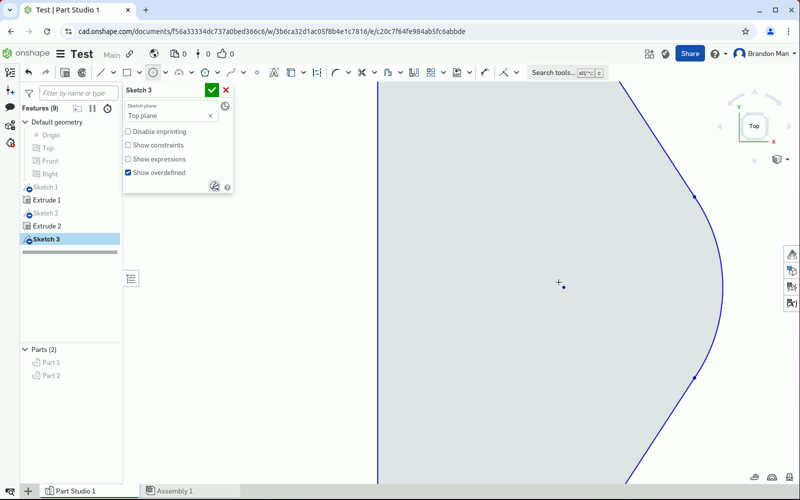
click(558, 281)
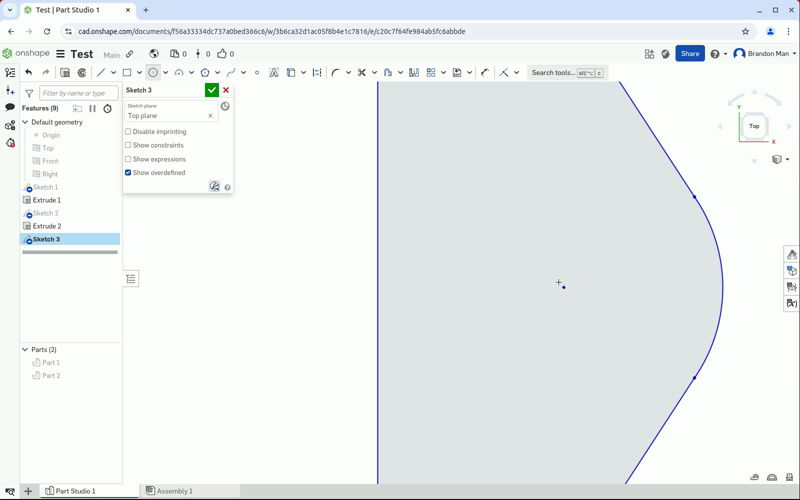
scroll(-6)
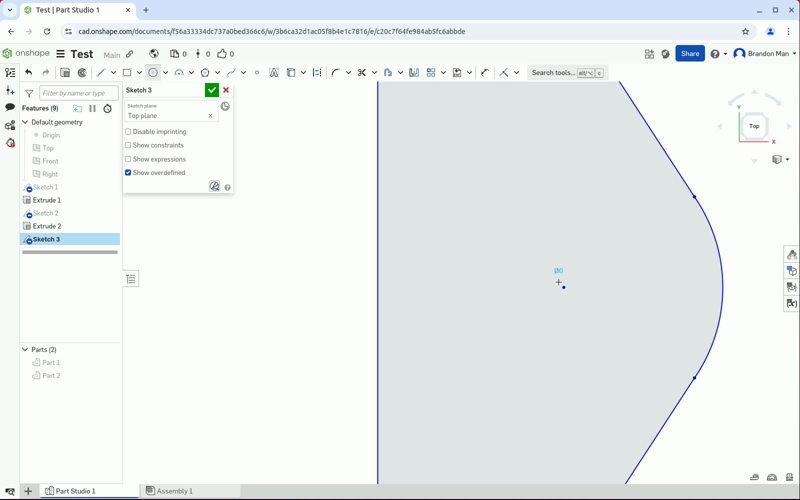
scroll(-6)
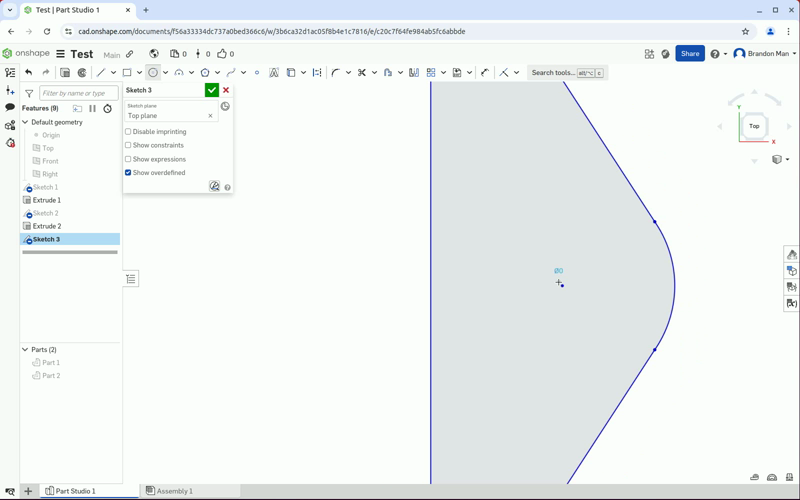
scroll(-6)
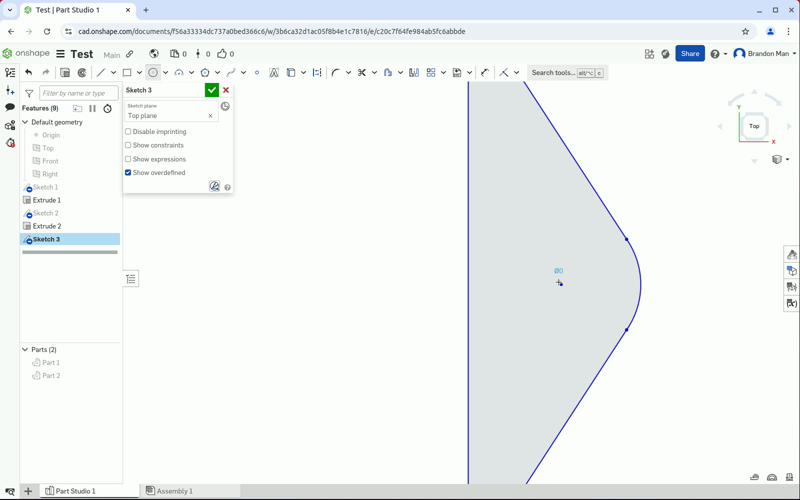
scroll(-6)
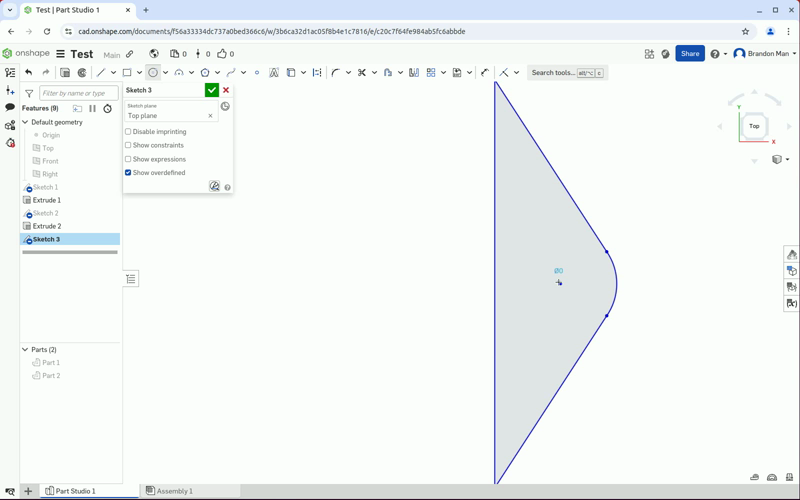
scroll(-6)
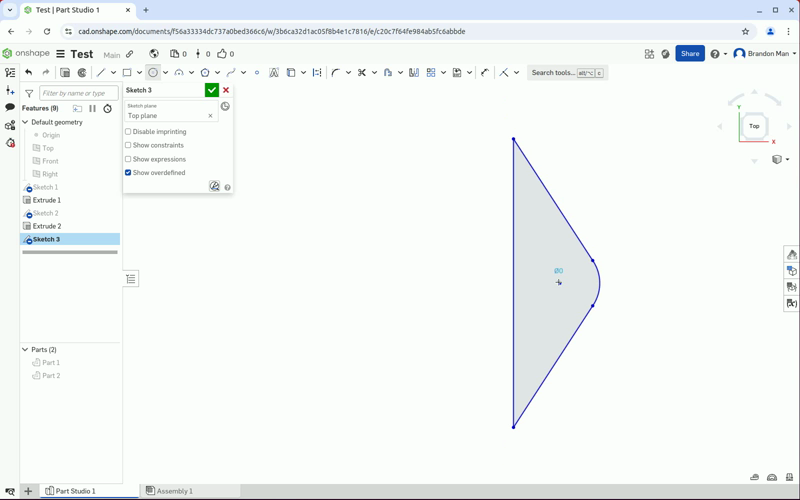
scroll(-6)
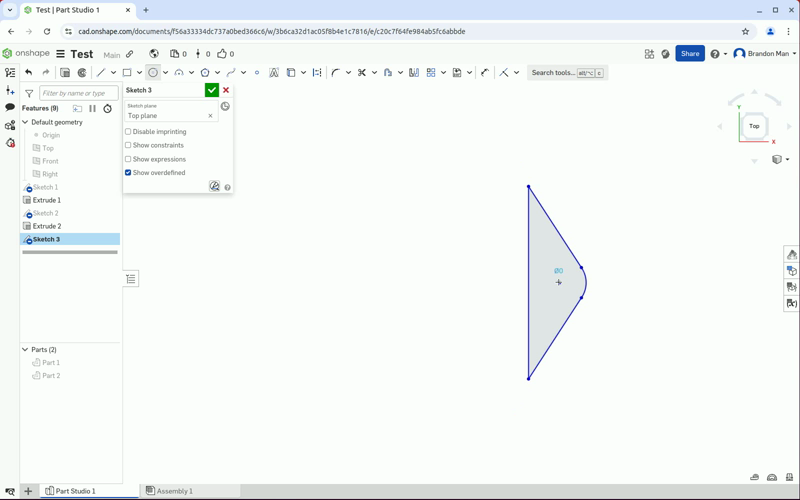
scroll(-6)
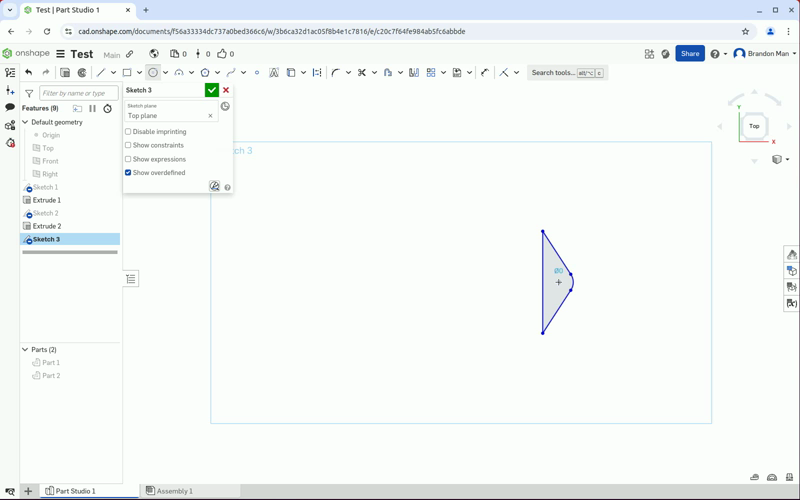
key_up(shift)
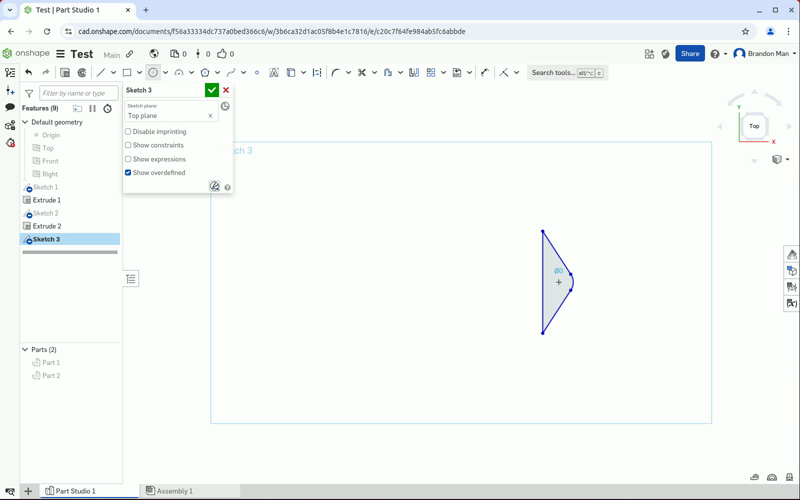
mouse_move(565, 281)
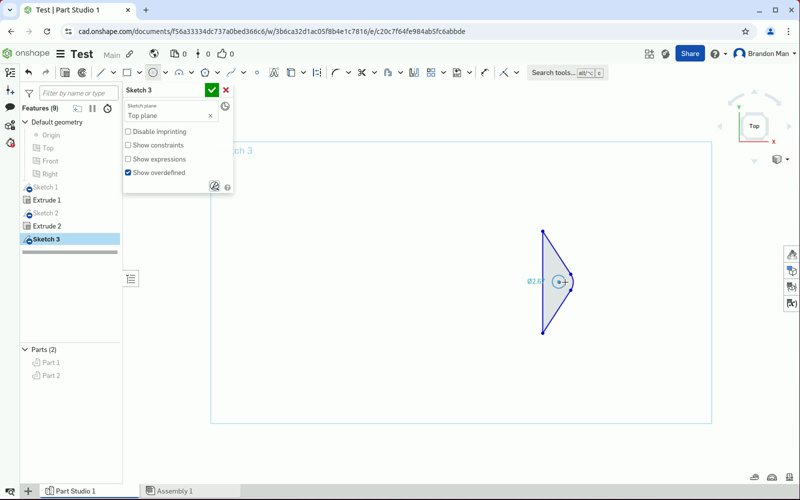
click(565, 281)
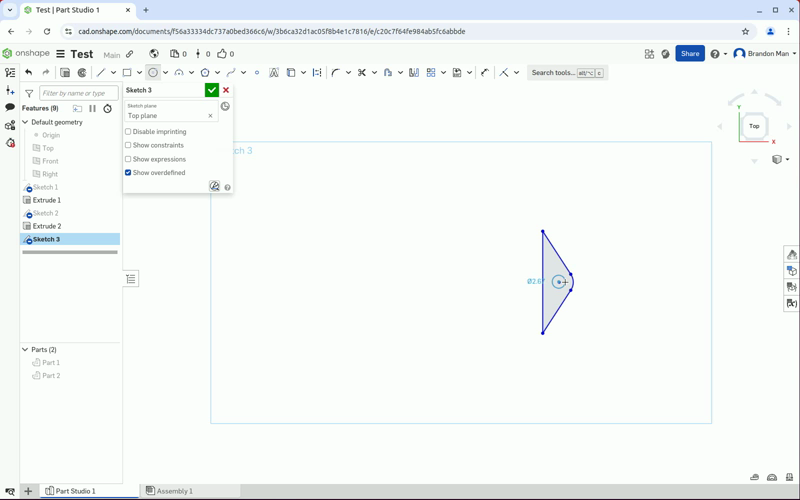
key(esc)
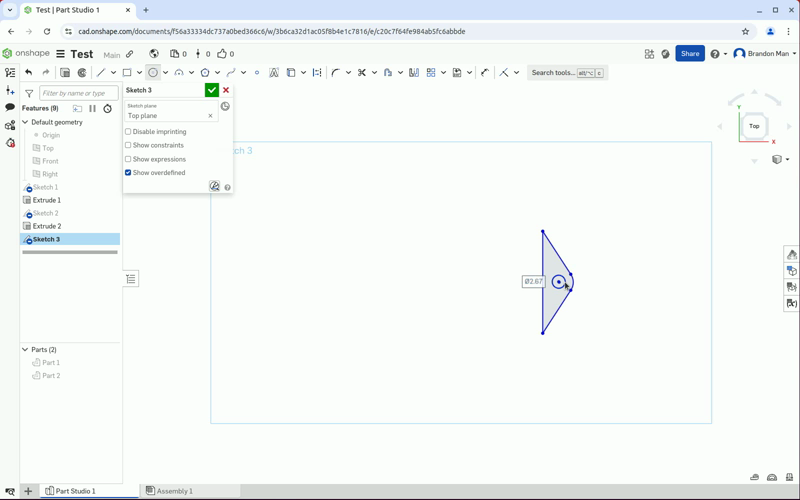
mouse_move(555, 291)
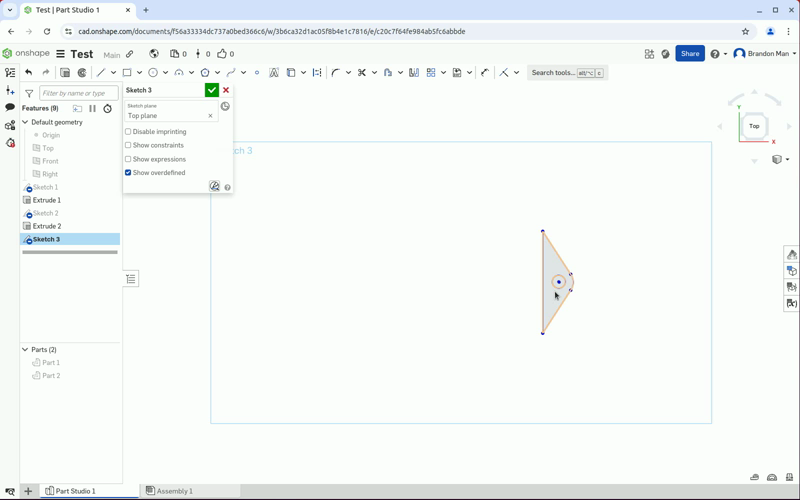
scroll(6)
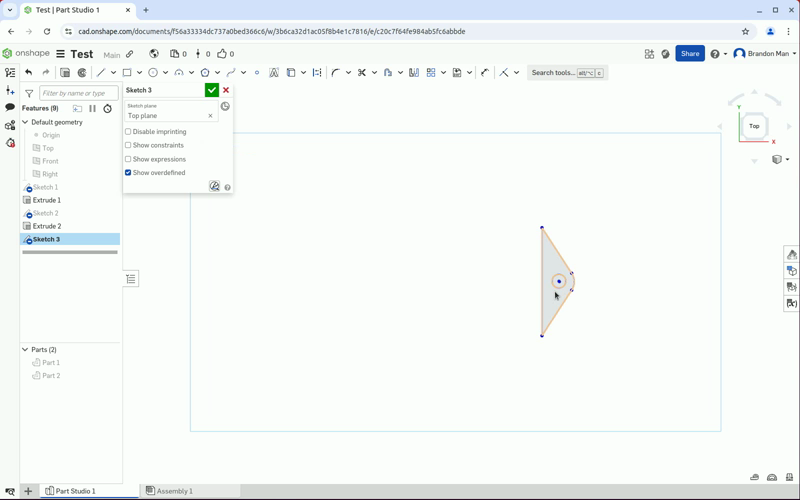
scroll(6)
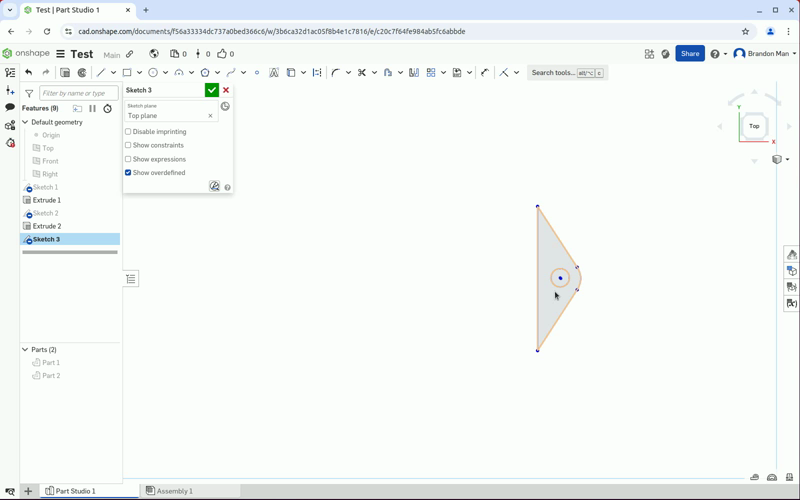
scroll(6)
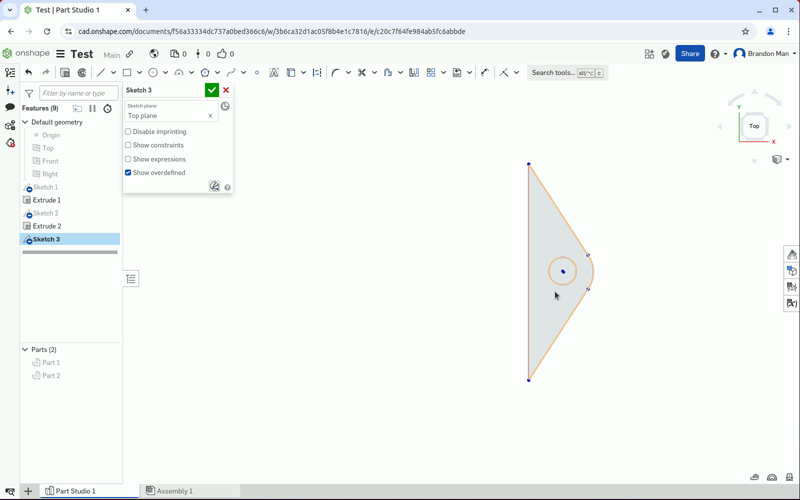
scroll(6)
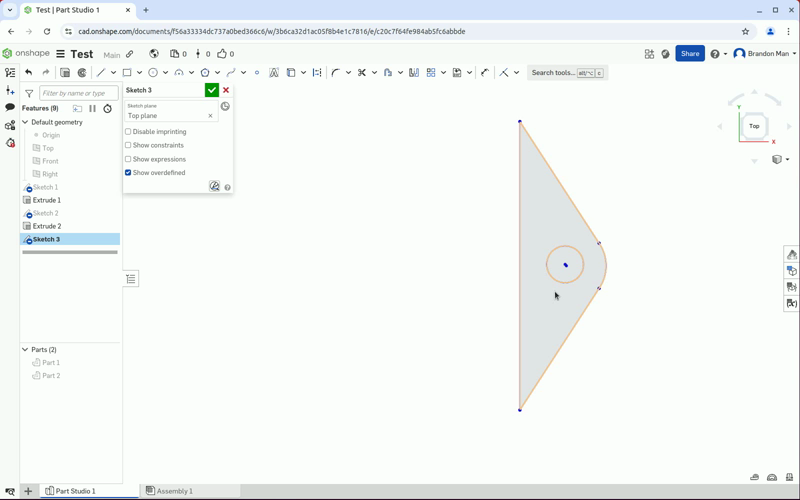
scroll(6)
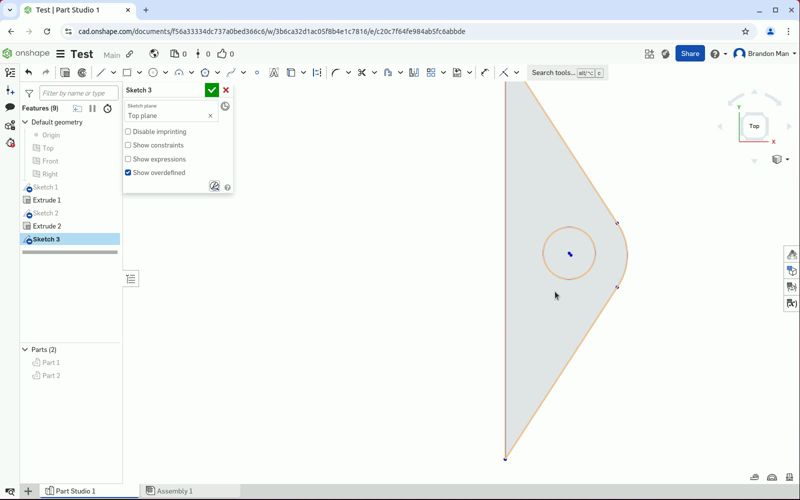
scroll(6)
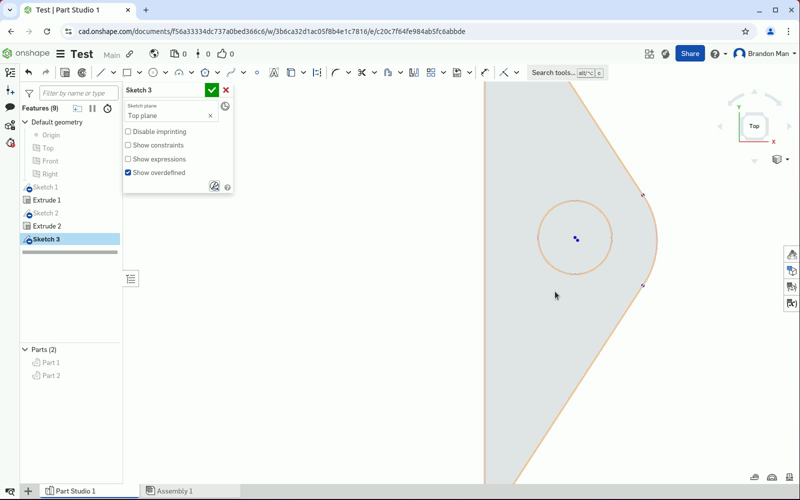
scroll(6)
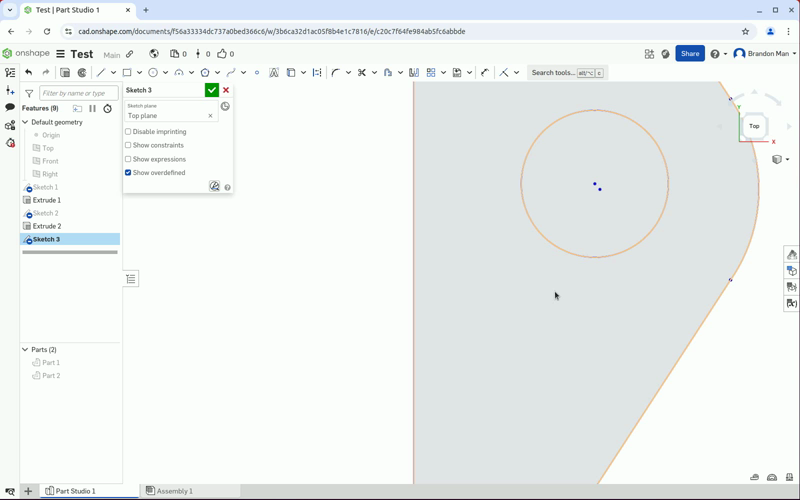
click(555, 291)
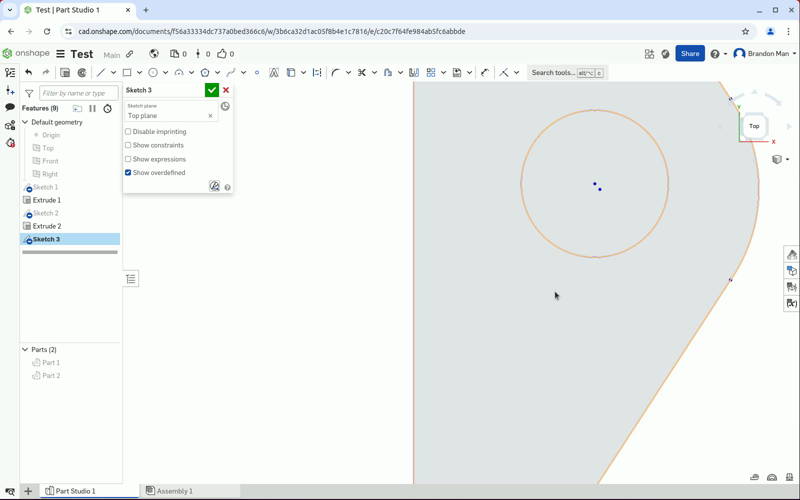
scroll(-6)
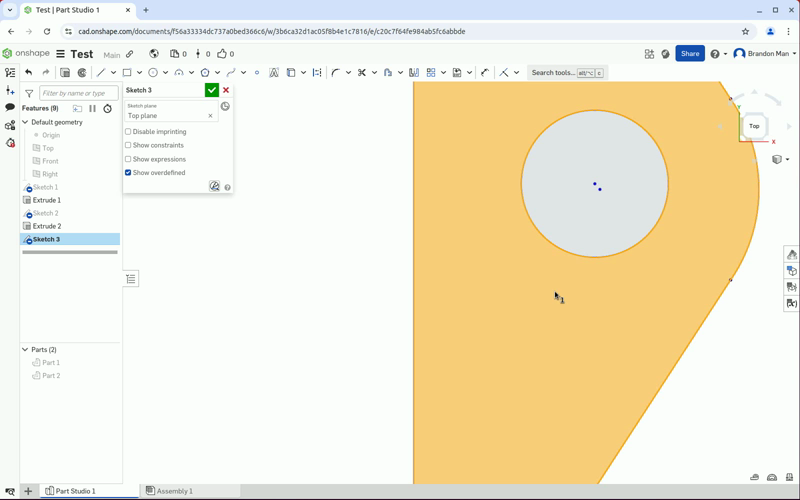
scroll(-6)
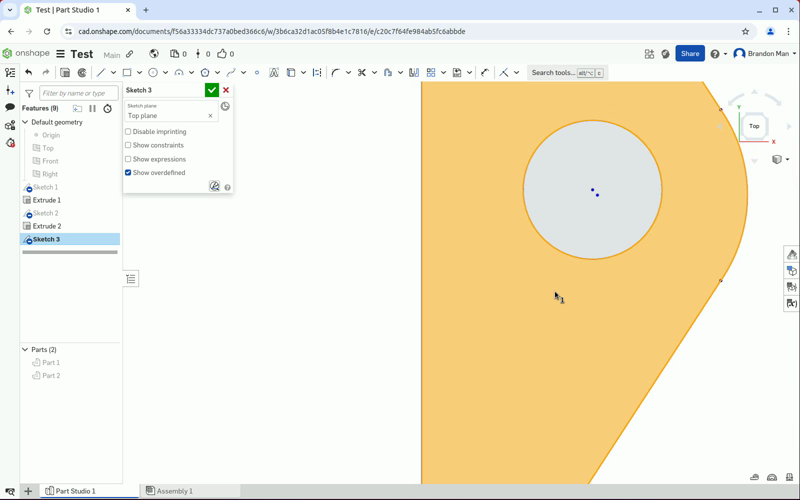
scroll(-6)
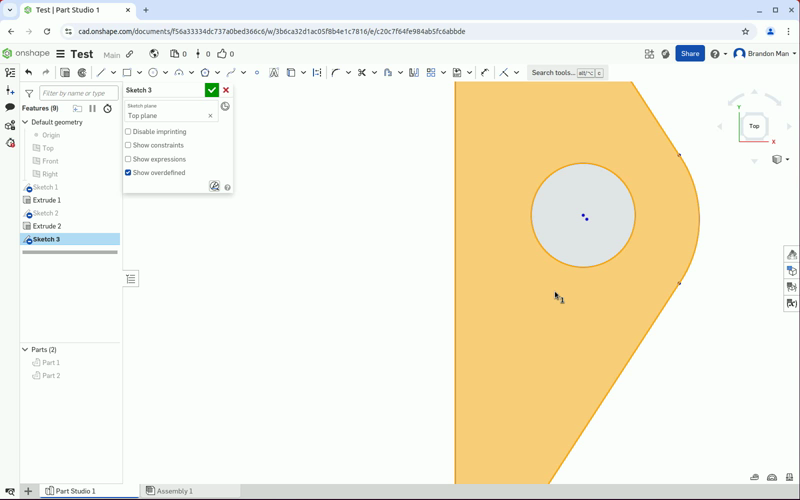
scroll(-6)
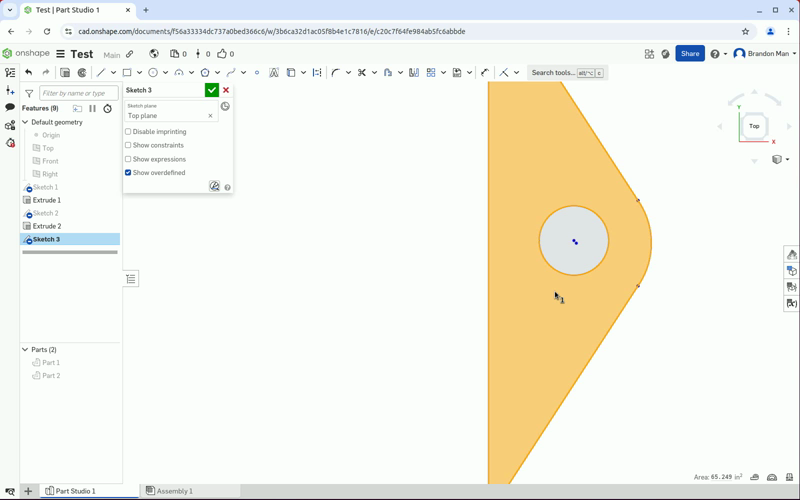
scroll(-6)
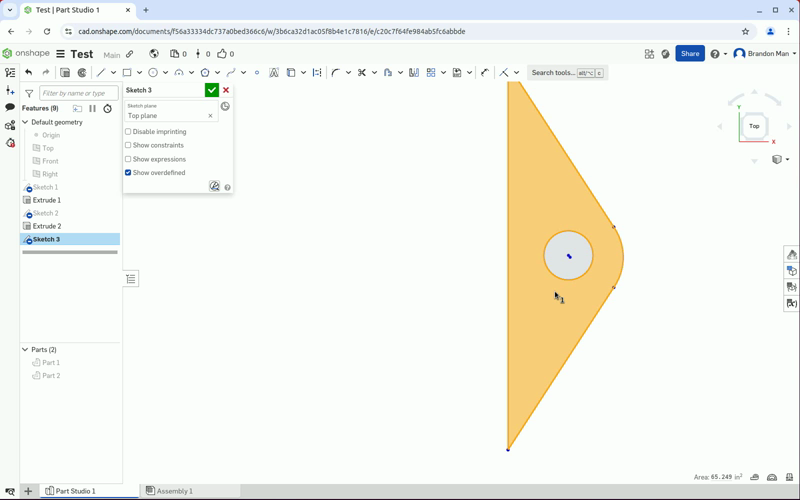
scroll(-6)
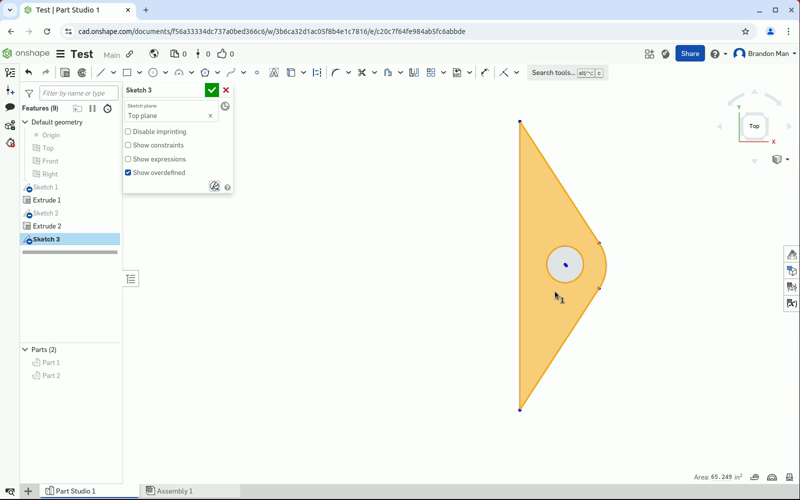
scroll(-6)
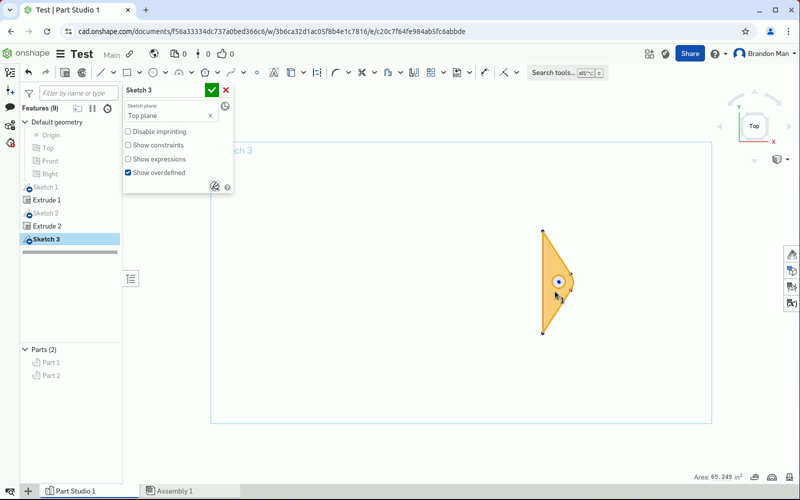
mouse_move(73, 352)
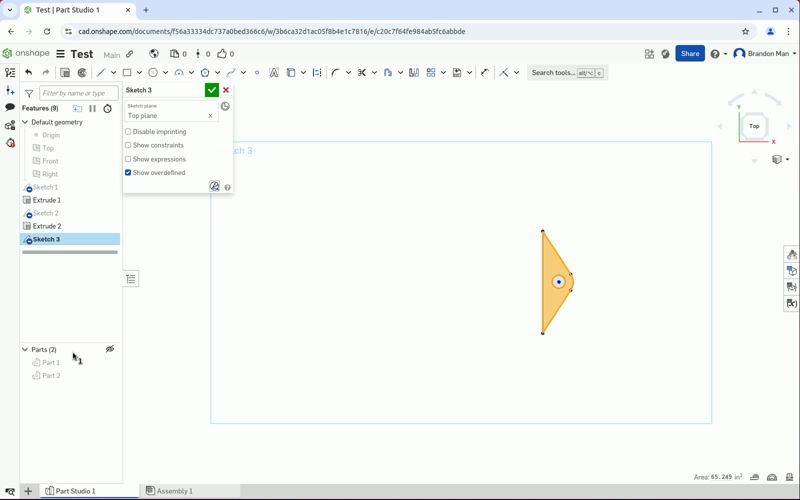
key(shift+y)
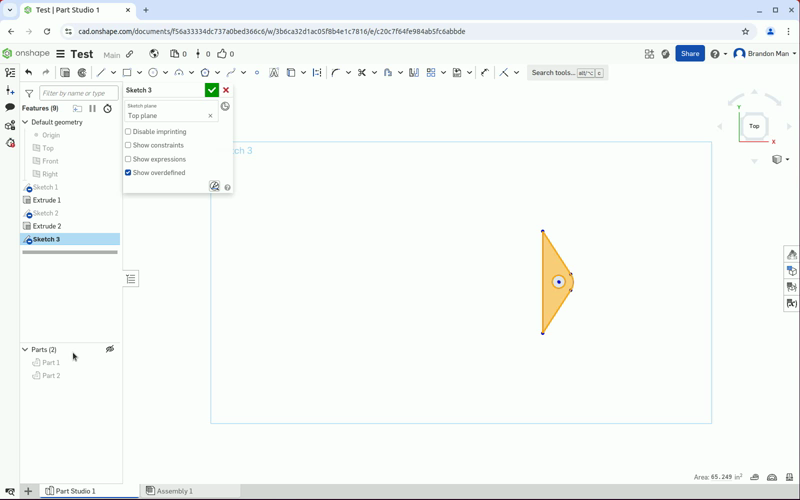
key(shift+e)
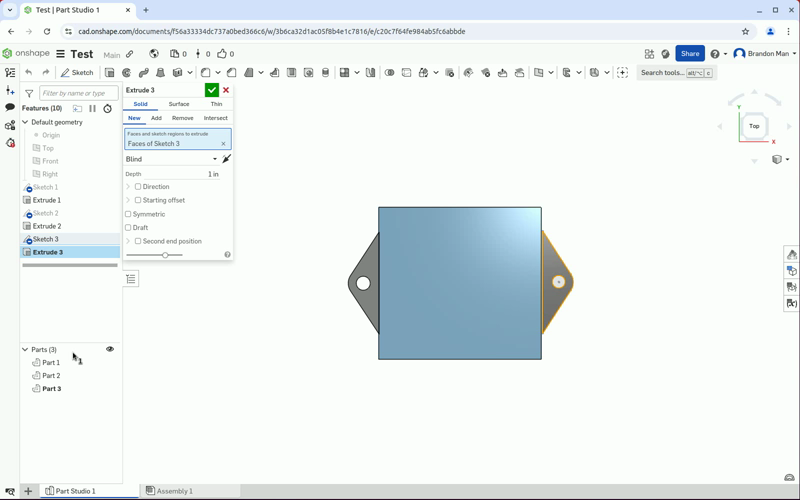
mouse_move(143, 106)
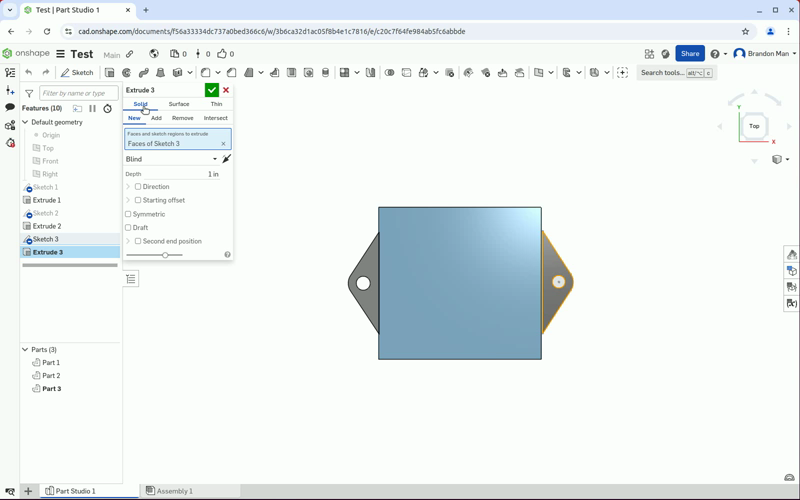
click(143, 106)
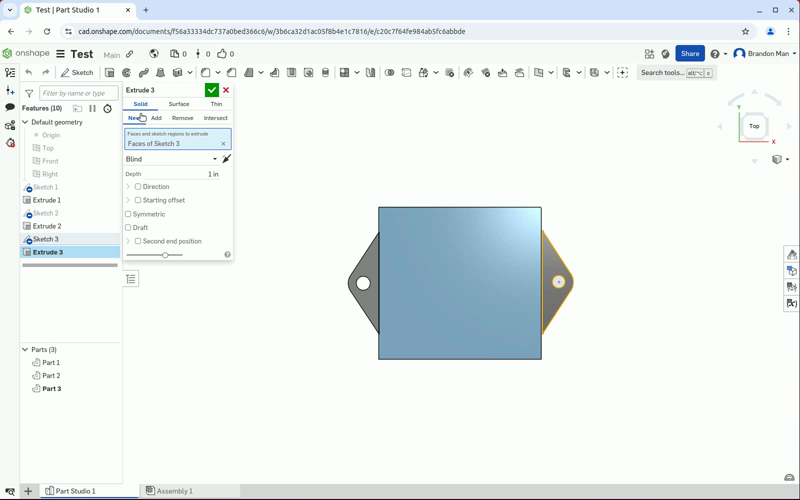
mouse_move(137, 120)
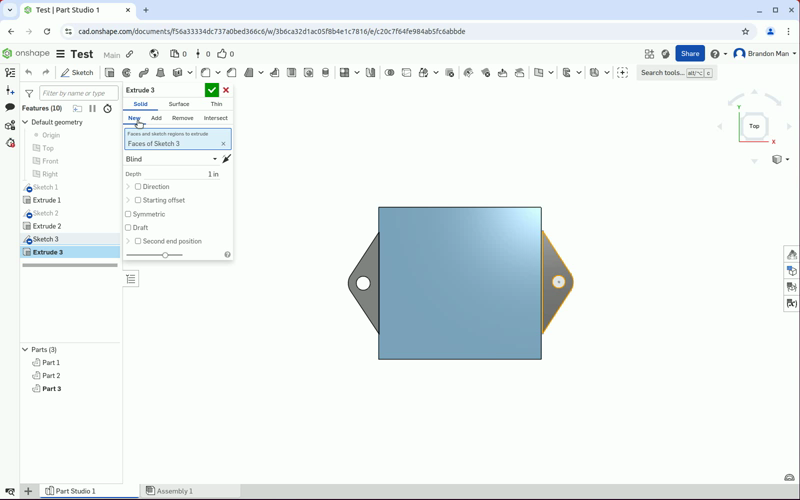
click(137, 120)
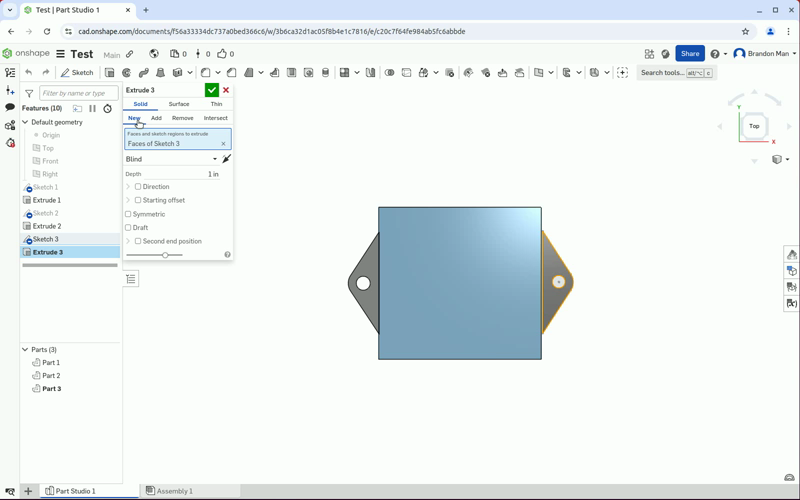
key(tab, 4)
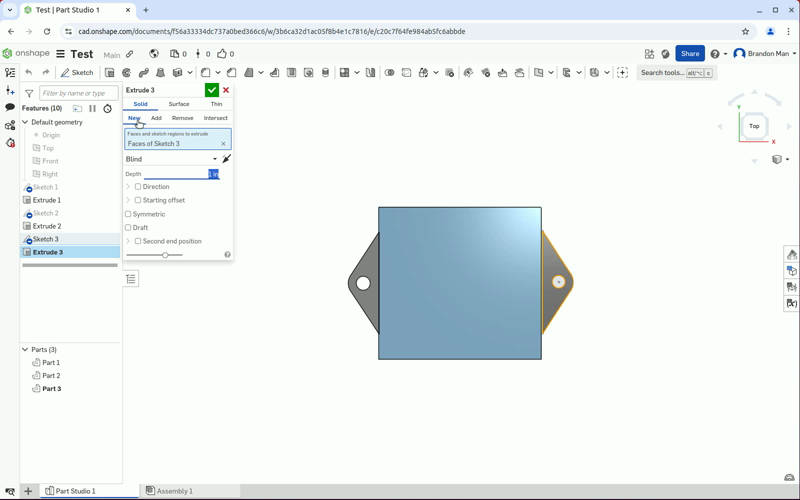
text(1.204)
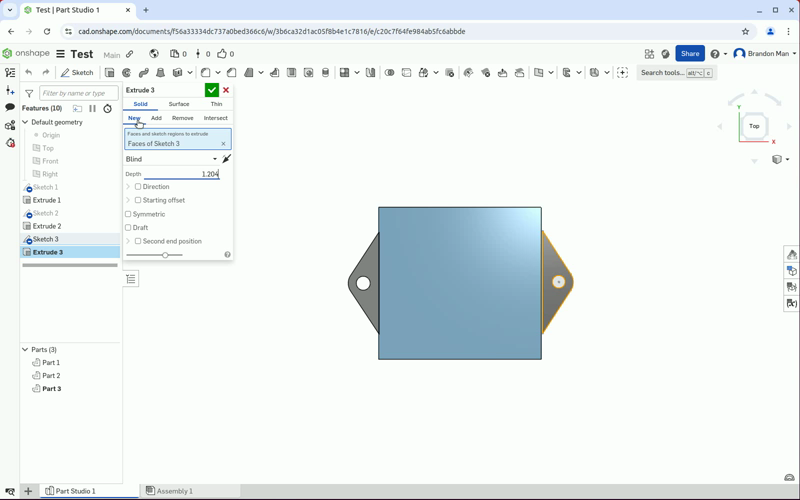
key(enter)
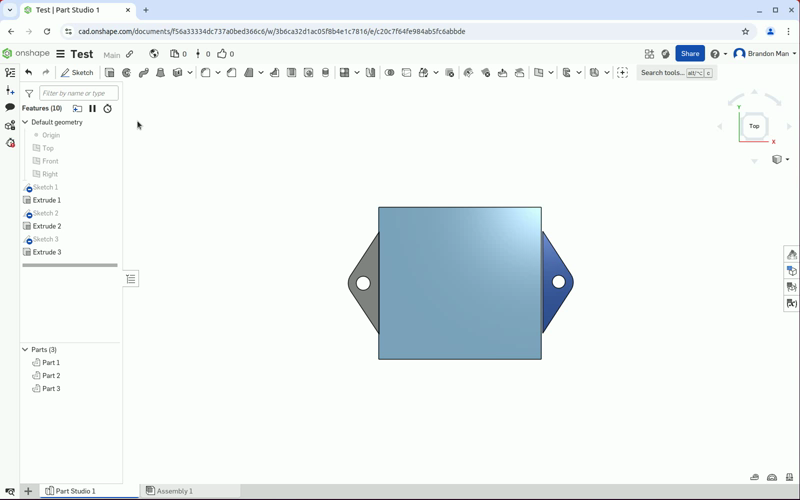
key(shift+h)
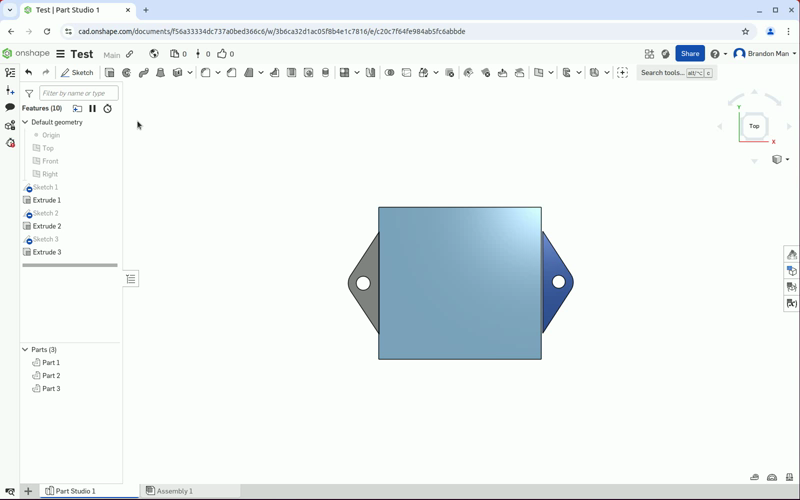
key(shift+h)
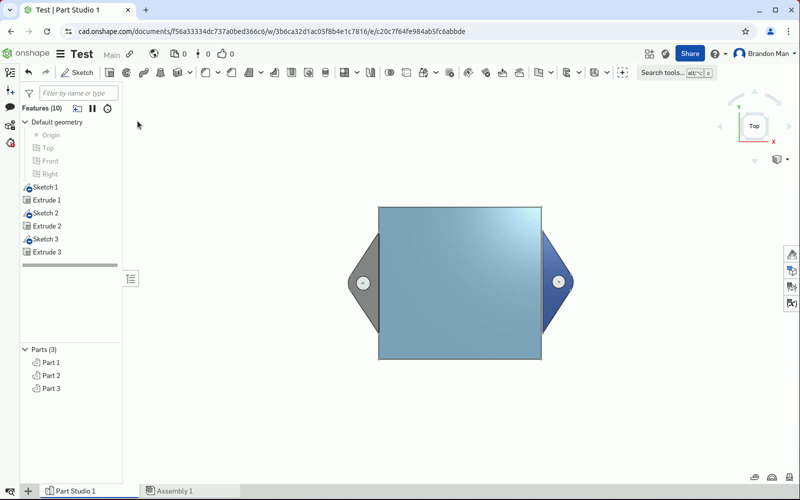
key(shift+7)
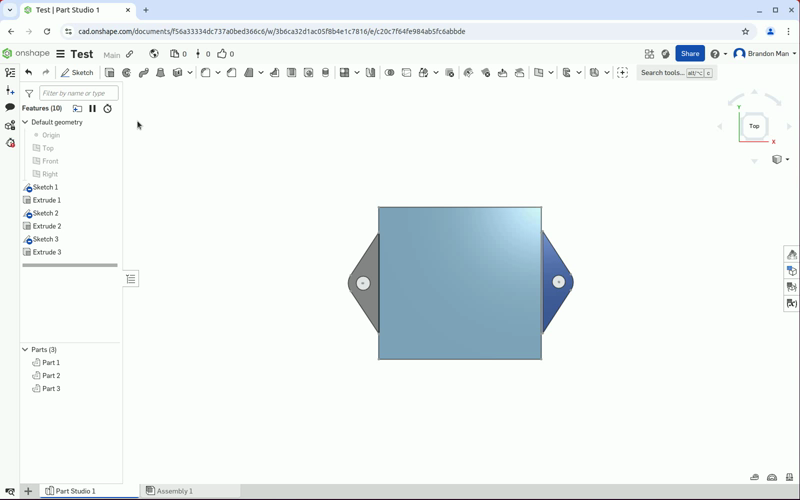
key(up, 3)
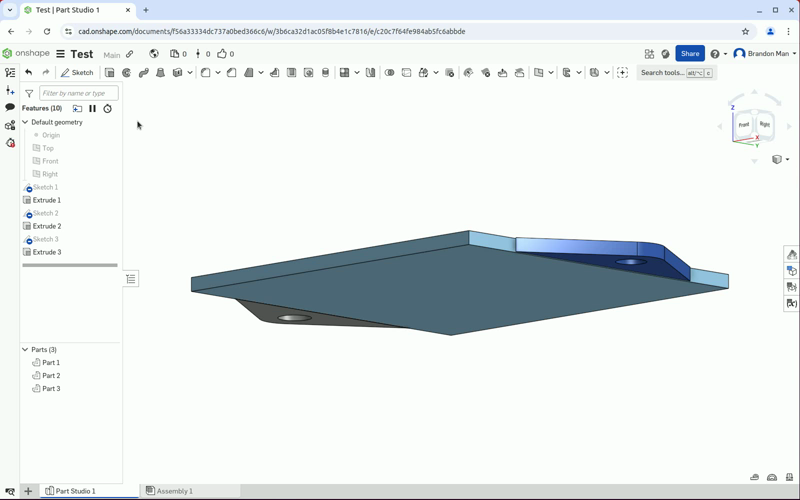
key(left, 3)
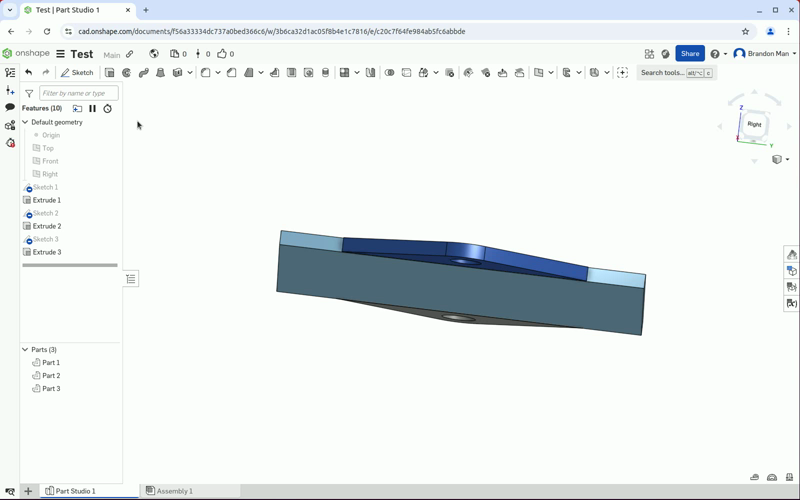
key(right, 3)
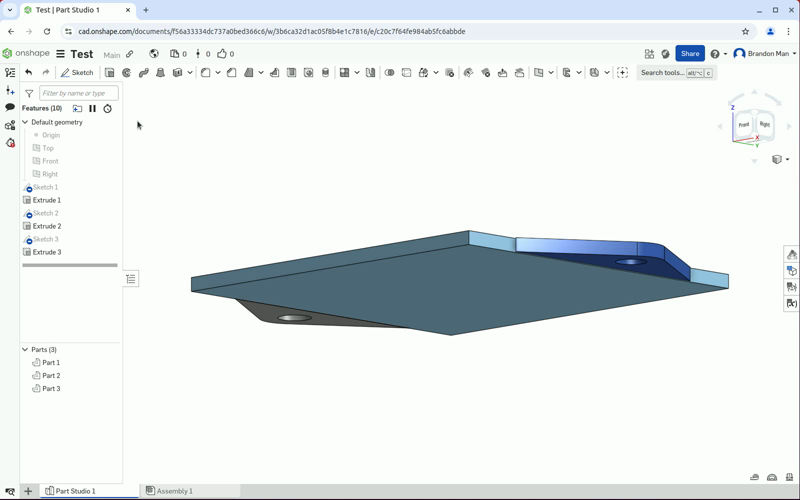
key(down, 3)
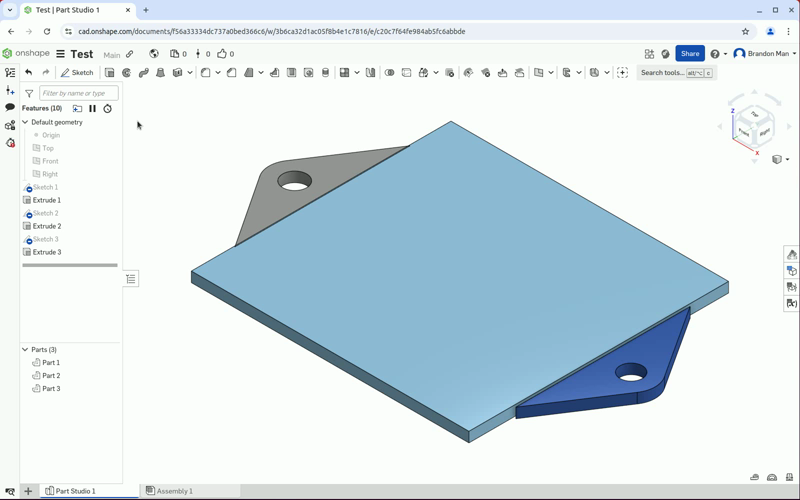
mouse_move(73, 189)
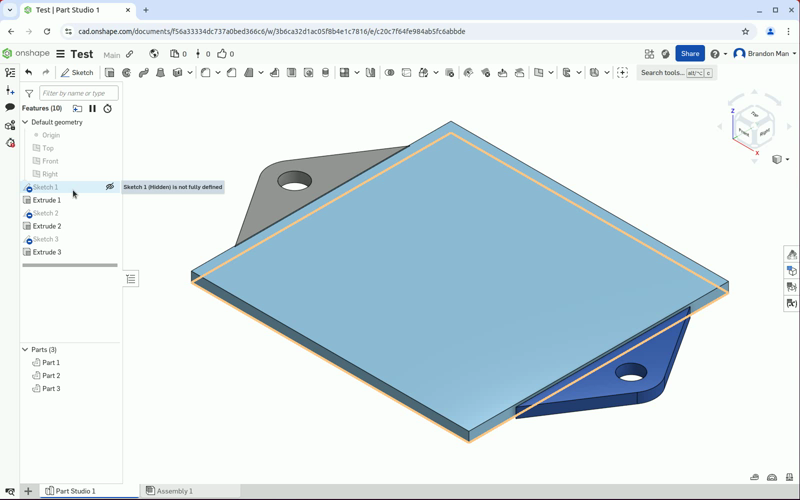
click(73, 189)